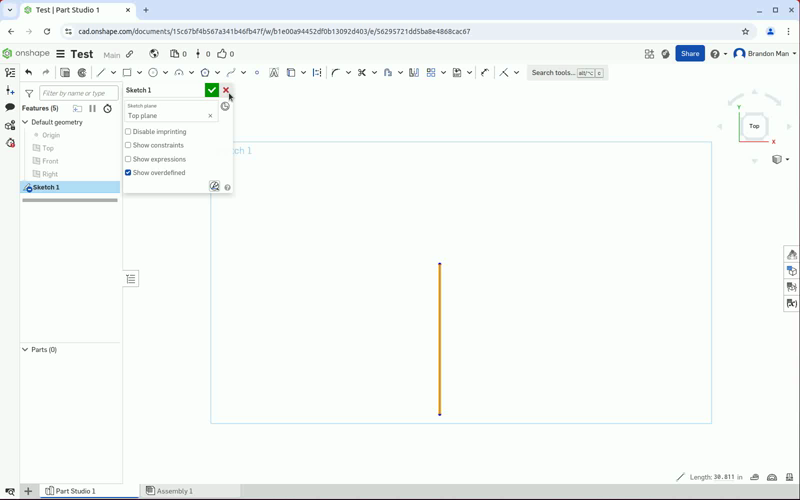
key(shift+h)
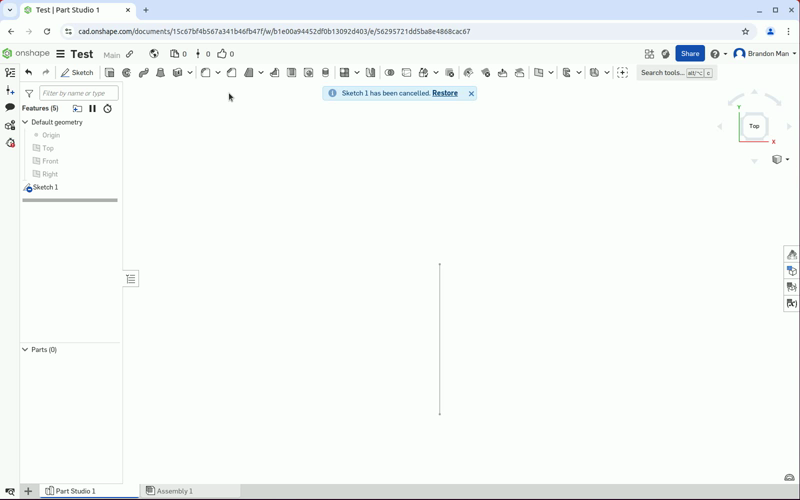
mouse_move(73, 352)
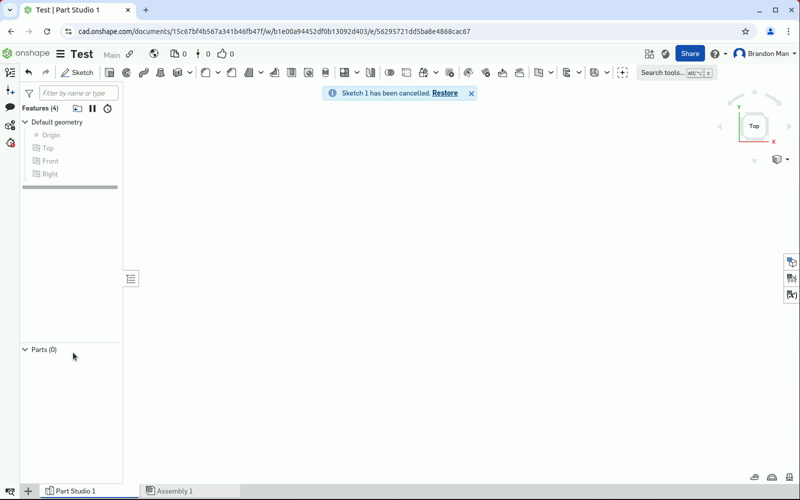
key(y)
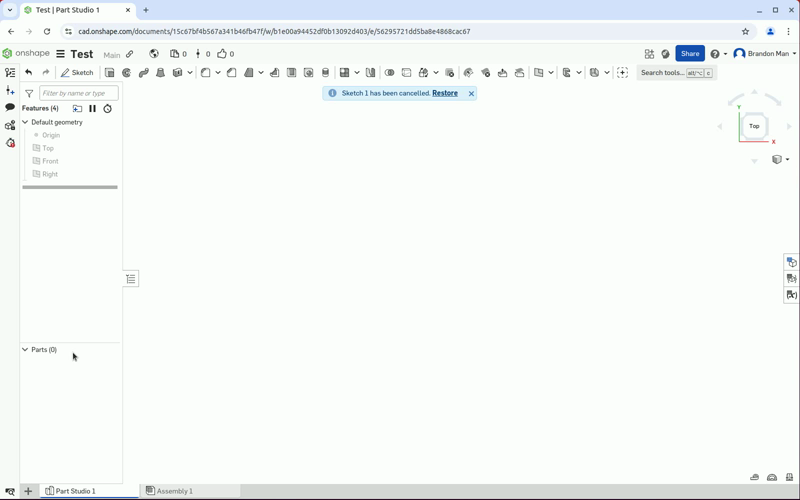
key(shift+p)
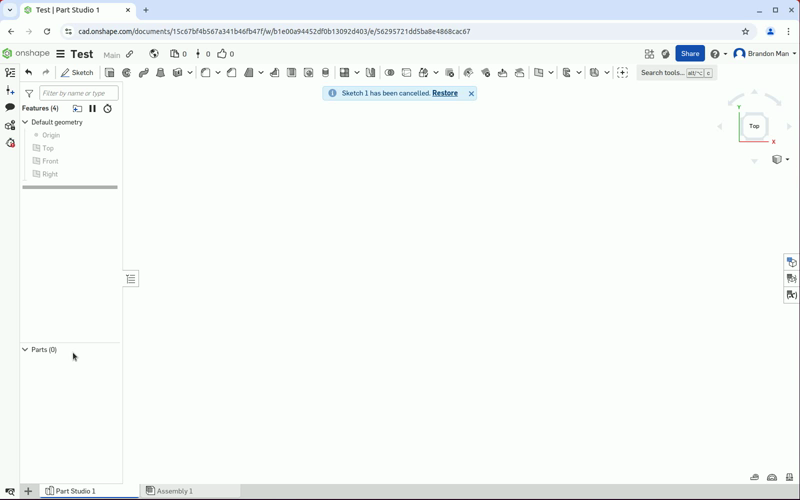
key(space)
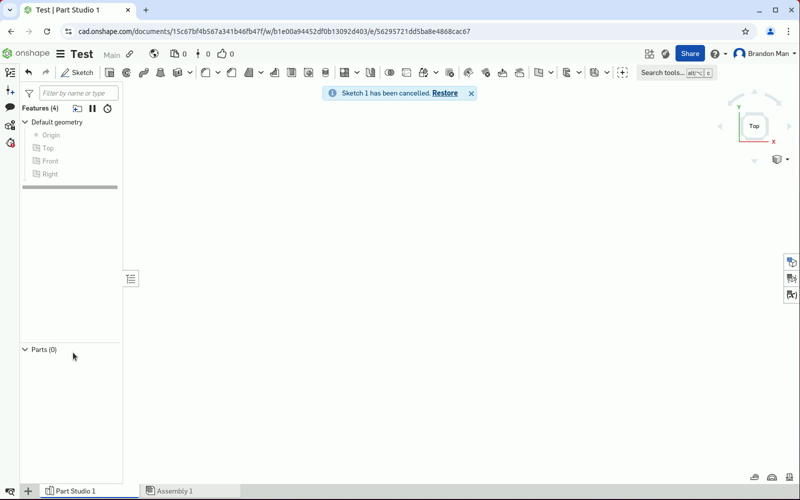
key_down(shift)
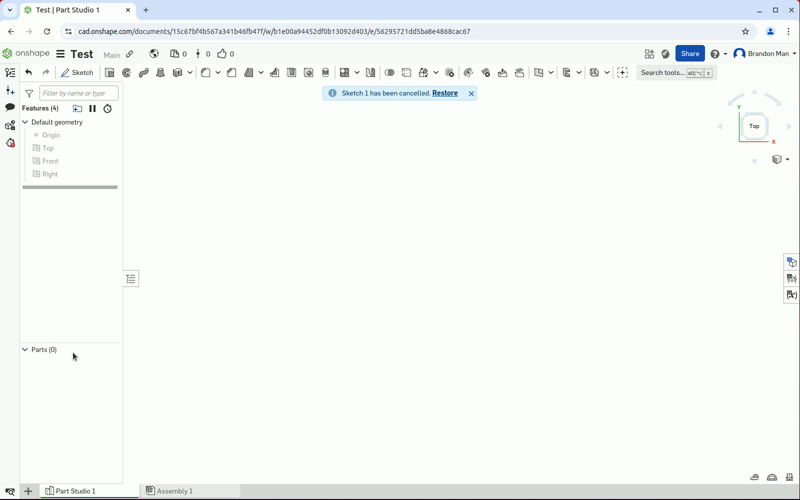
key(up)
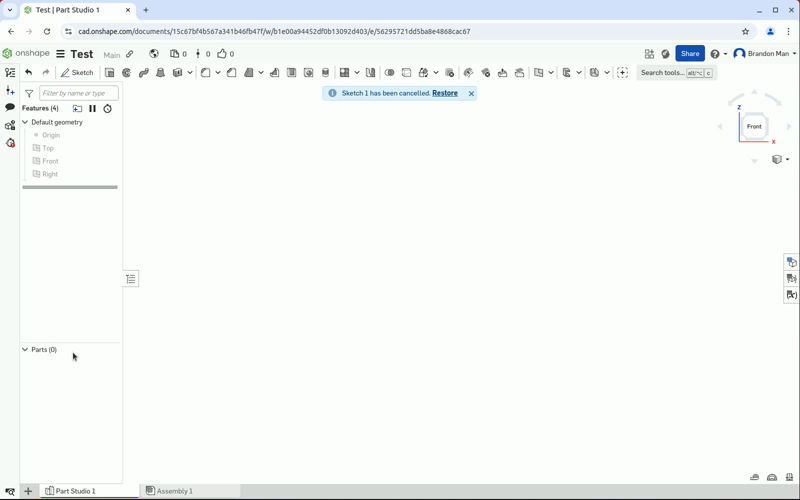
key_up(shift)
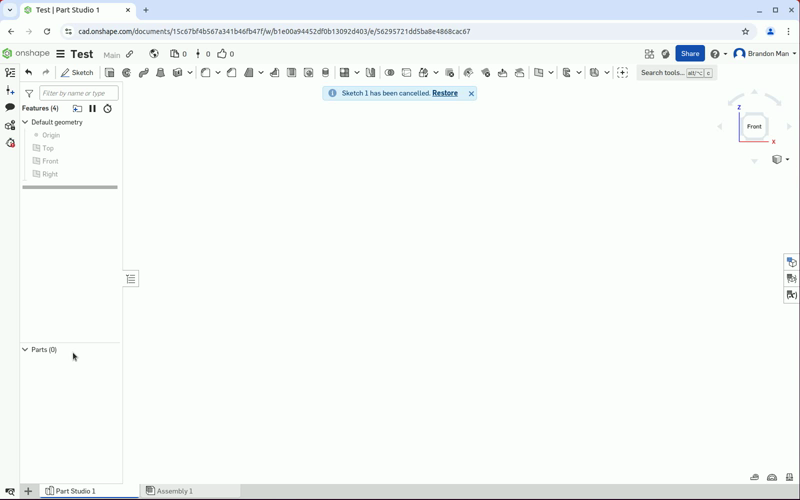
mouse_move(73, 352)
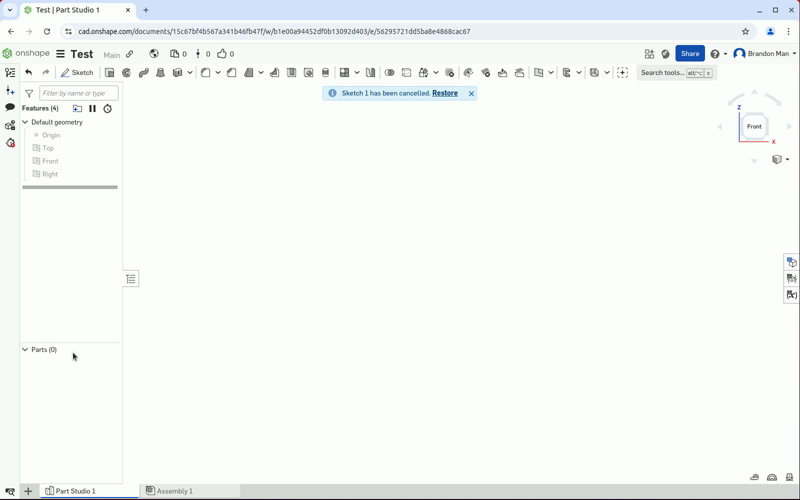
key(shift+y)
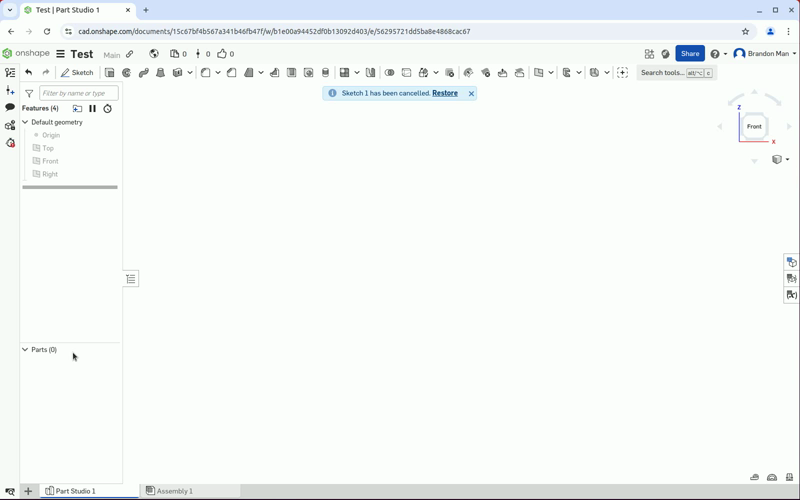
key(shift+s)
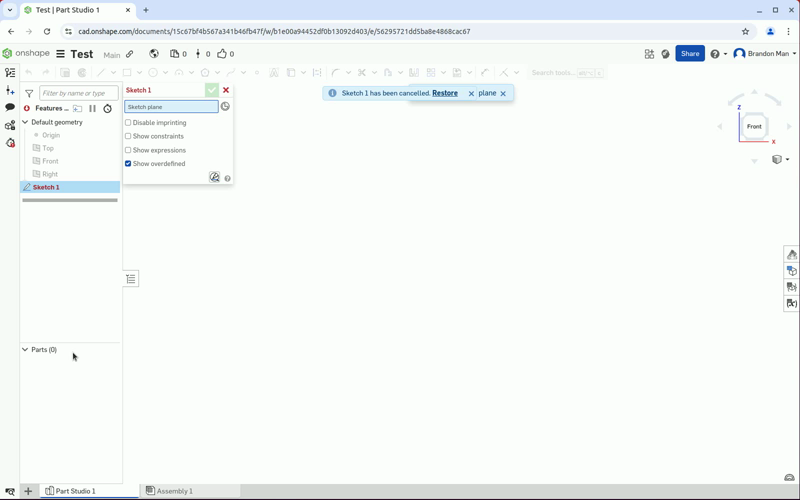
mouse_move(73, 163)
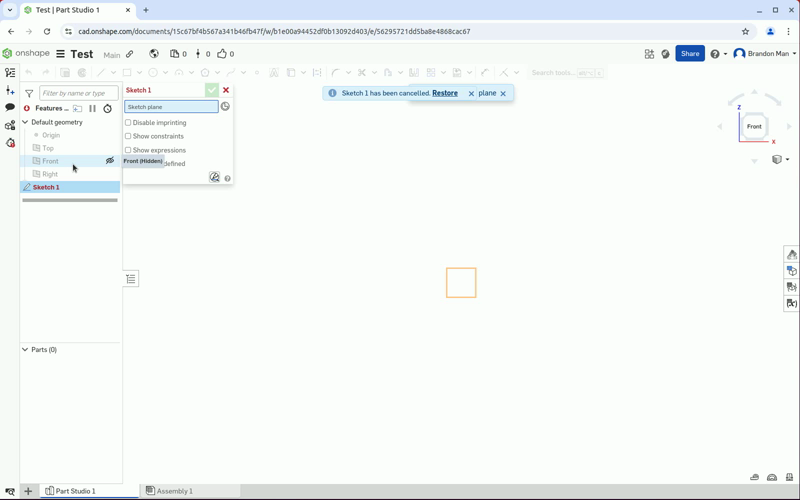
click(73, 163)
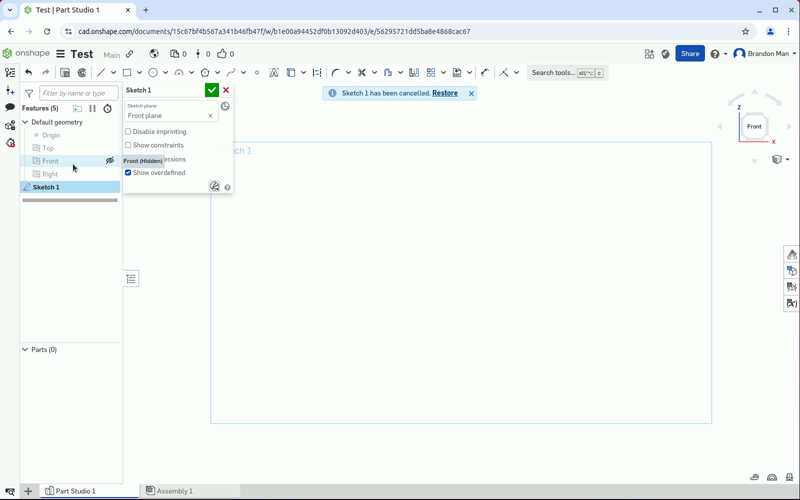
mouse_move(73, 352)
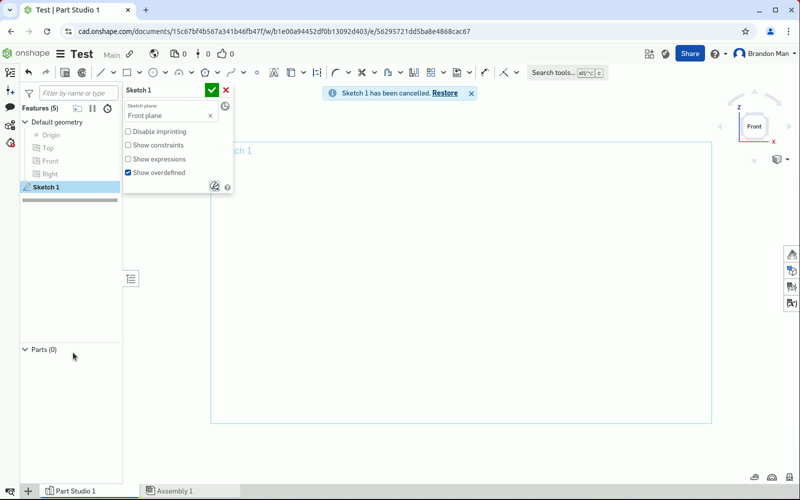
key(y)
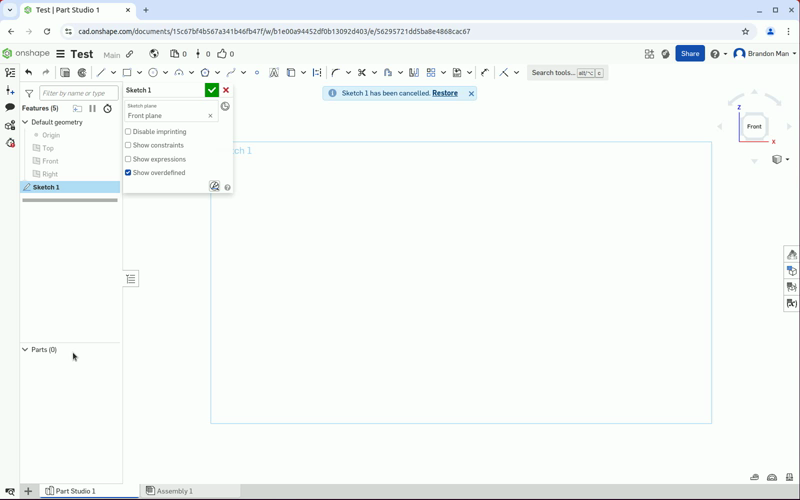
key(l)
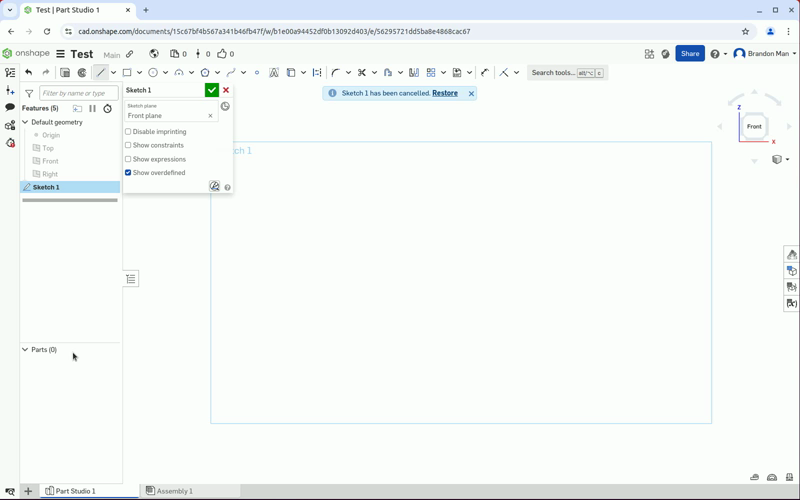
key_down(shift)
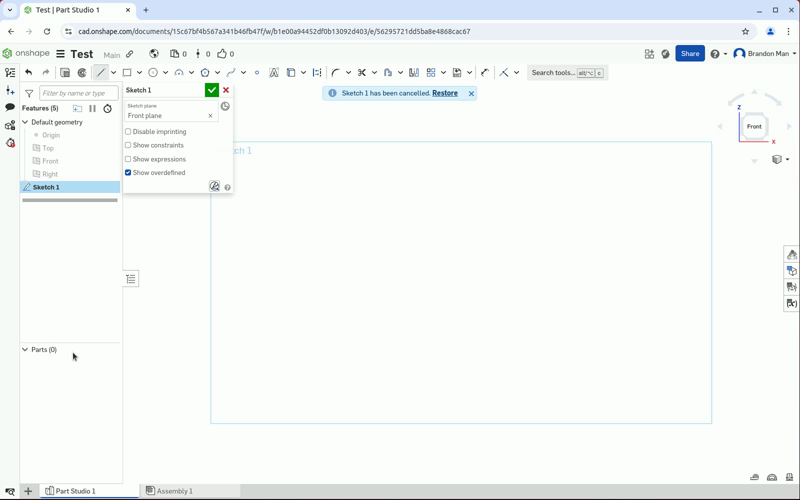
mouse_move(365, 264)
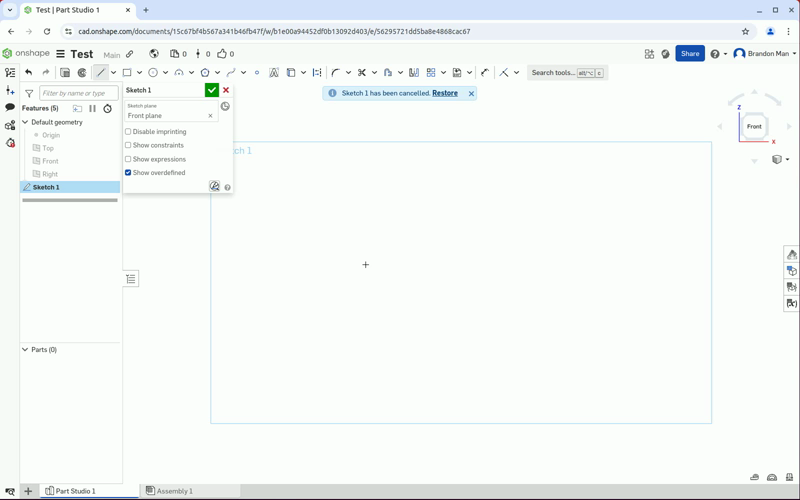
click(365, 264)
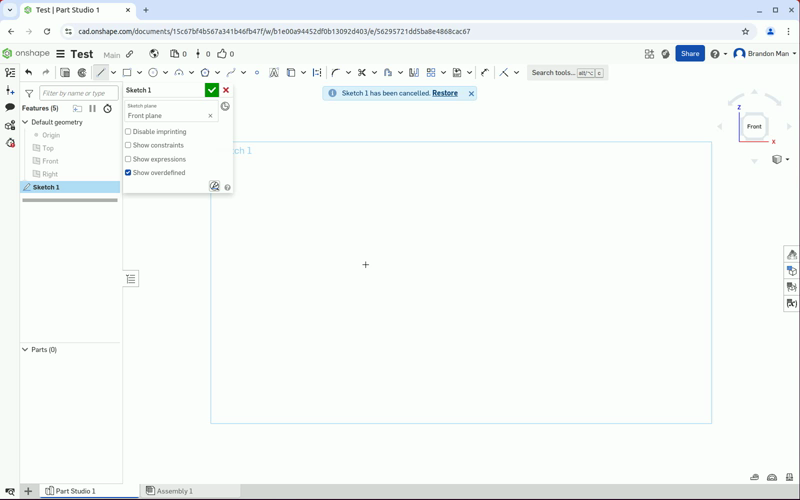
key_up(shift)
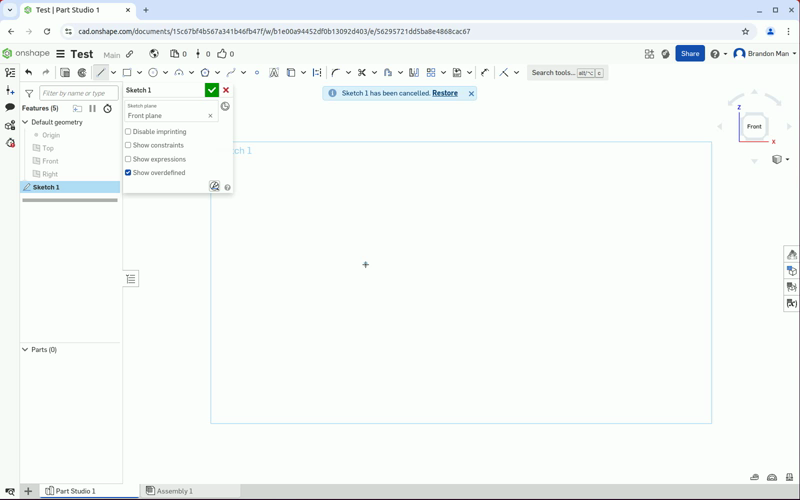
key_down(shift)
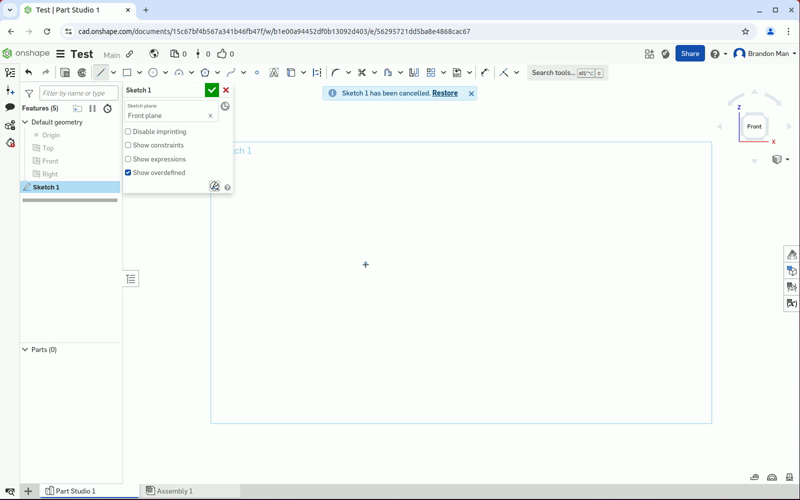
mouse_move(395, 264)
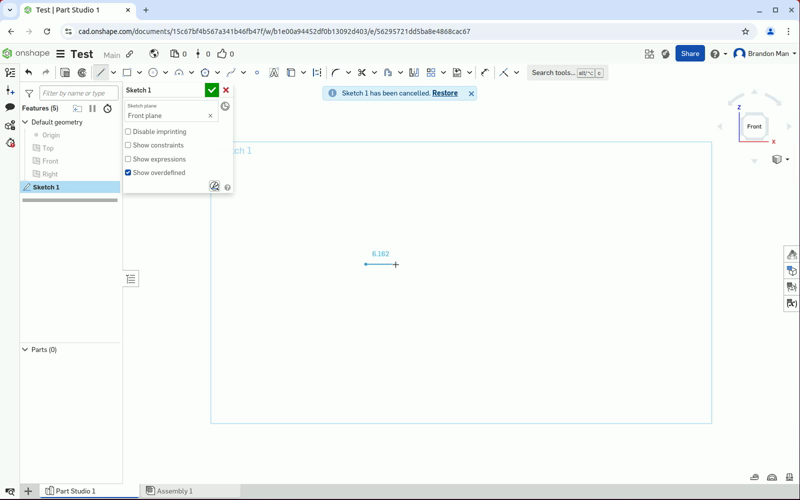
mouse_move(369, 264)
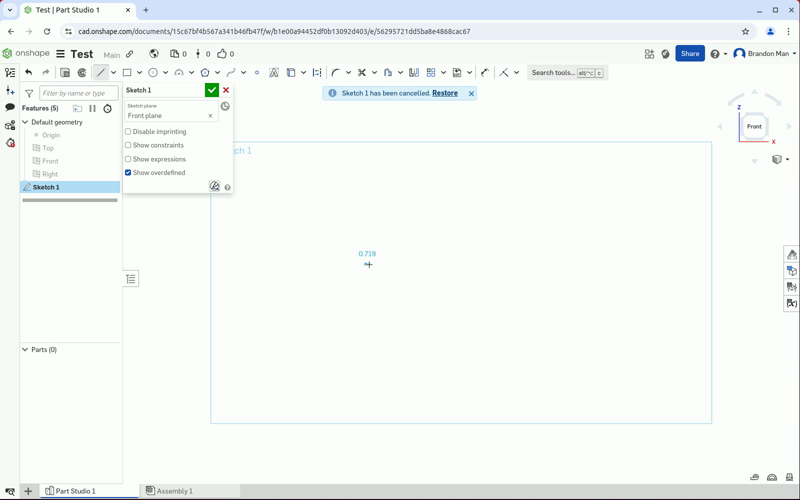
scroll(6)
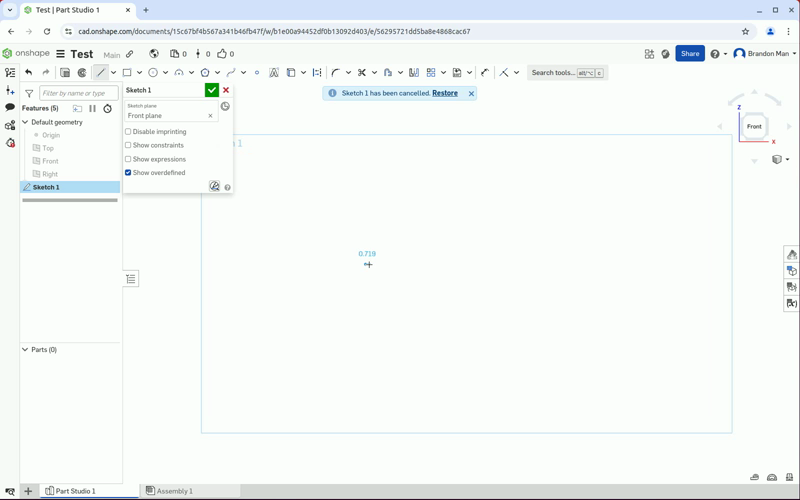
scroll(6)
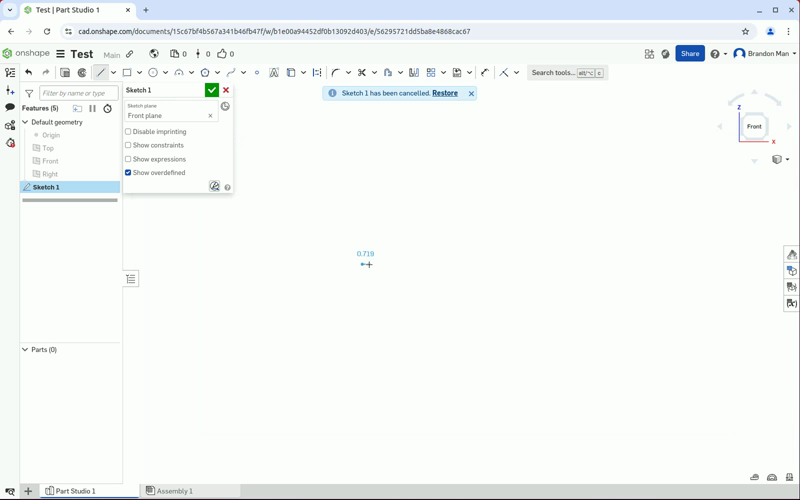
scroll(6)
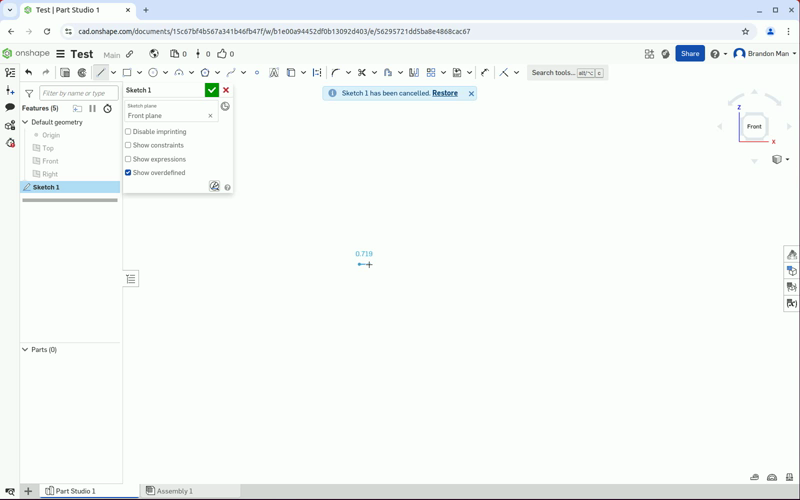
scroll(6)
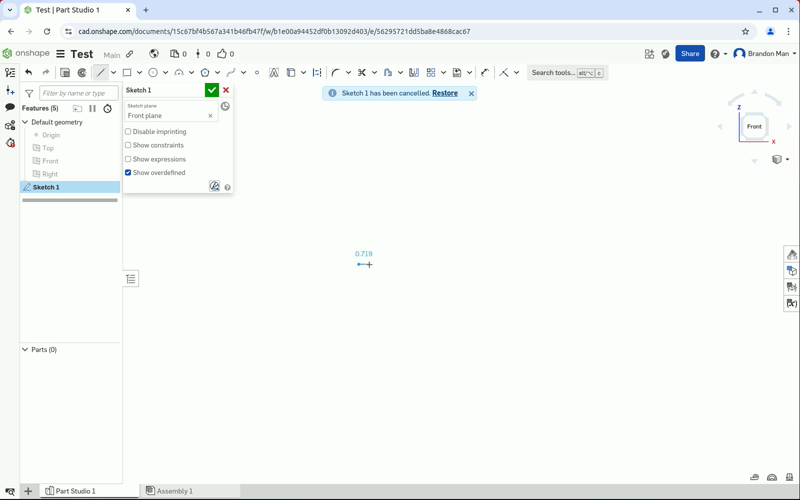
scroll(6)
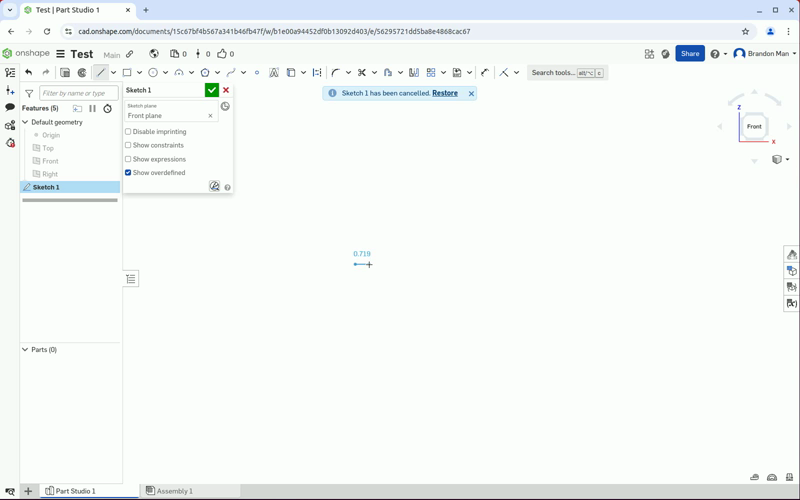
scroll(6)
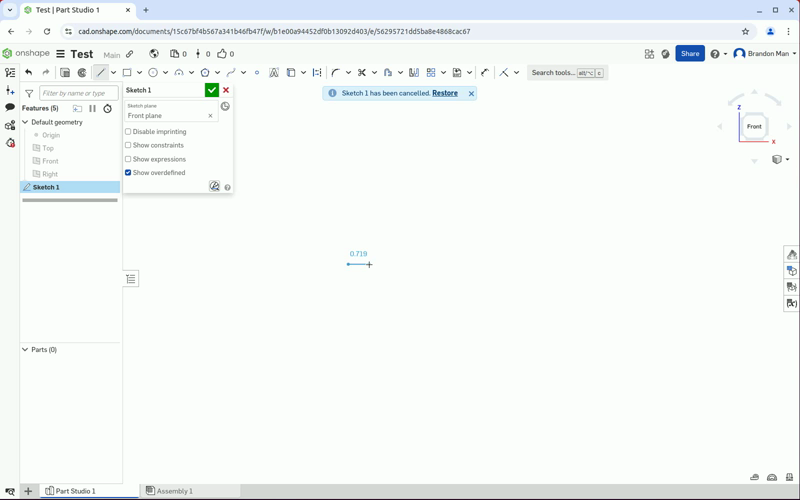
scroll(6)
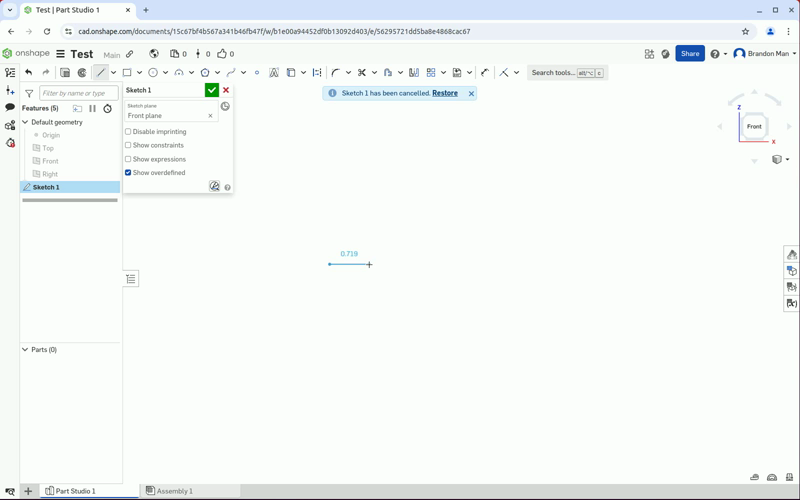
click(369, 264)
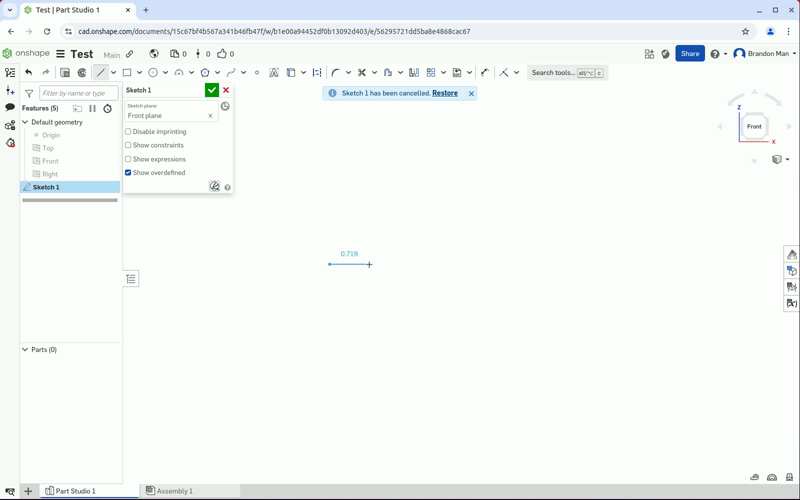
scroll(-6)
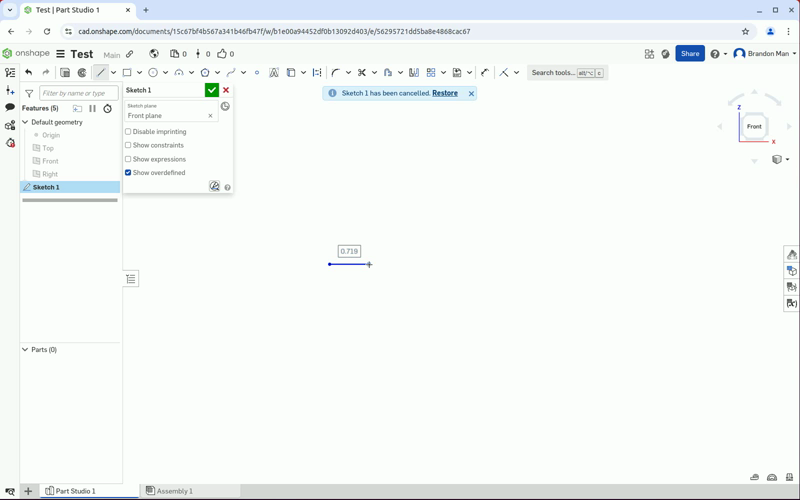
scroll(-6)
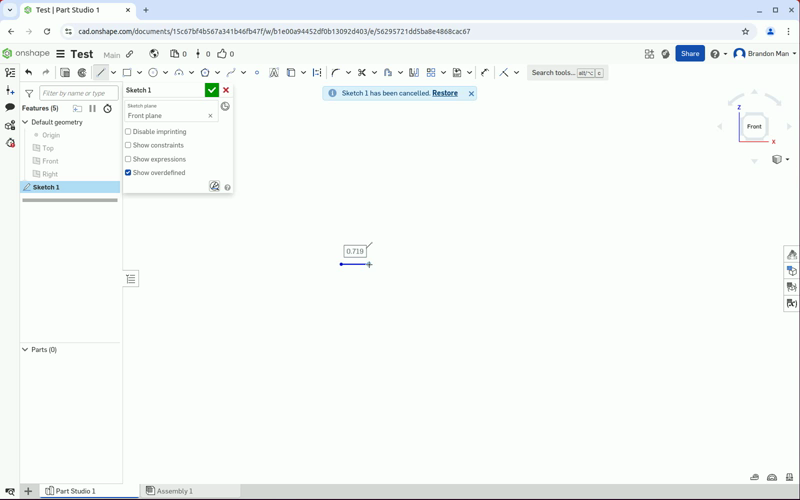
scroll(-6)
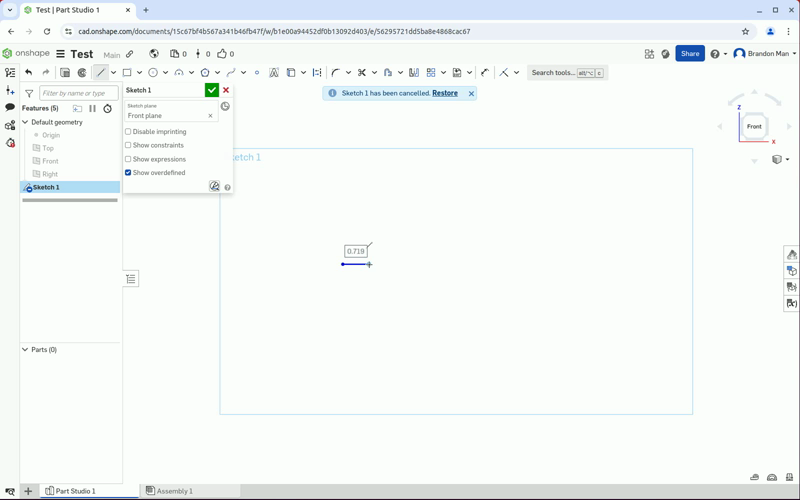
scroll(-6)
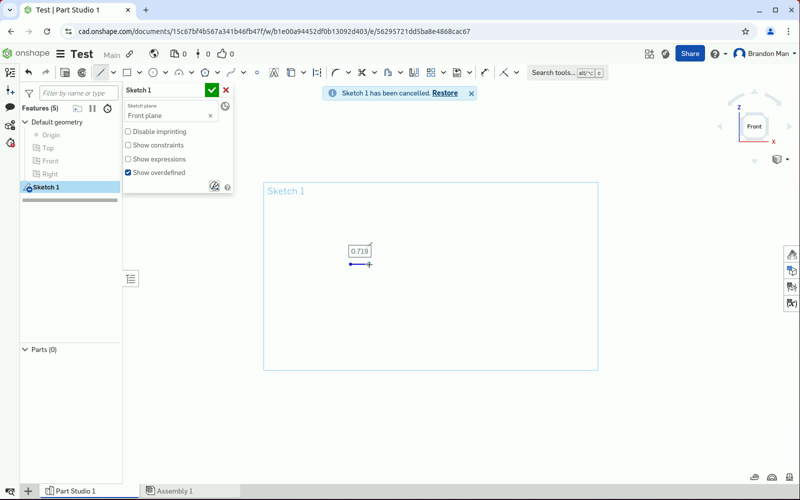
scroll(-6)
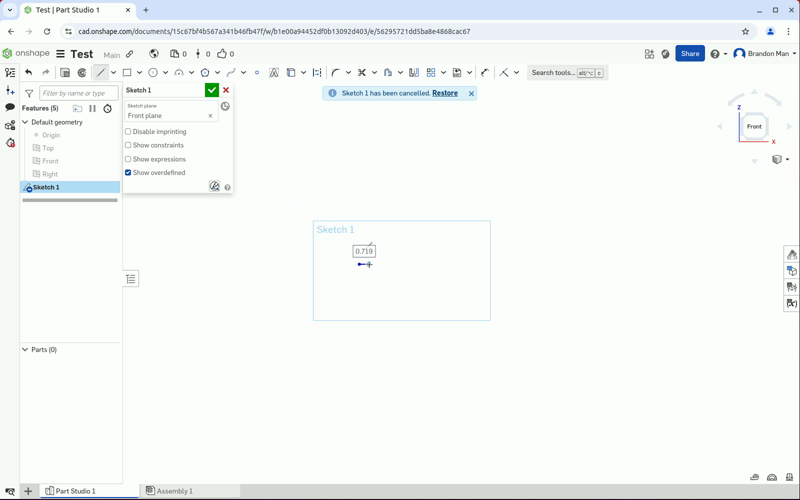
scroll(-6)
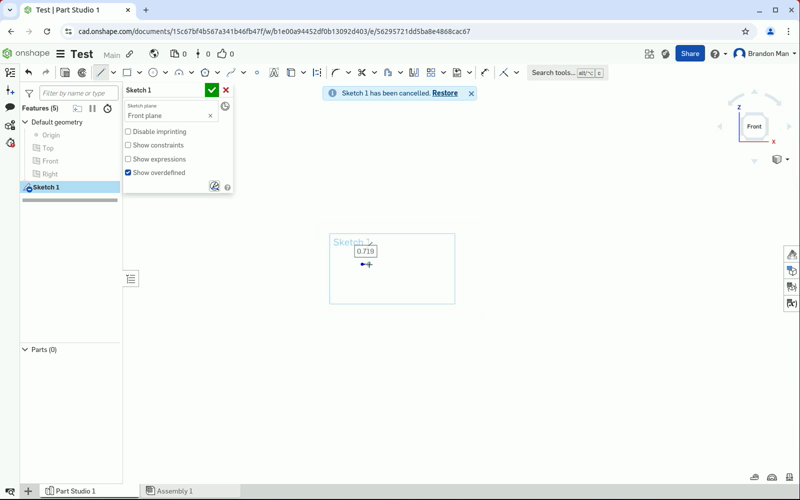
scroll(-6)
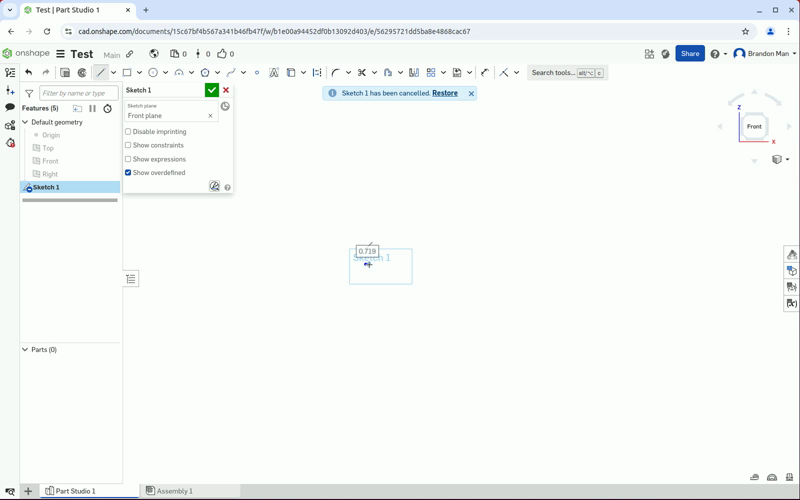
key_up(shift)
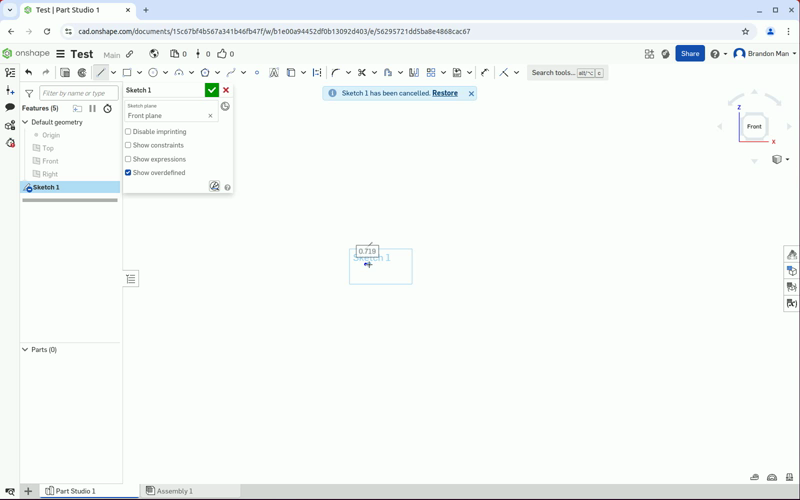
key(esc)
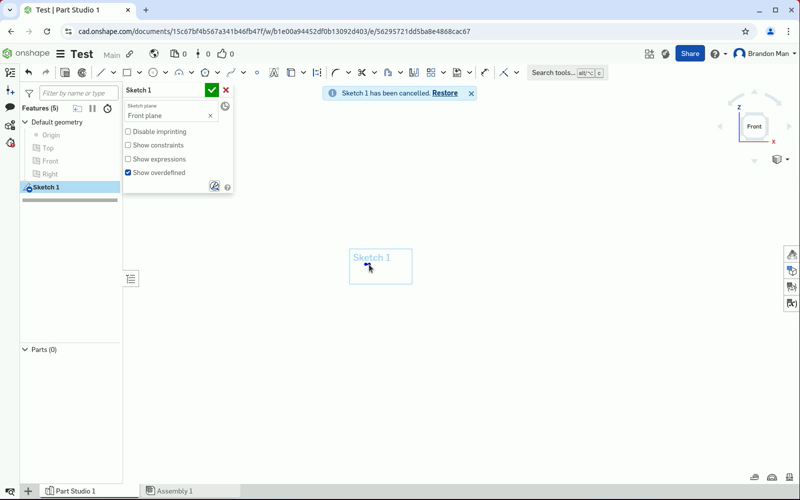
key(a)
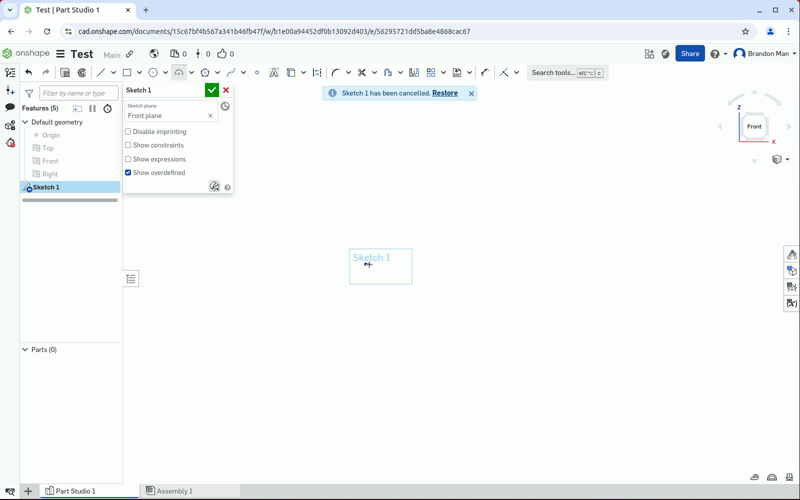
mouse_move(369, 264)
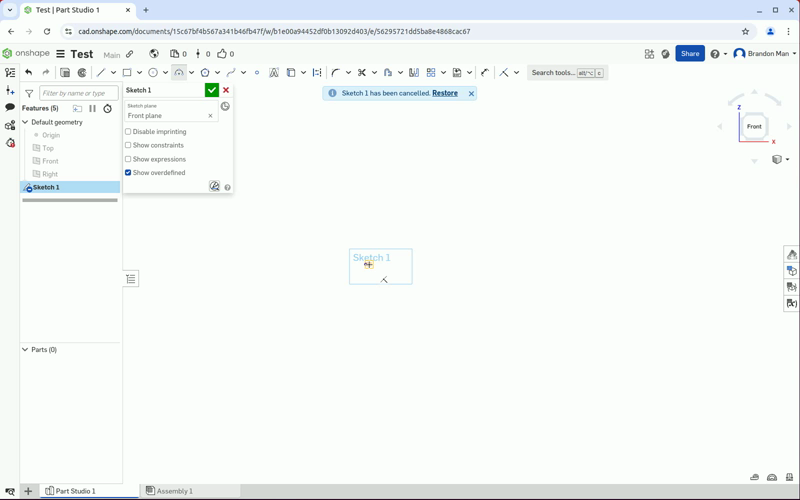
scroll(6)
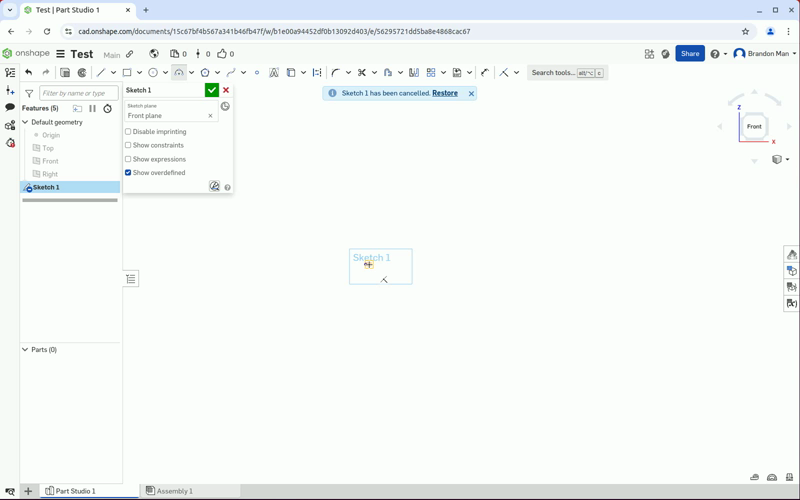
scroll(6)
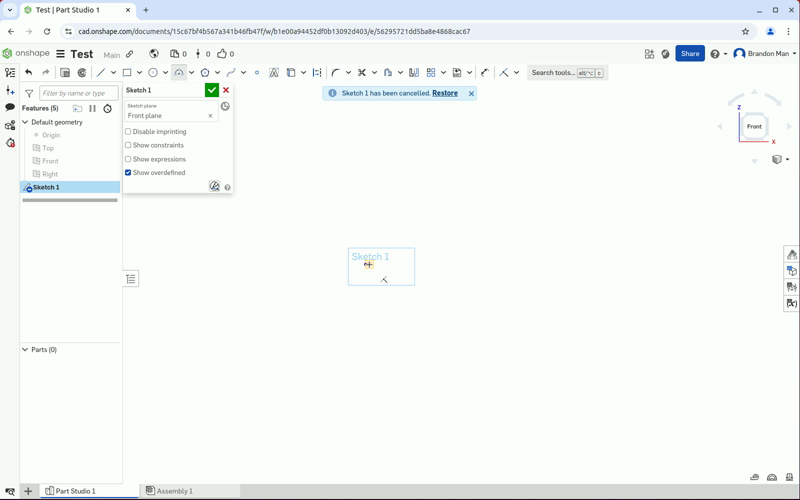
scroll(6)
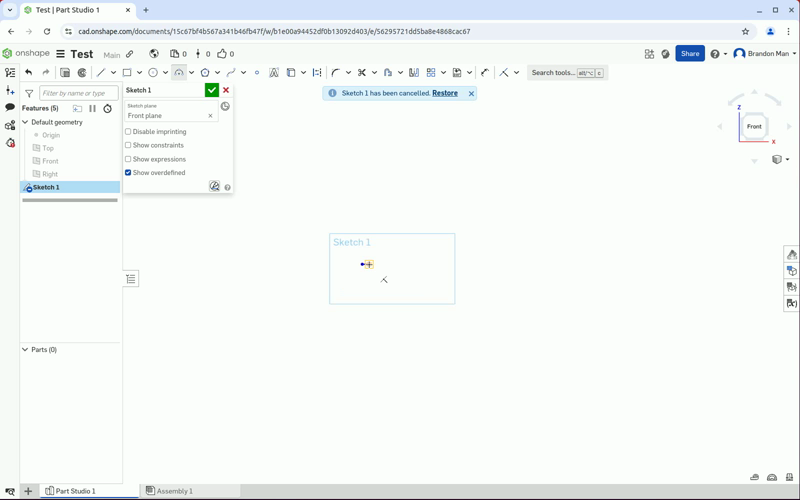
scroll(6)
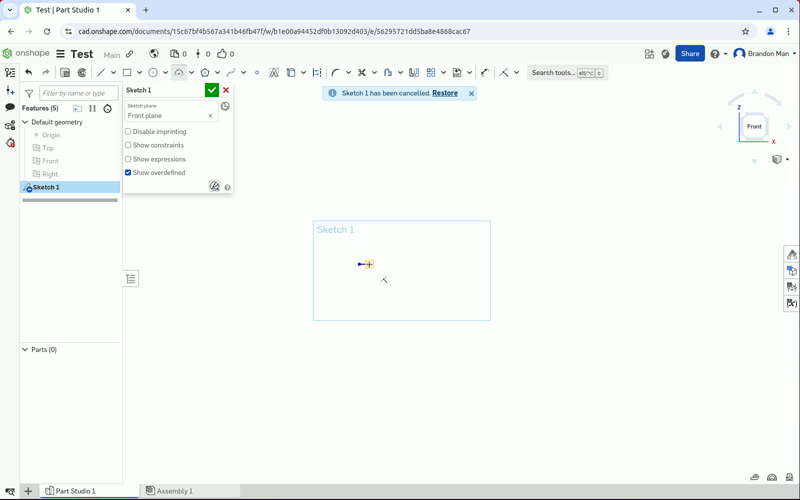
scroll(6)
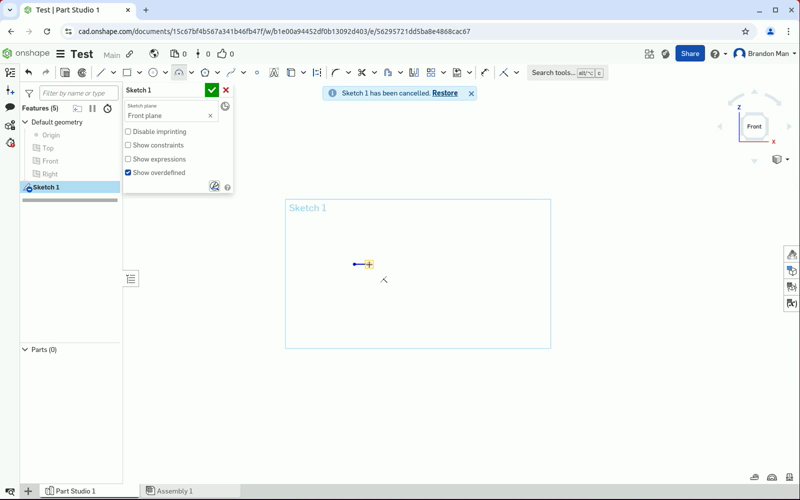
scroll(6)
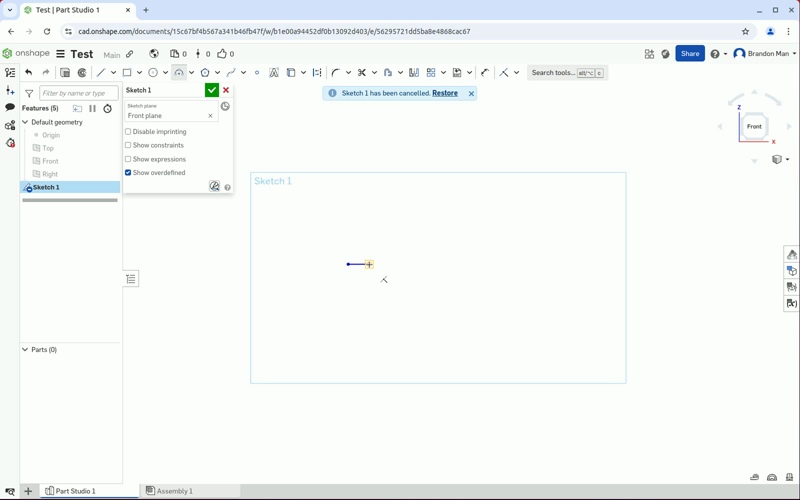
scroll(6)
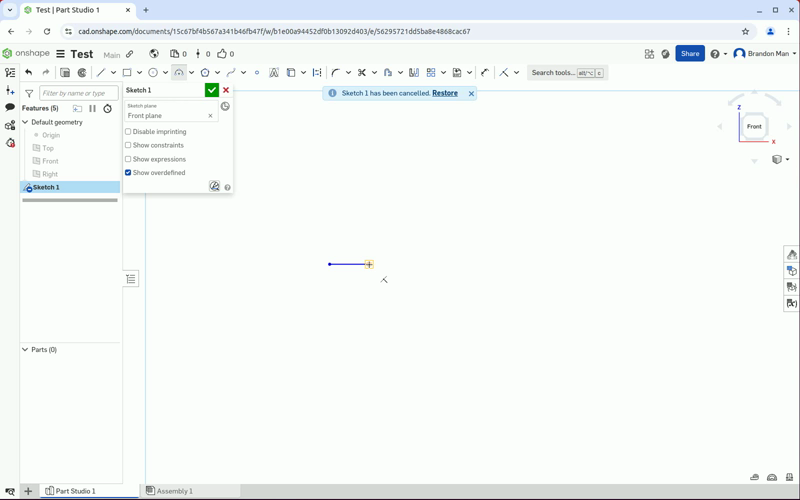
click(369, 264)
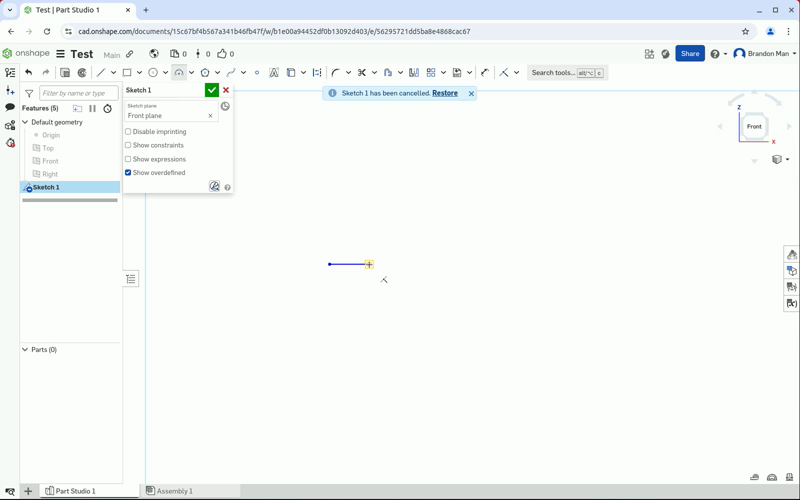
scroll(-6)
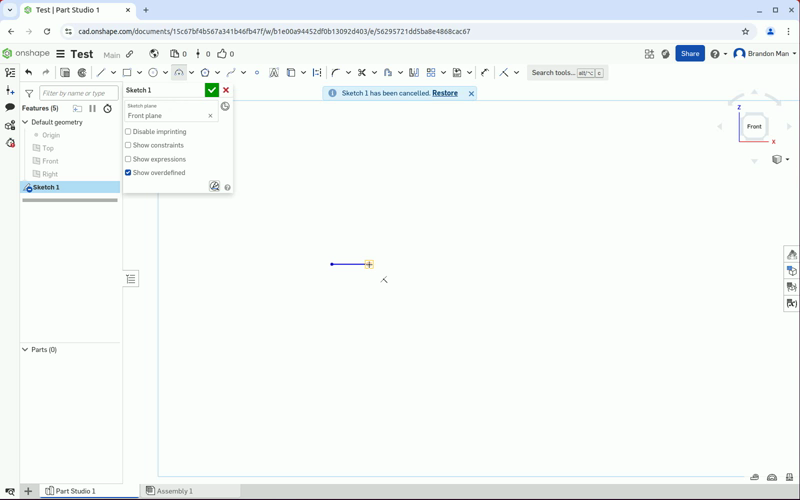
scroll(-6)
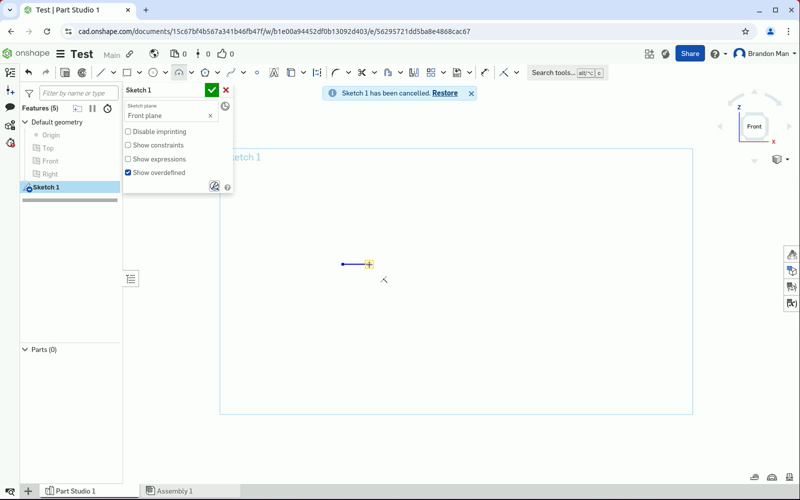
scroll(-6)
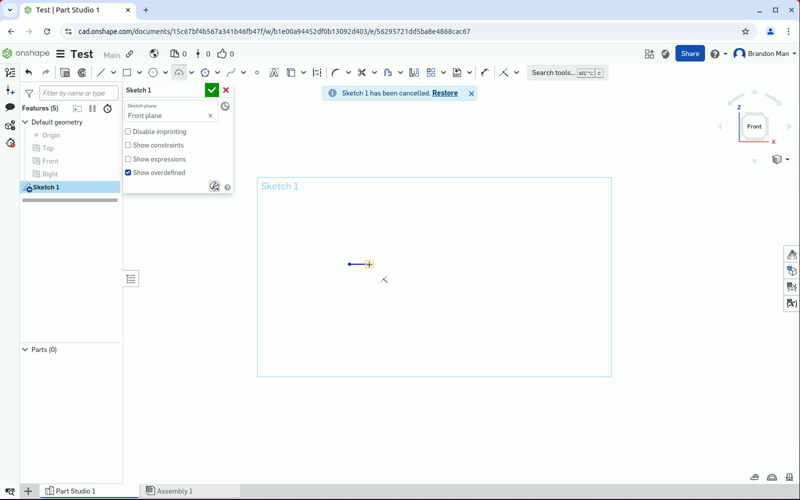
scroll(-6)
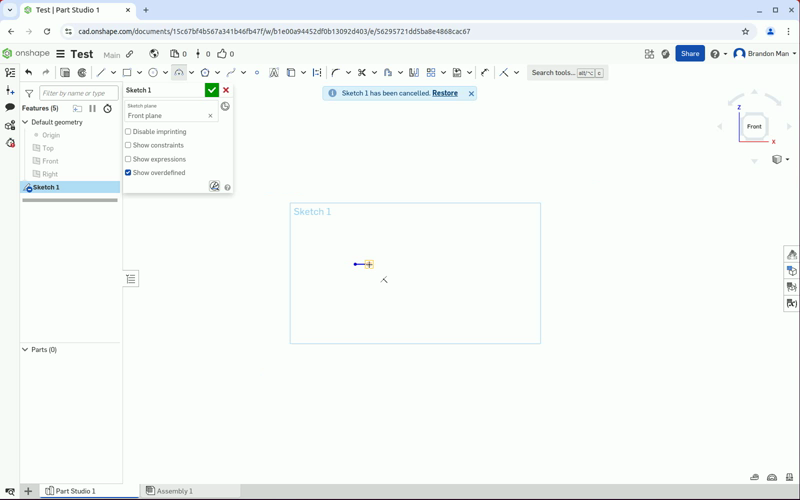
scroll(-6)
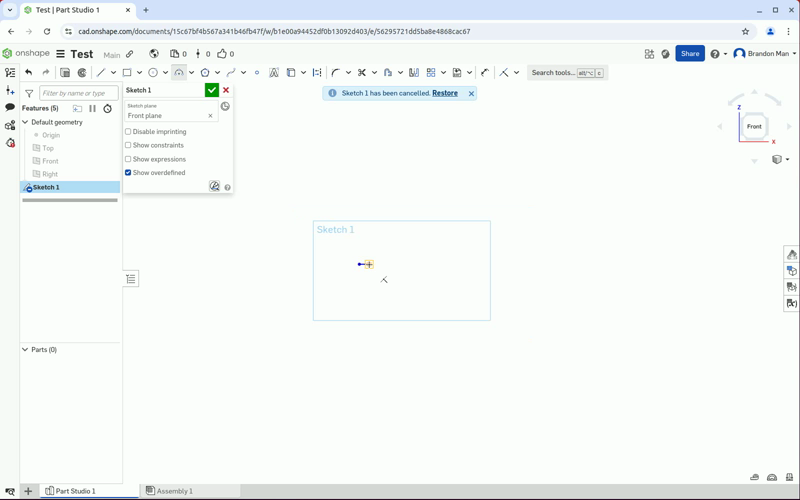
scroll(-6)
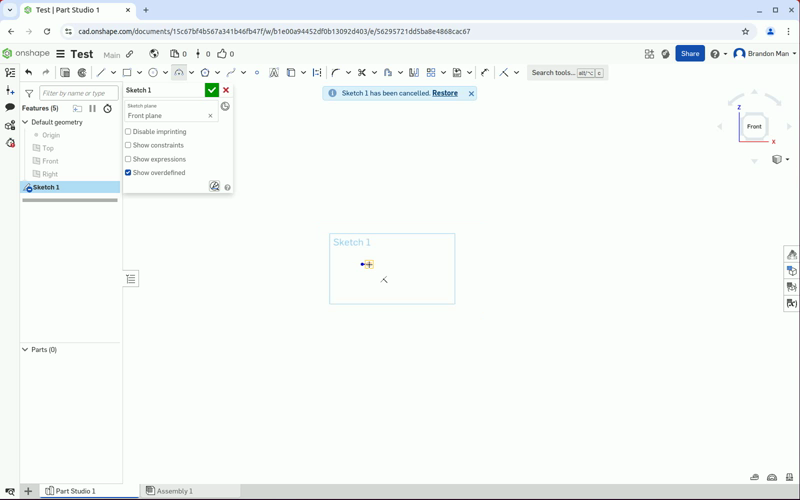
scroll(-6)
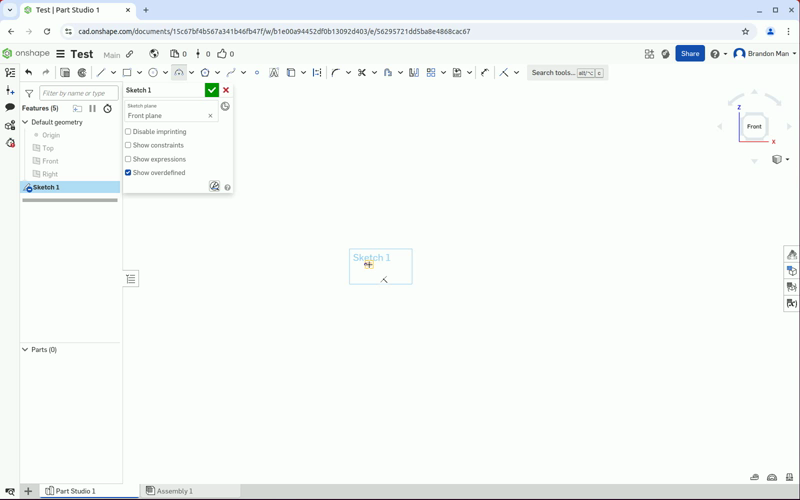
mouse_move(365, 264)
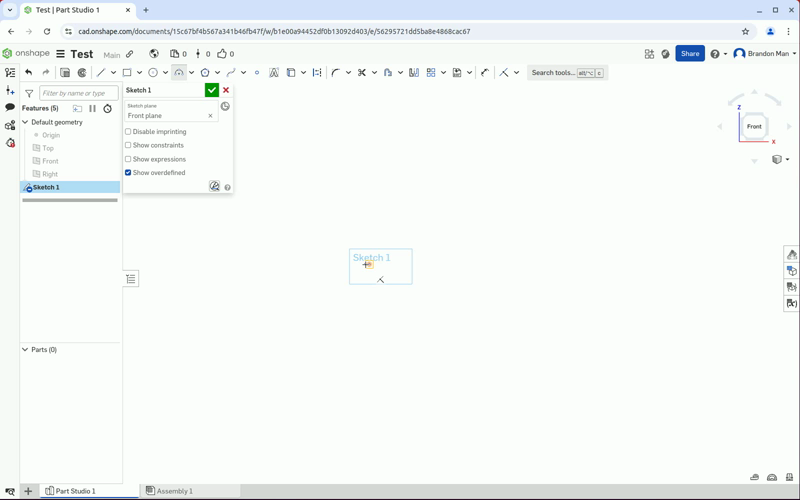
scroll(6)
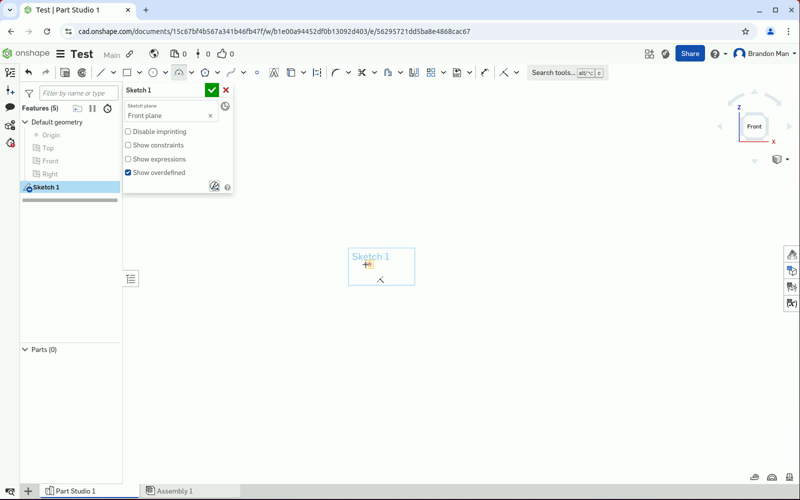
scroll(6)
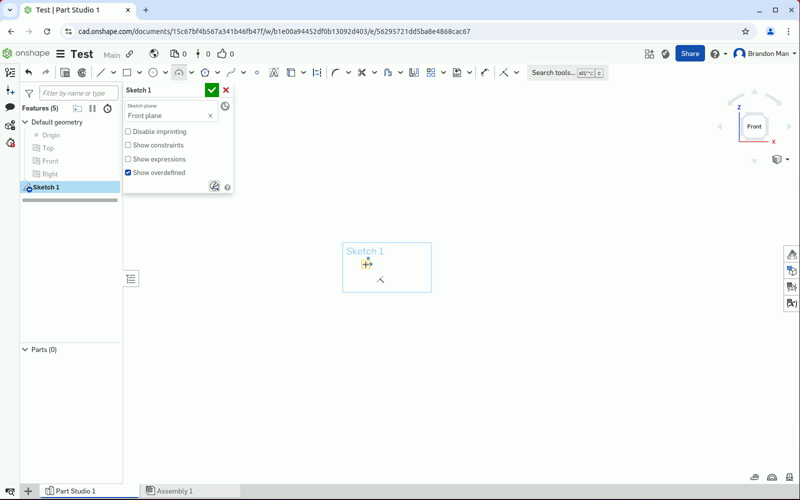
scroll(6)
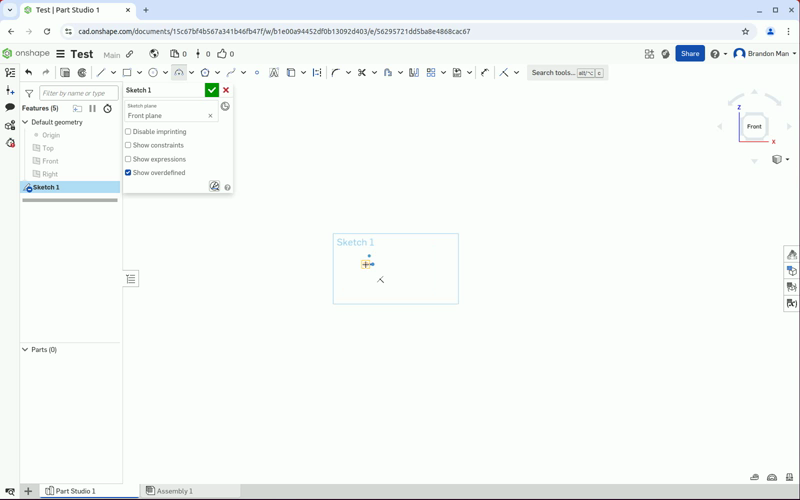
scroll(6)
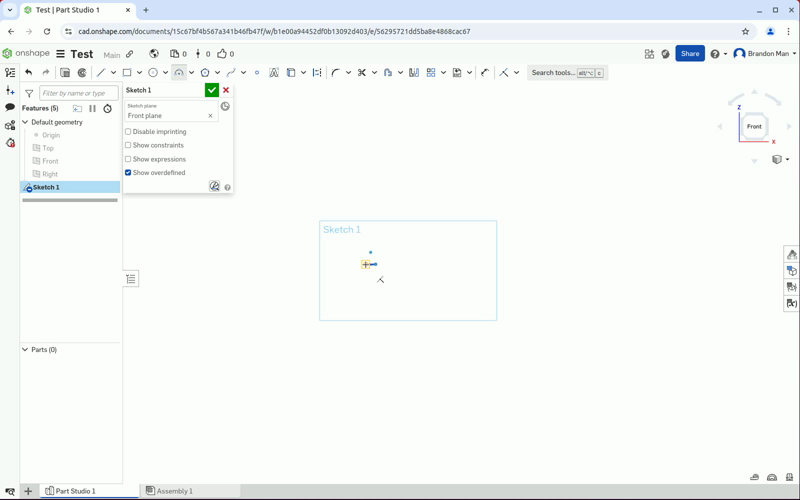
scroll(6)
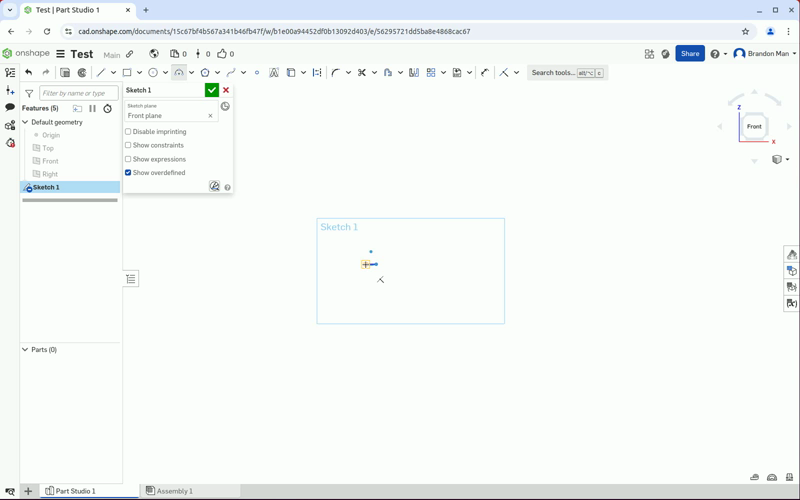
scroll(6)
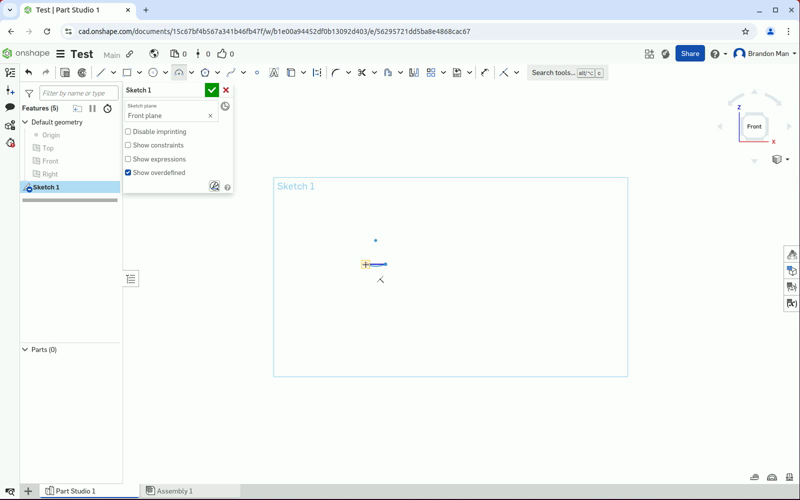
scroll(6)
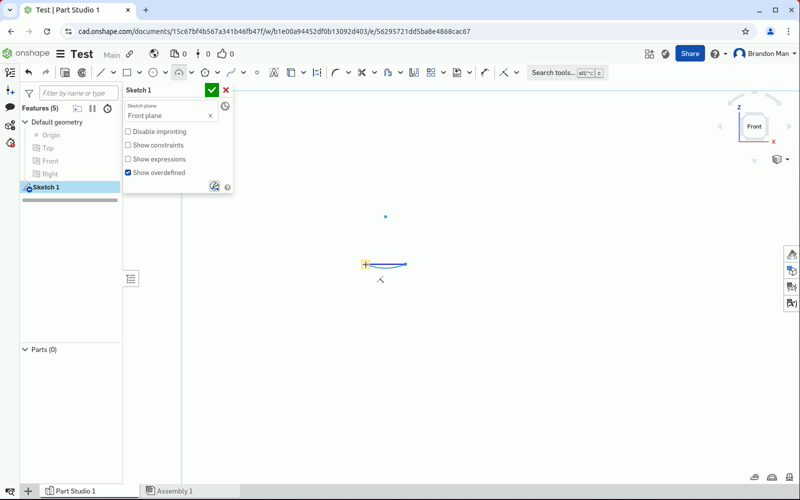
click(365, 264)
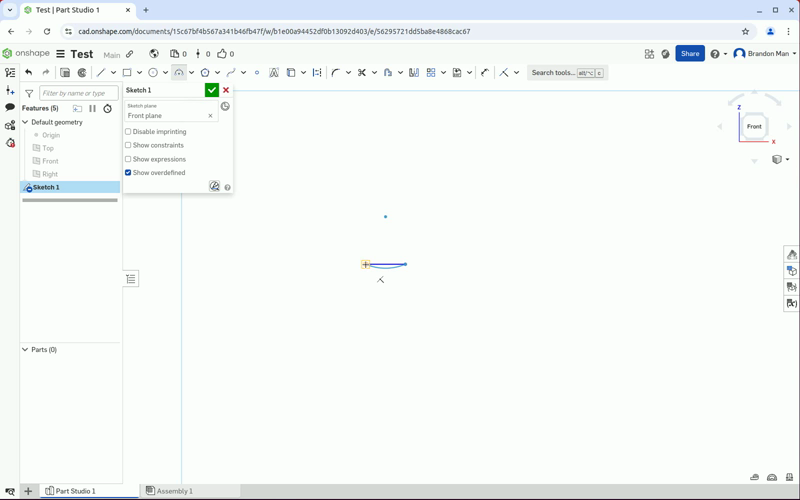
scroll(-6)
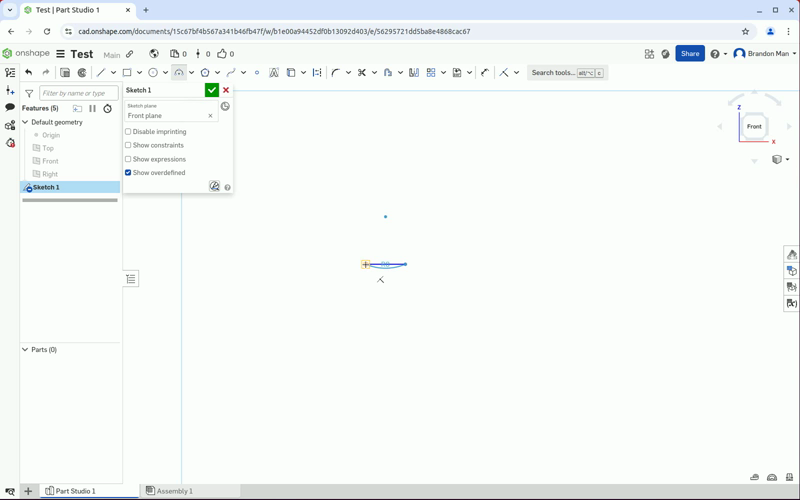
scroll(-6)
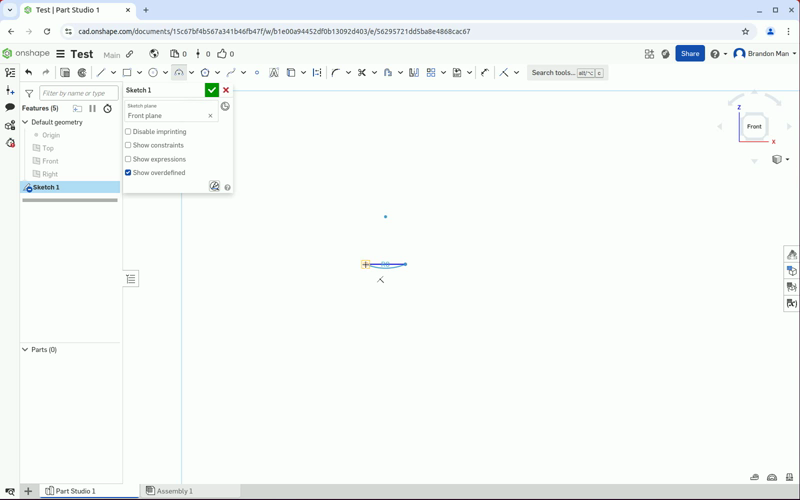
scroll(-6)
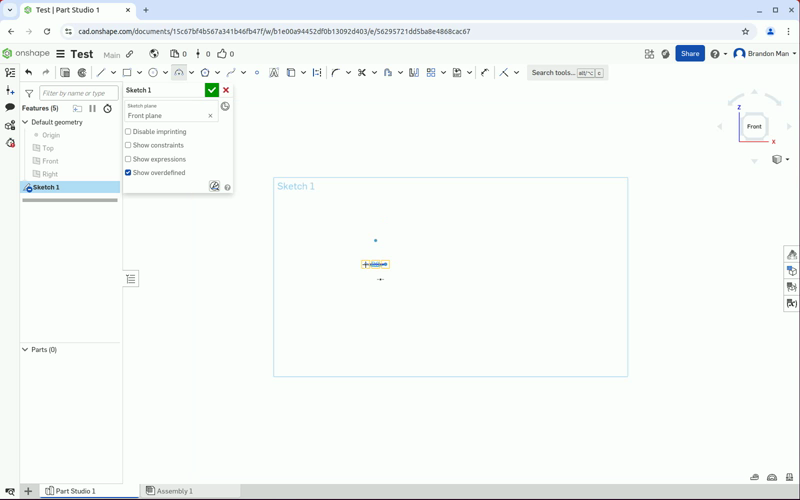
scroll(-6)
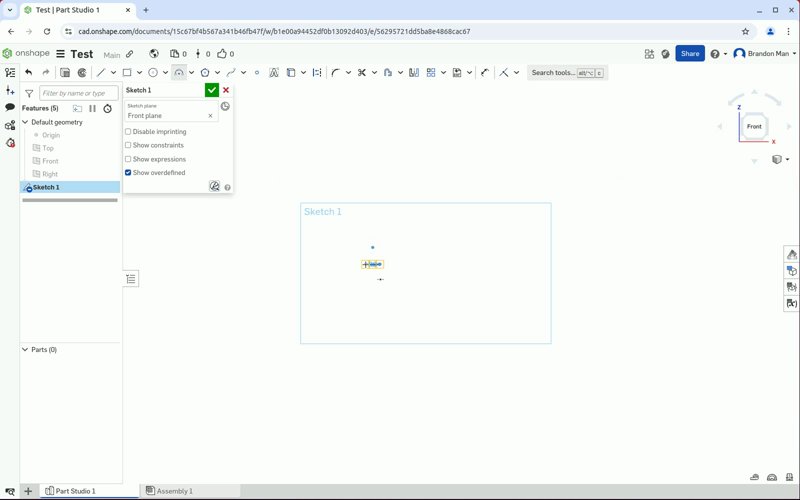
scroll(-6)
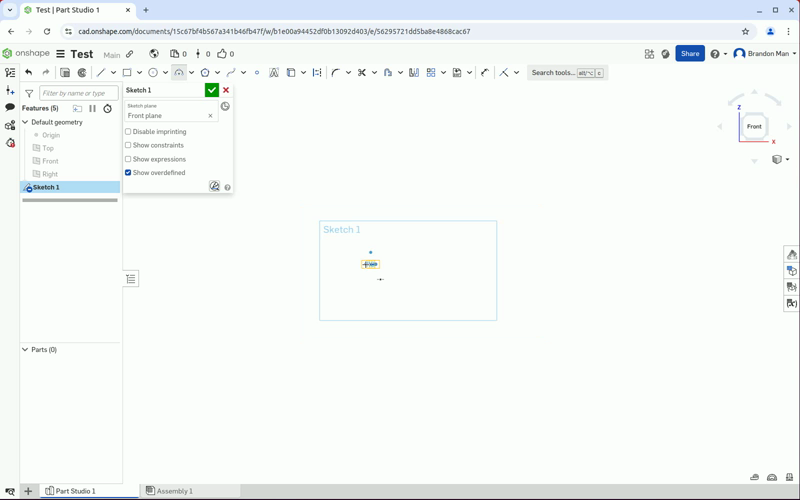
scroll(-6)
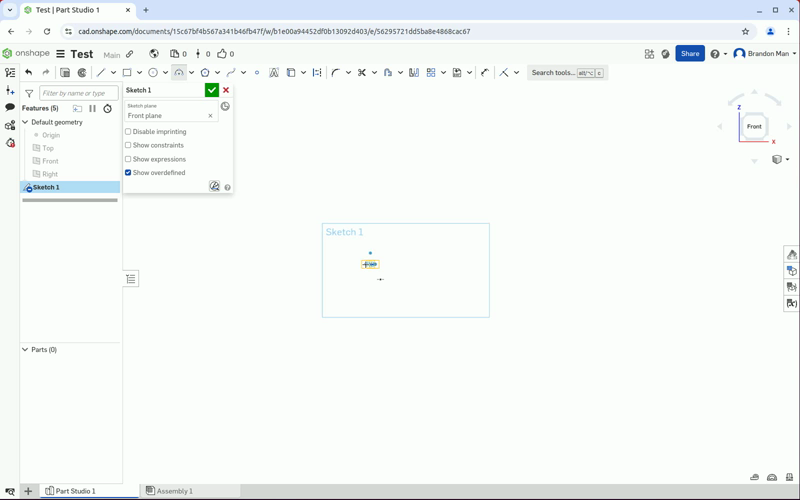
scroll(-6)
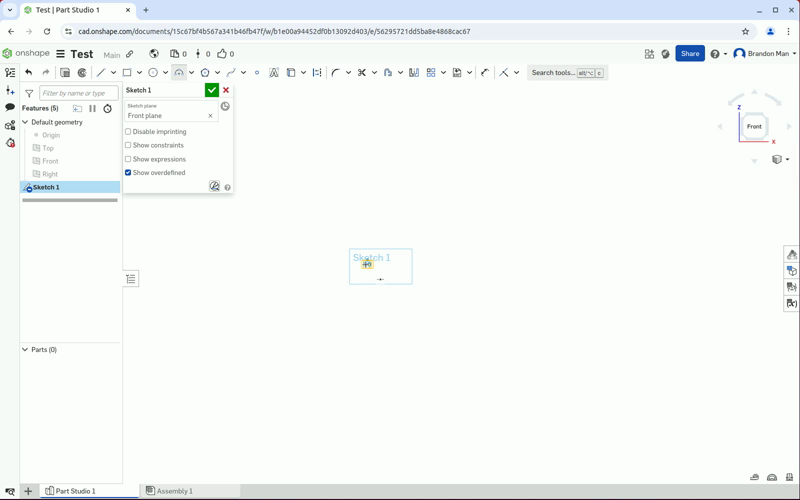
key_down(shift)
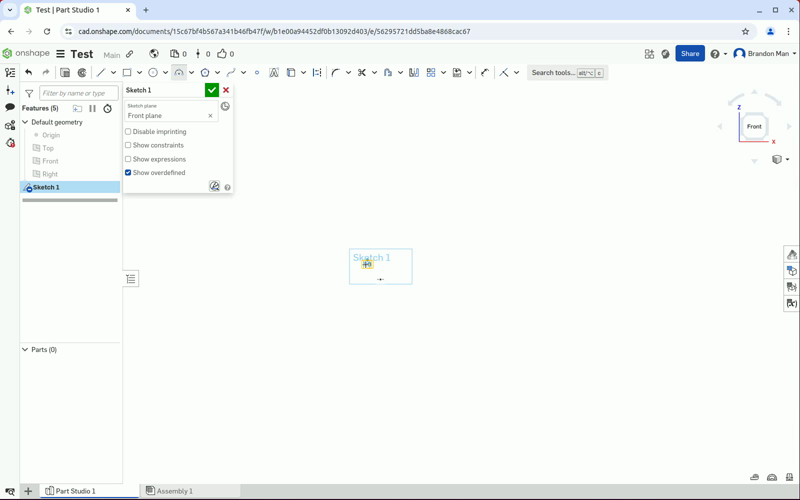
mouse_move(367, 263)
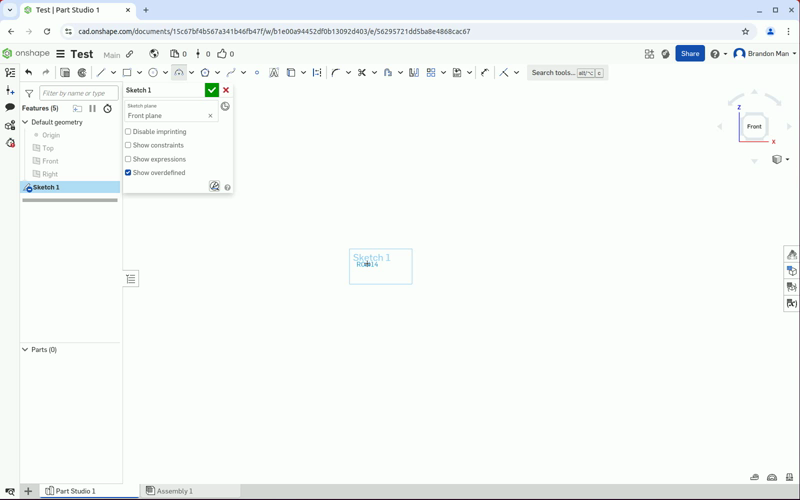
scroll(6)
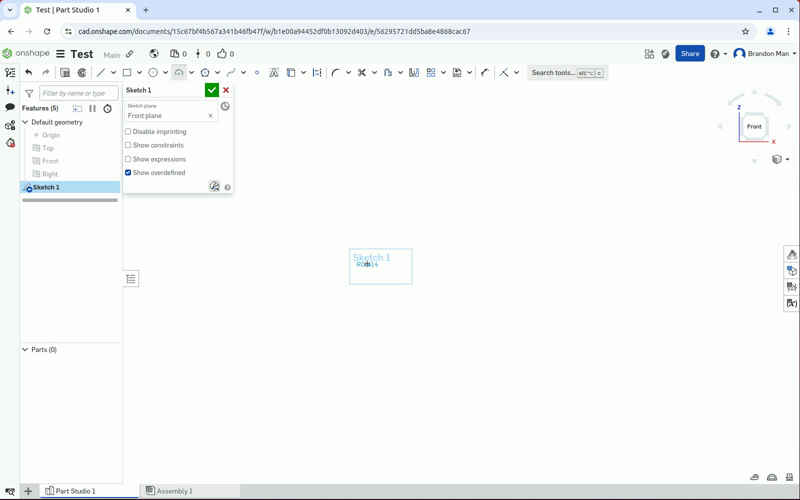
scroll(6)
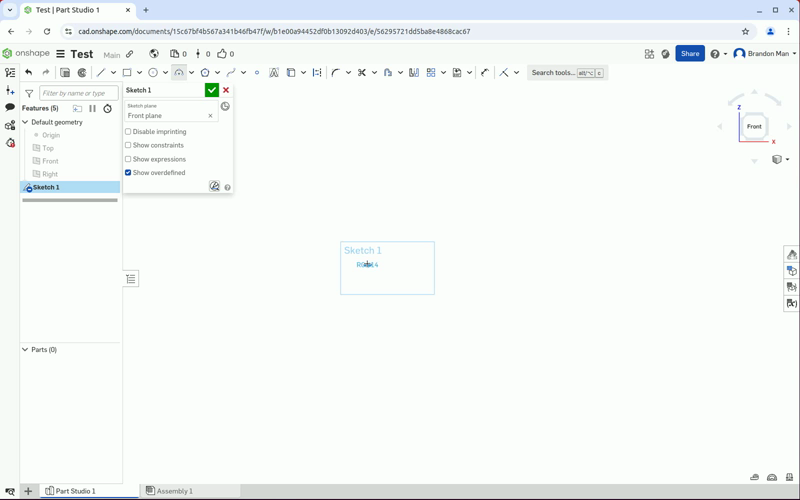
scroll(6)
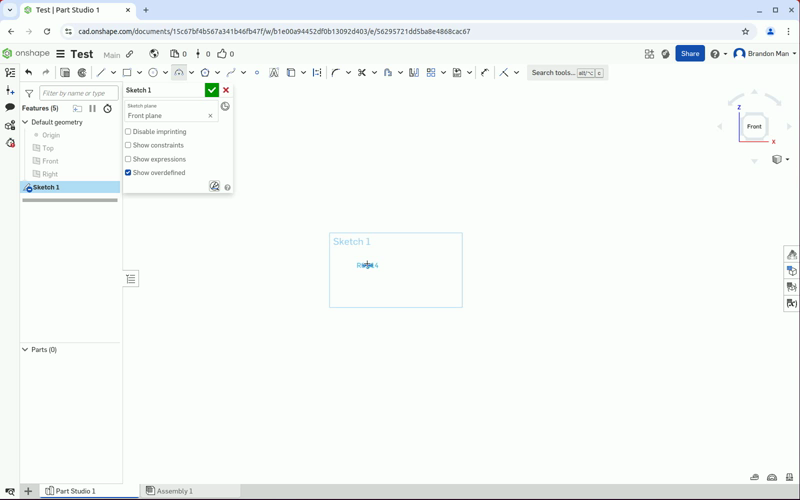
scroll(6)
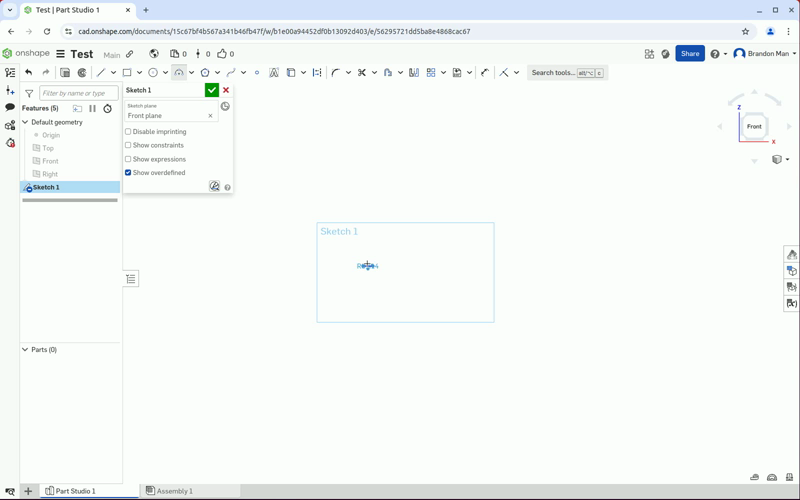
scroll(6)
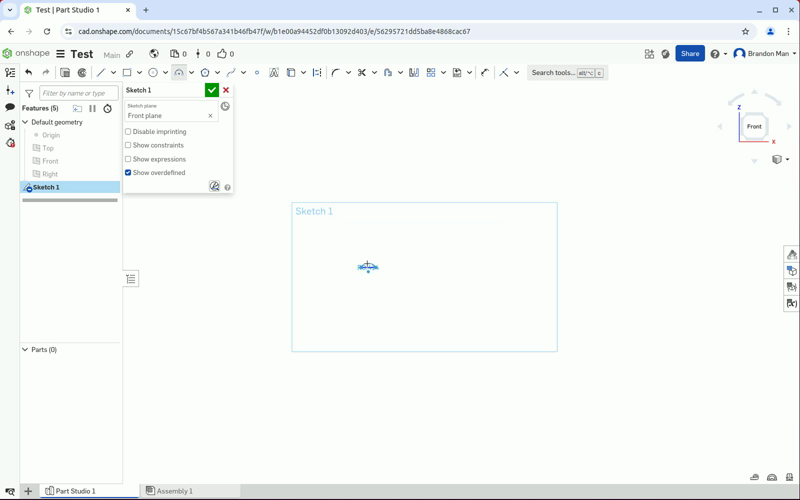
scroll(6)
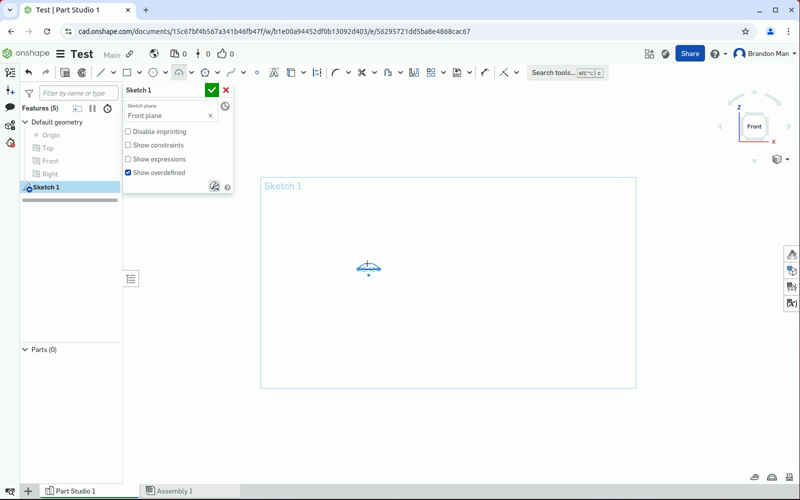
scroll(6)
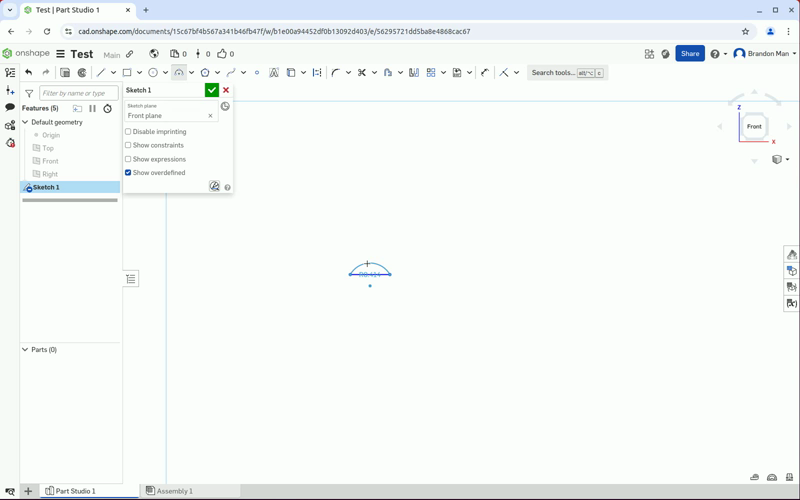
click(367, 263)
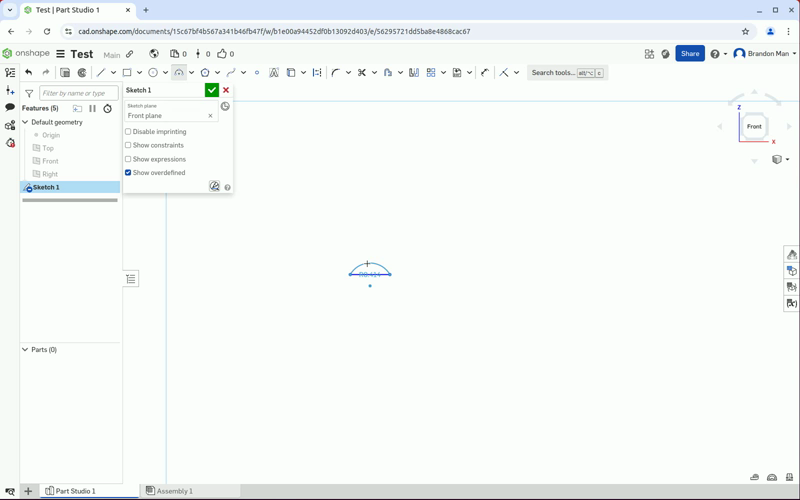
scroll(-6)
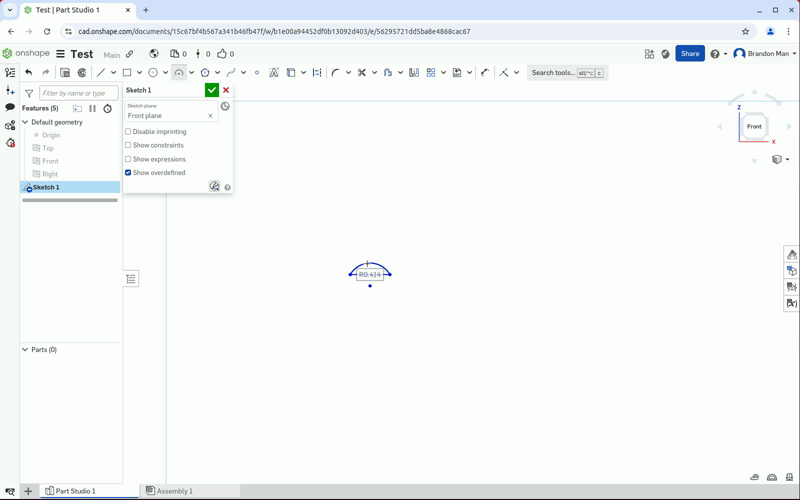
scroll(-6)
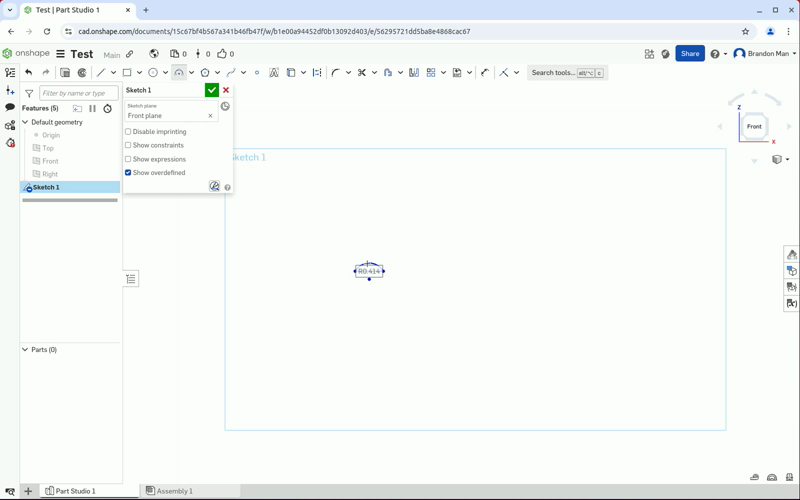
scroll(-6)
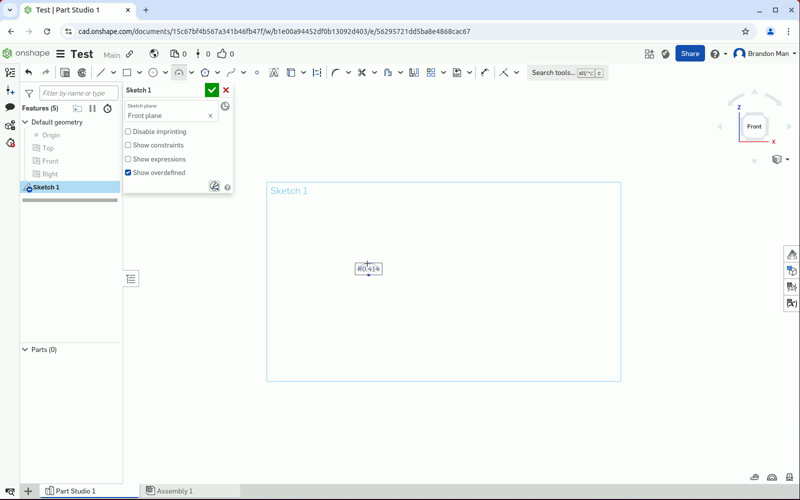
scroll(-6)
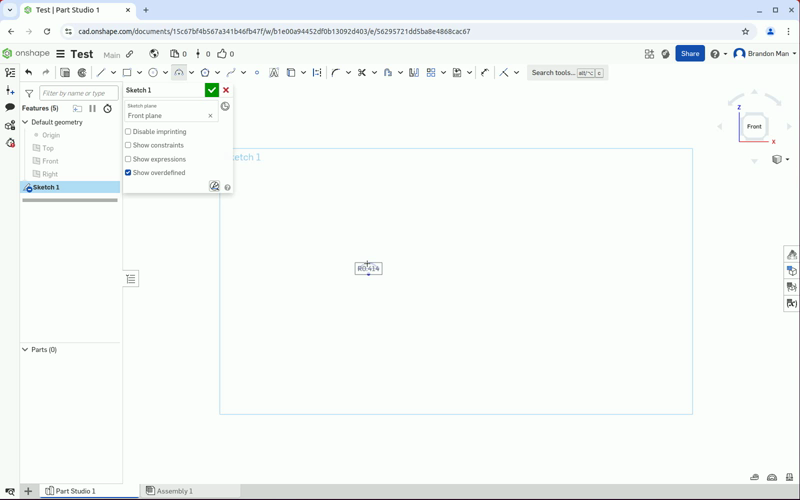
scroll(-6)
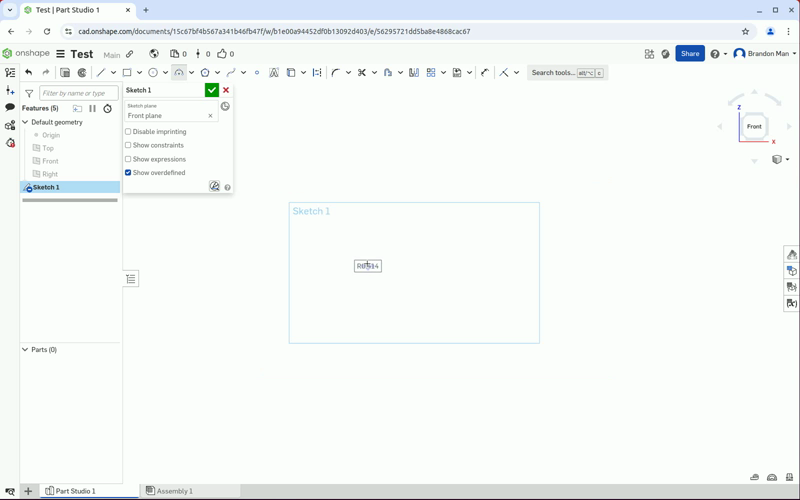
scroll(-6)
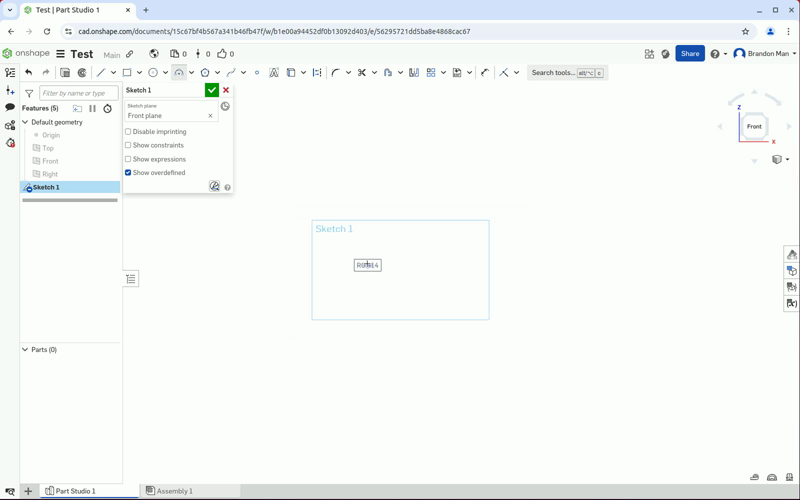
scroll(-6)
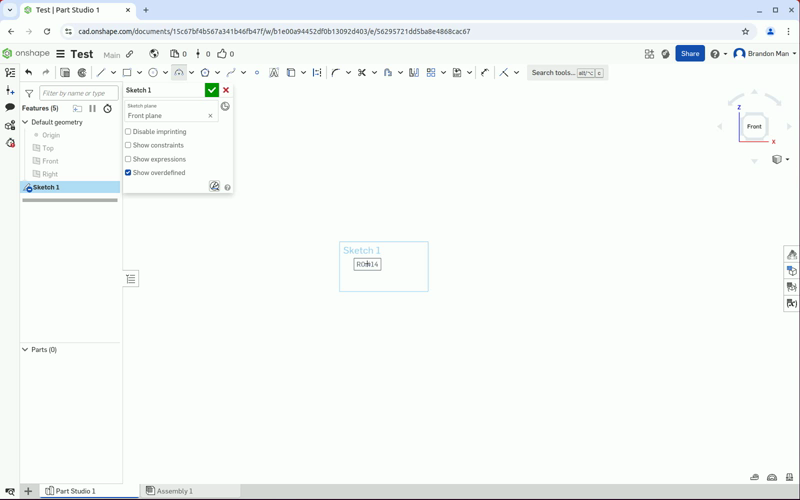
key_up(shift)
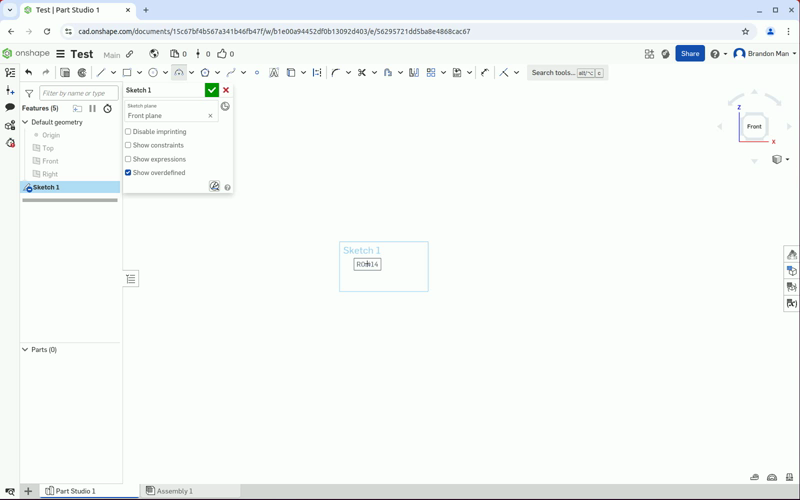
key(esc)
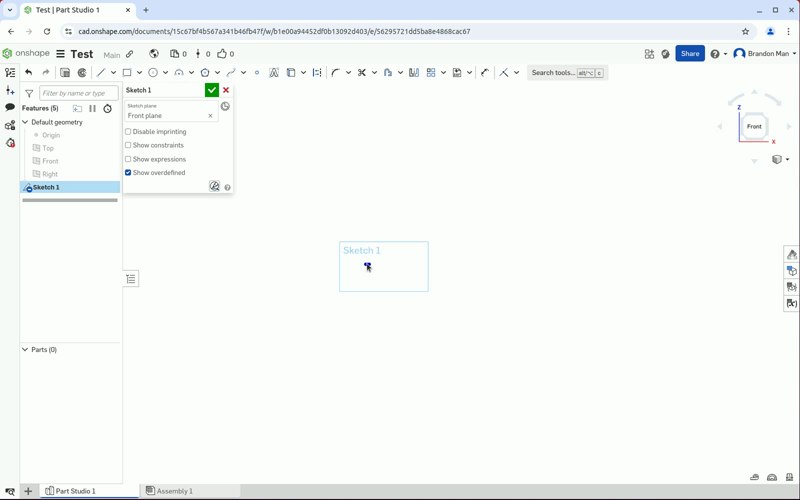
mouse_move(366, 264)
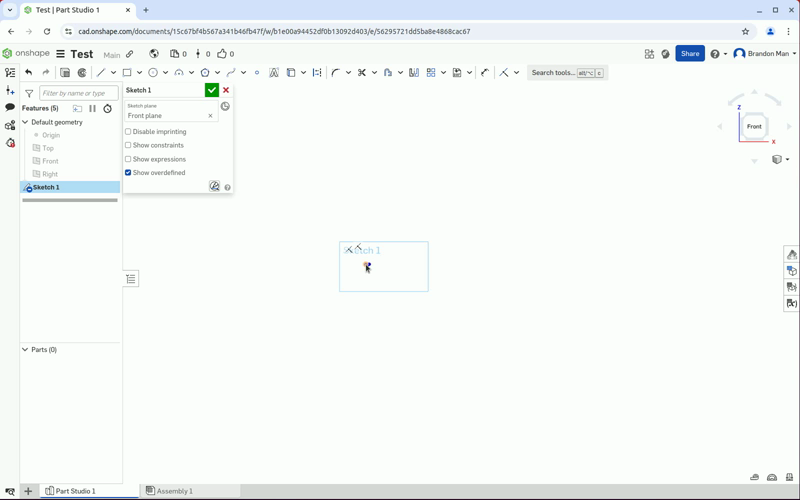
scroll(6)
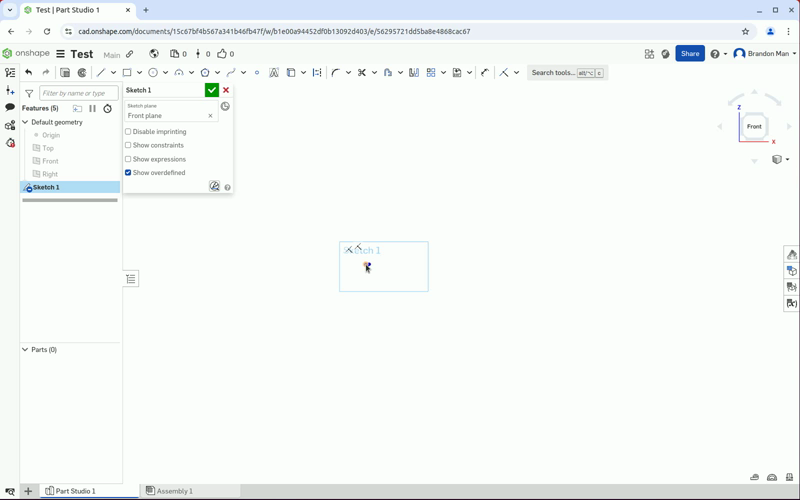
scroll(6)
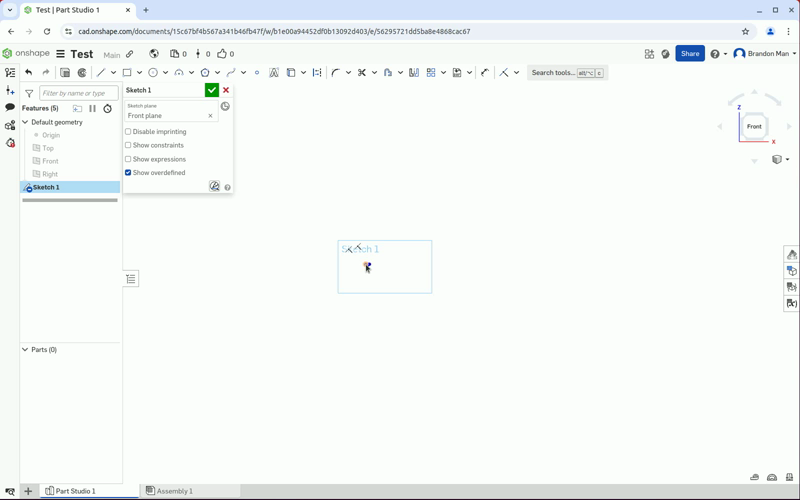
scroll(6)
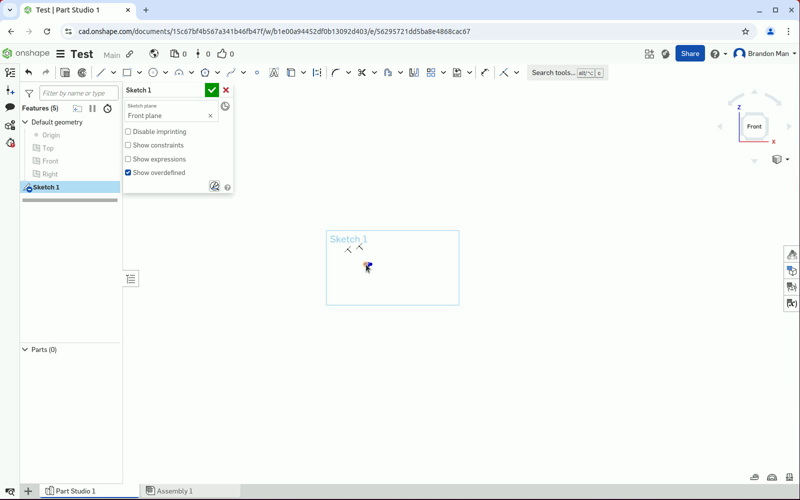
scroll(6)
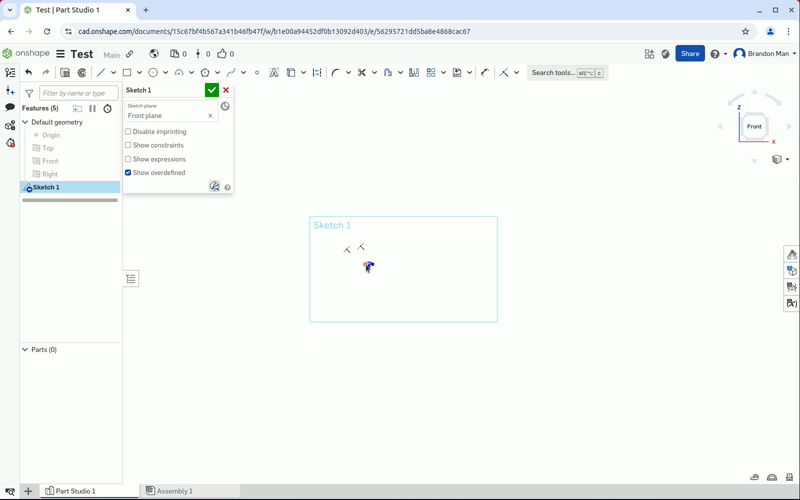
scroll(6)
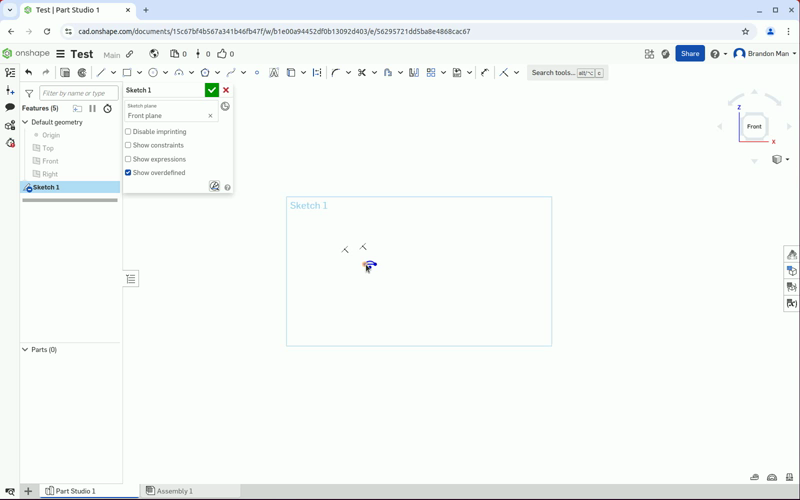
scroll(6)
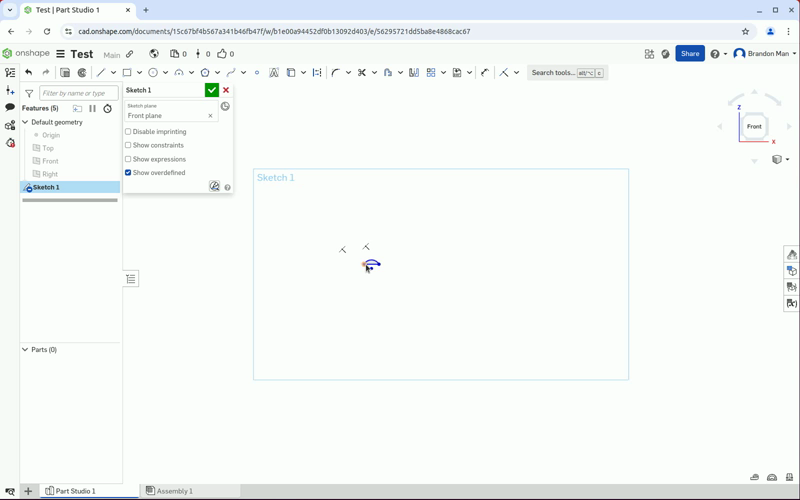
scroll(6)
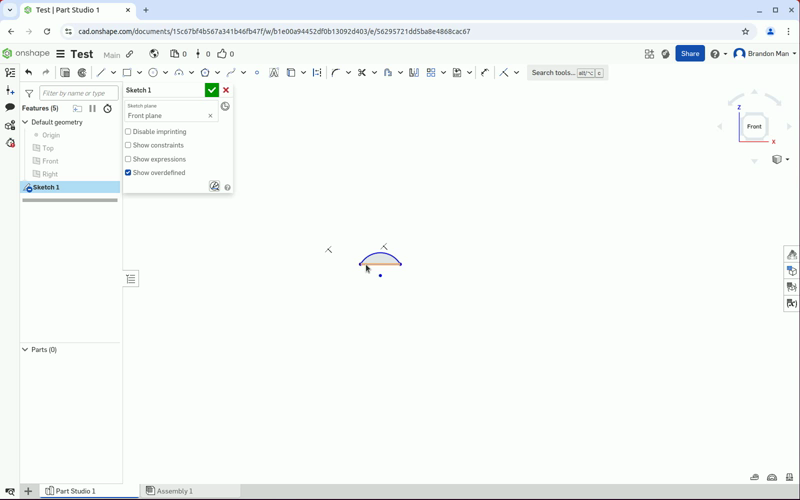
click(366, 264)
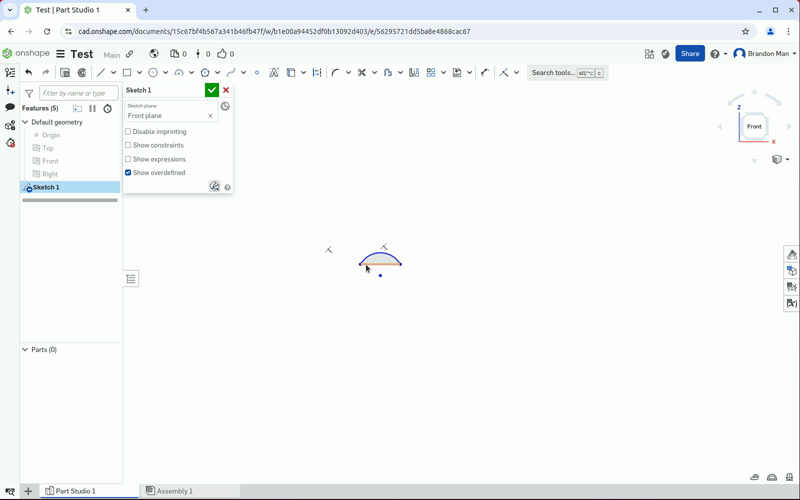
scroll(-6)
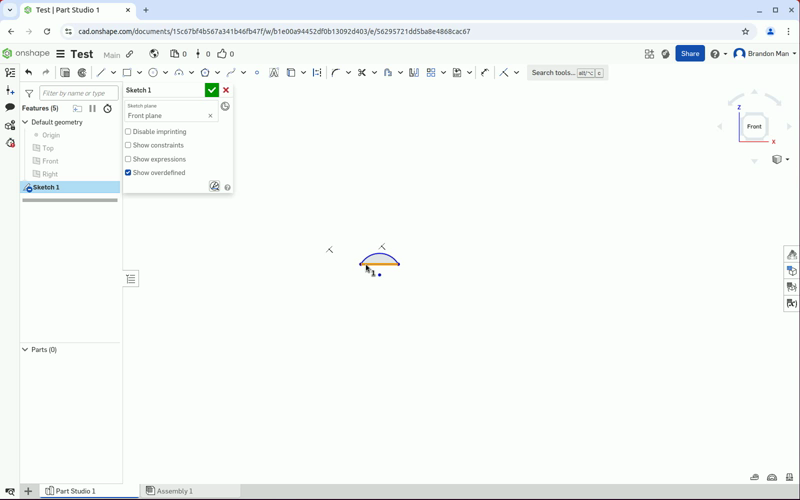
scroll(-6)
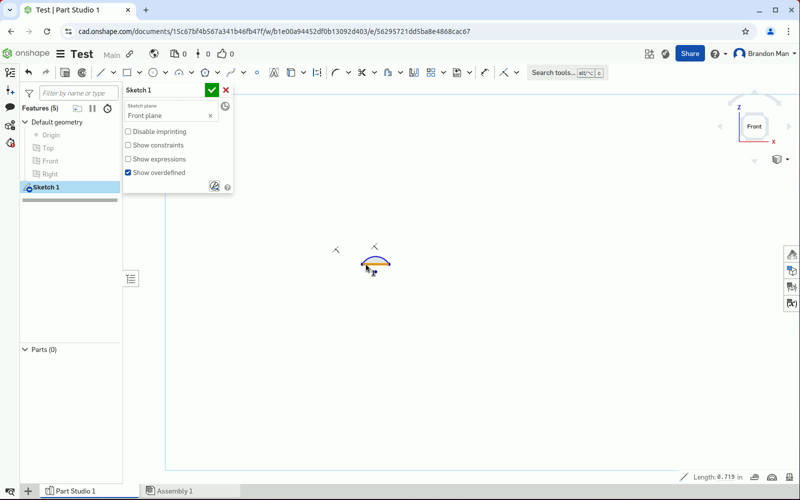
scroll(-6)
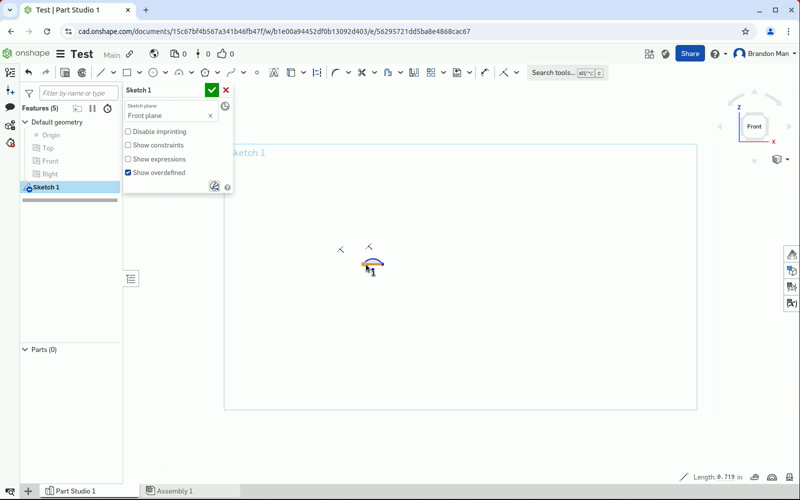
scroll(-6)
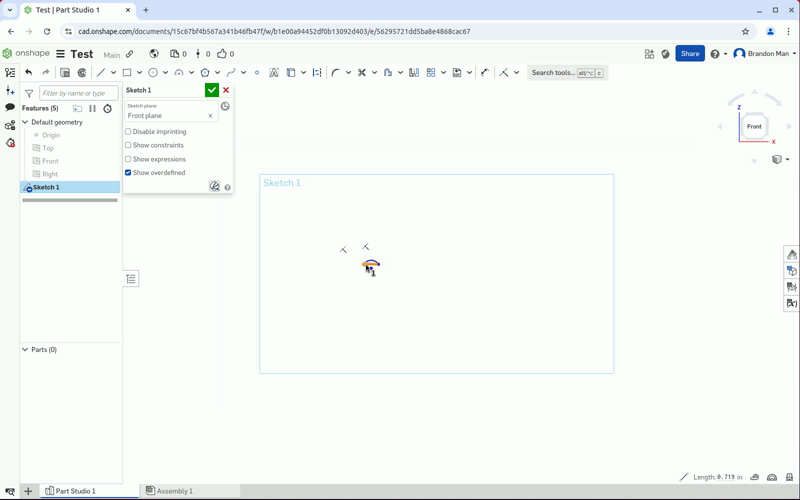
scroll(-6)
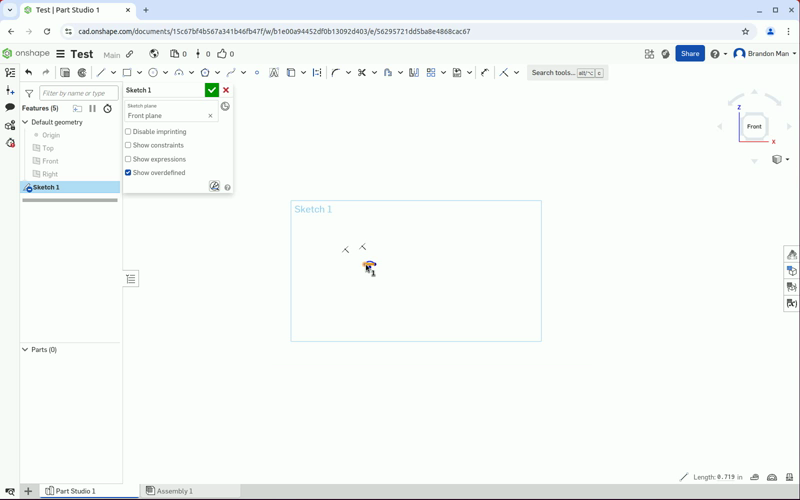
scroll(-6)
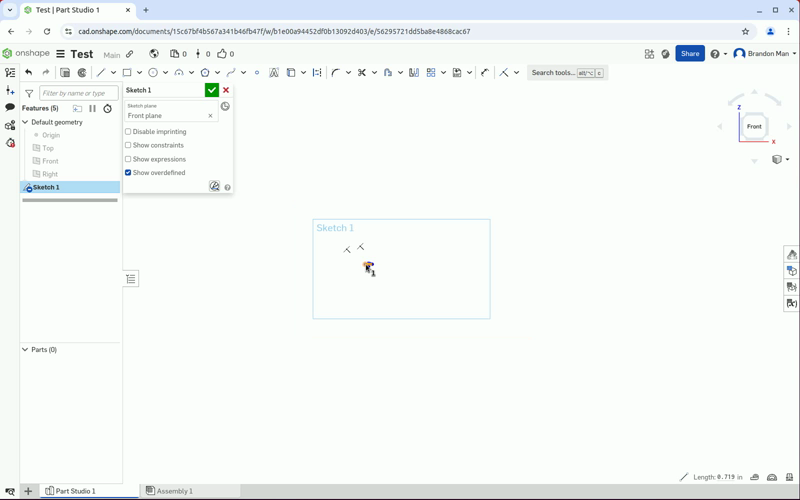
scroll(-6)
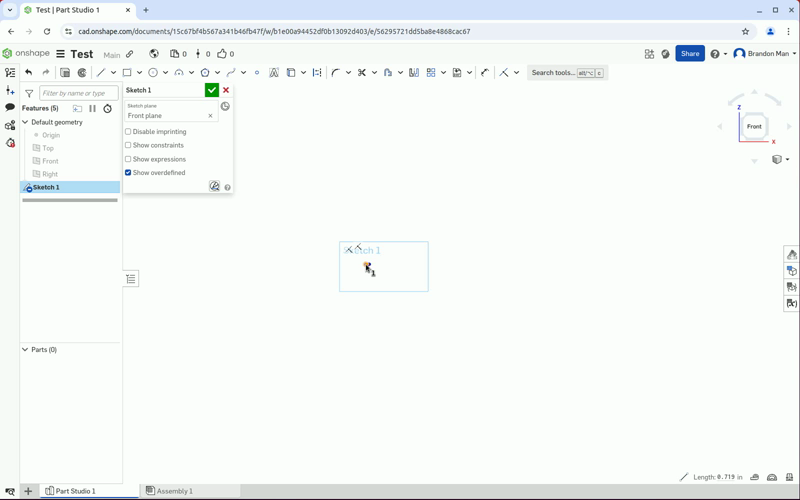
mouse_move(73, 352)
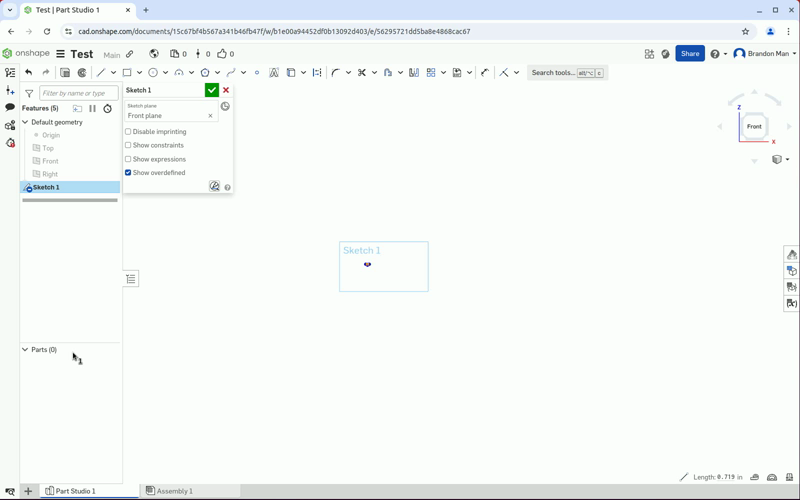
key(shift+y)
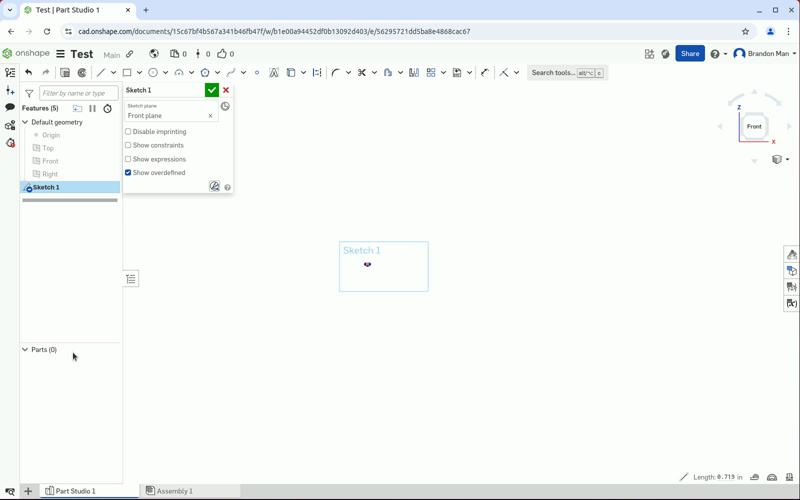
key(shift+e)
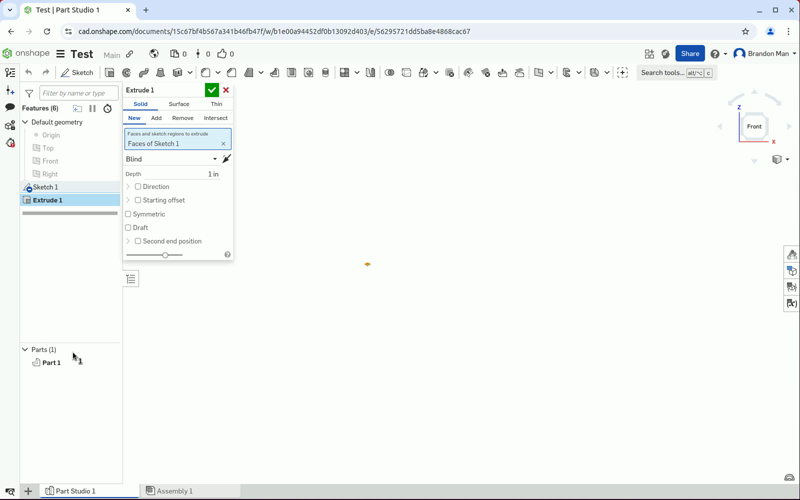
mouse_move(143, 106)
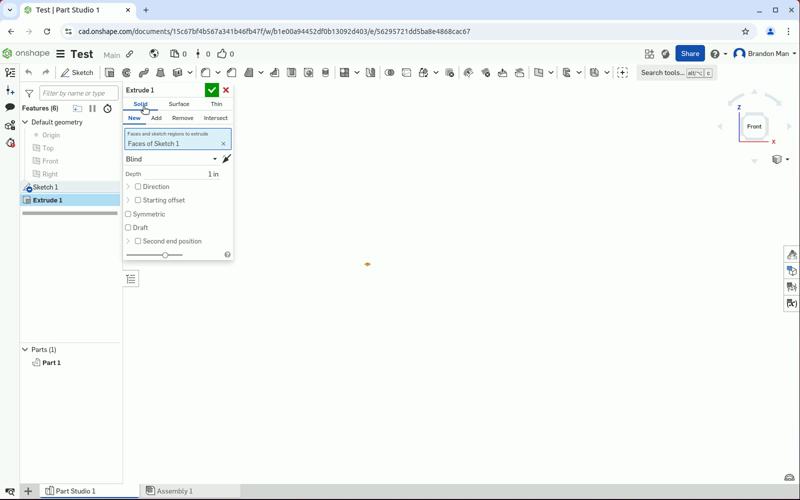
click(143, 106)
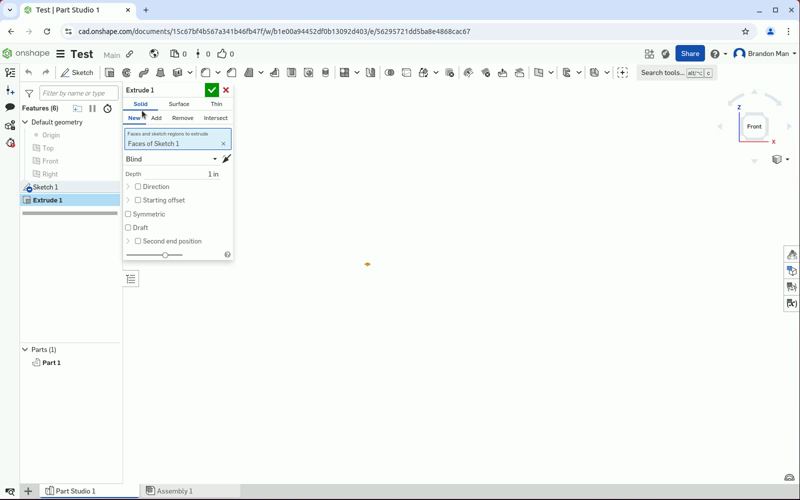
mouse_move(137, 120)
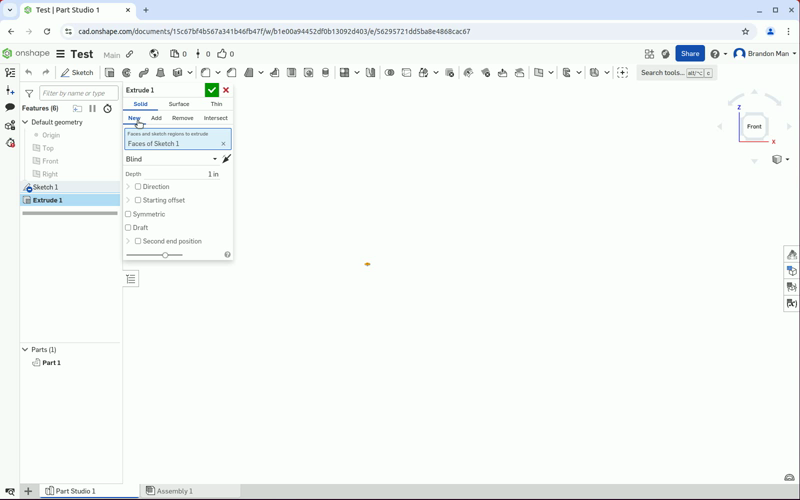
click(137, 120)
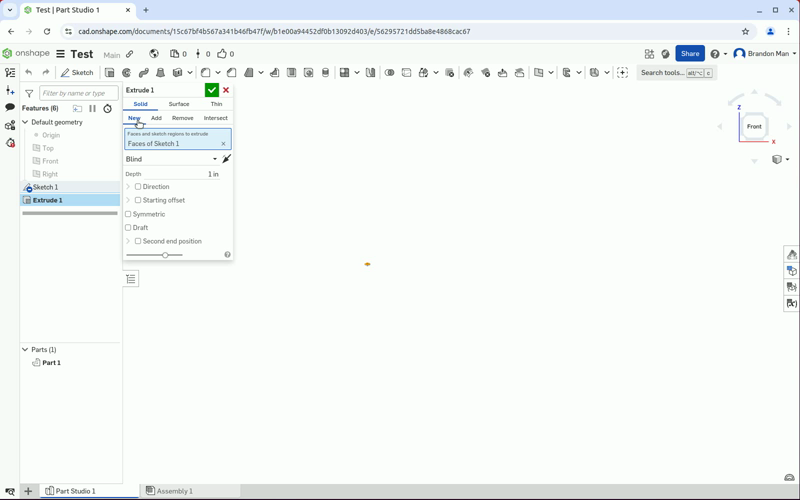
key(tab, 4)
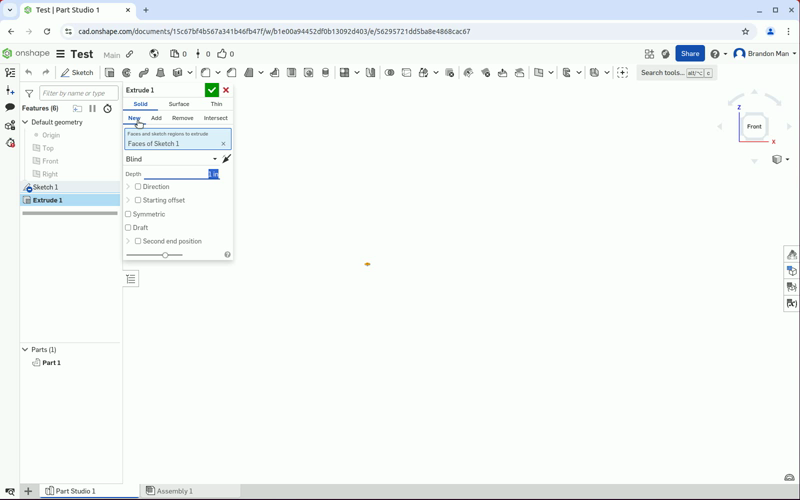
text(4.814)
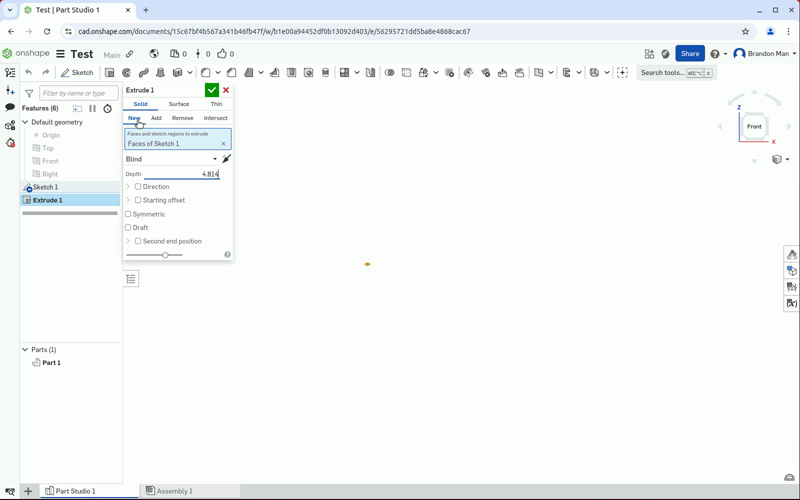
key(enter)
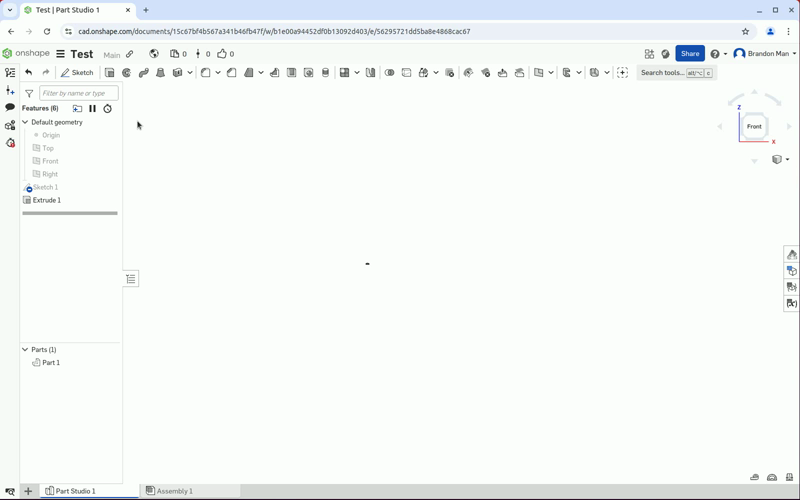
key(shift+h)
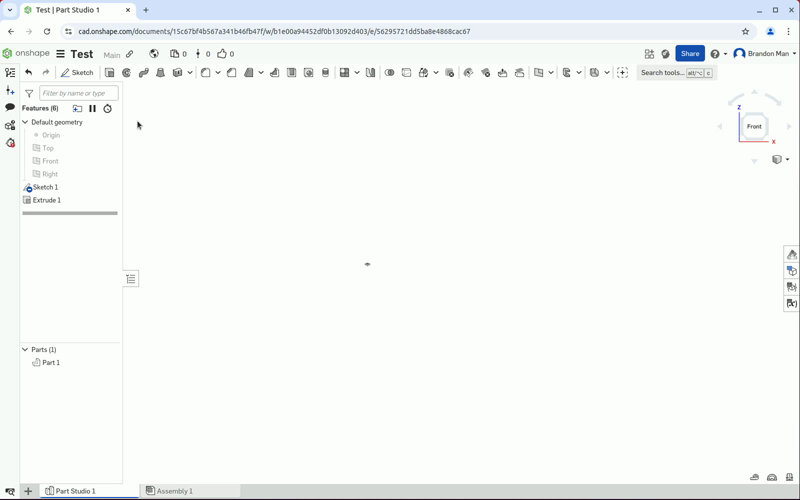
key(shift+h)
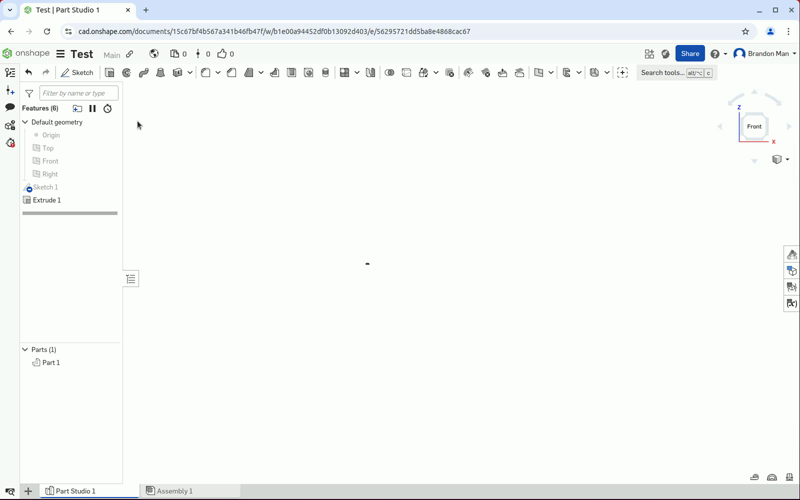
mouse_move(73, 189)
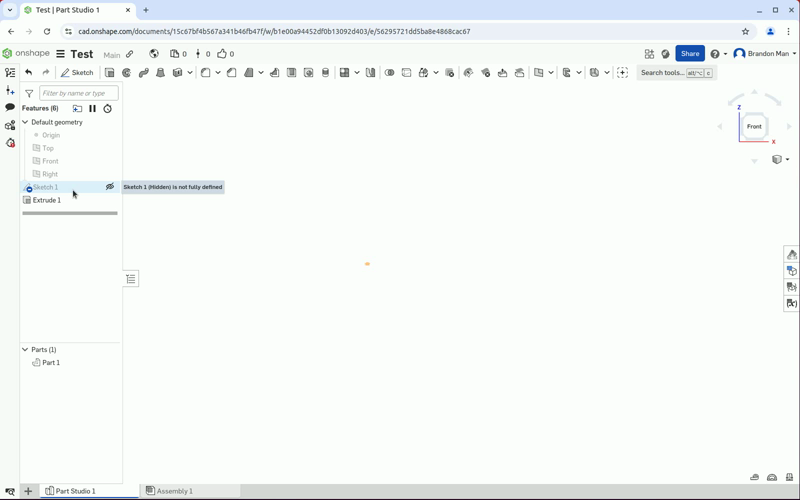
click(73, 189)
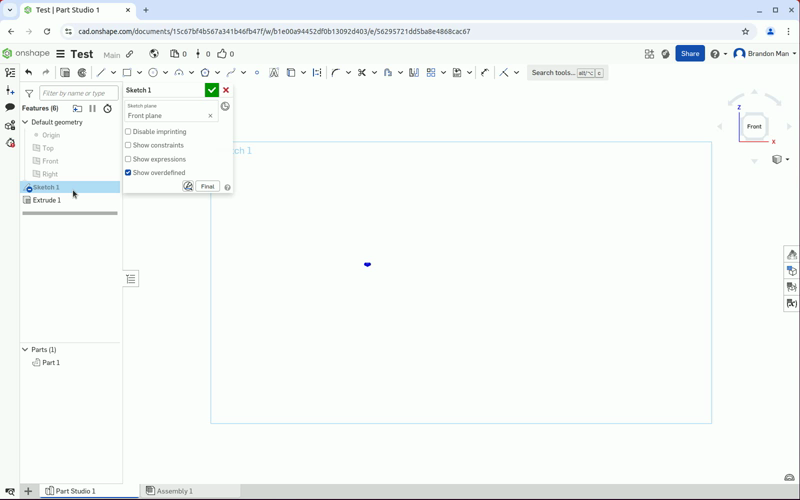
mouse_move(229, 92)
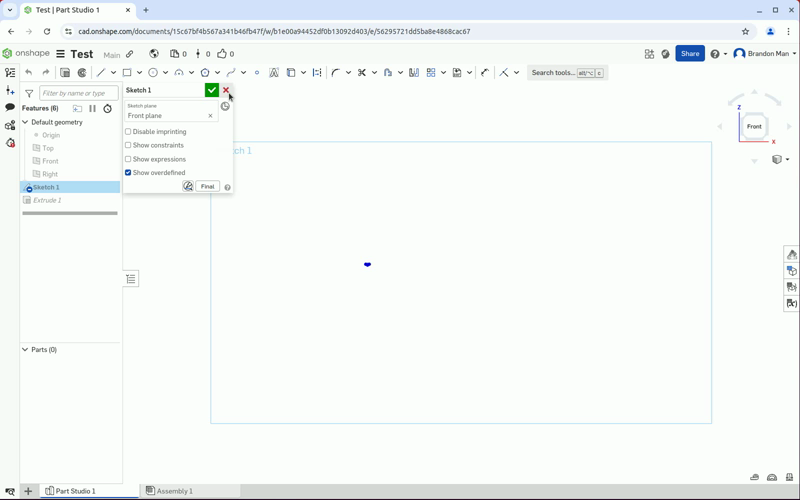
click(229, 92)
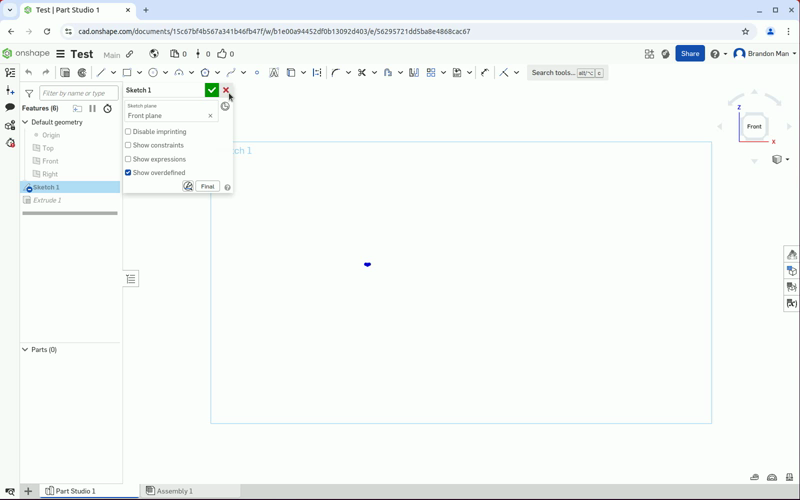
key(shift+s)
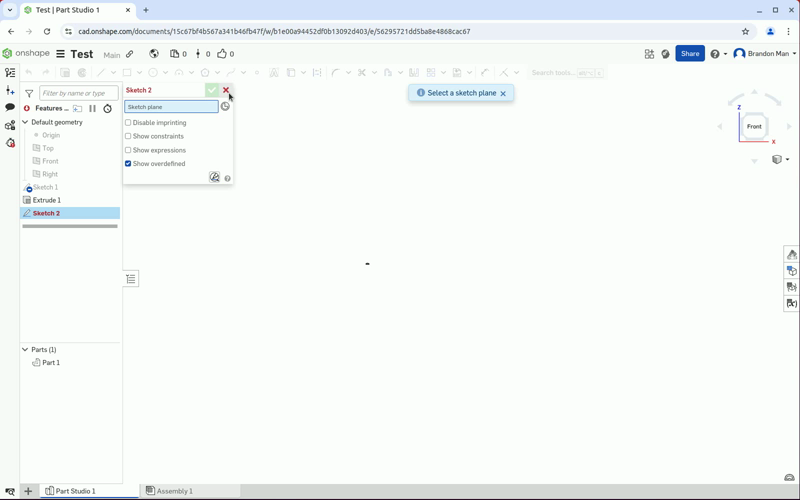
mouse_move(73, 163)
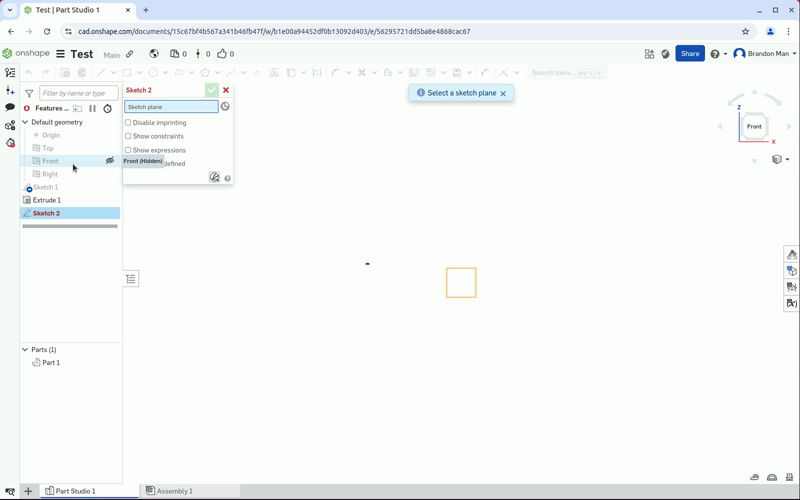
click(73, 163)
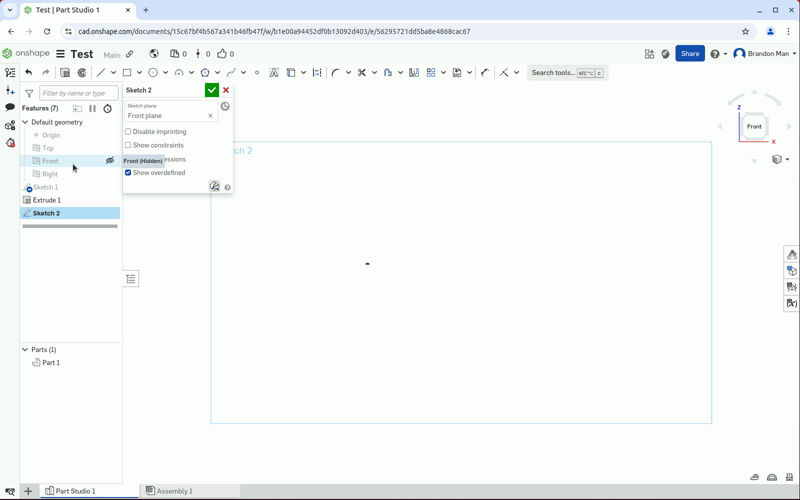
mouse_move(73, 352)
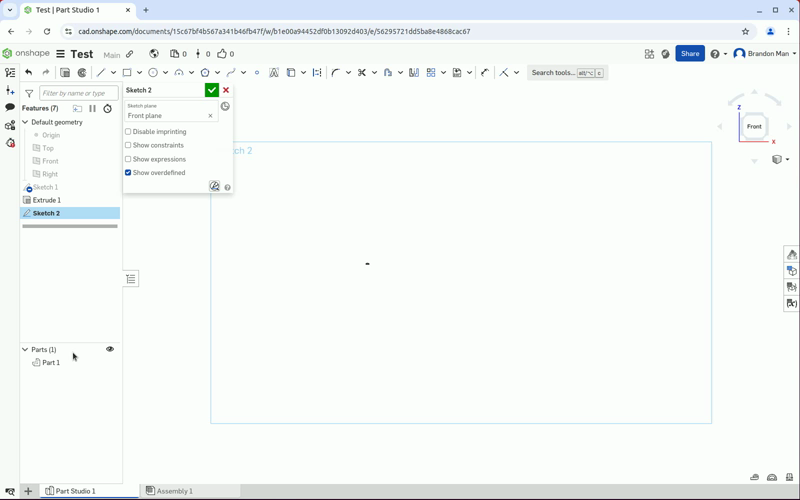
key(y)
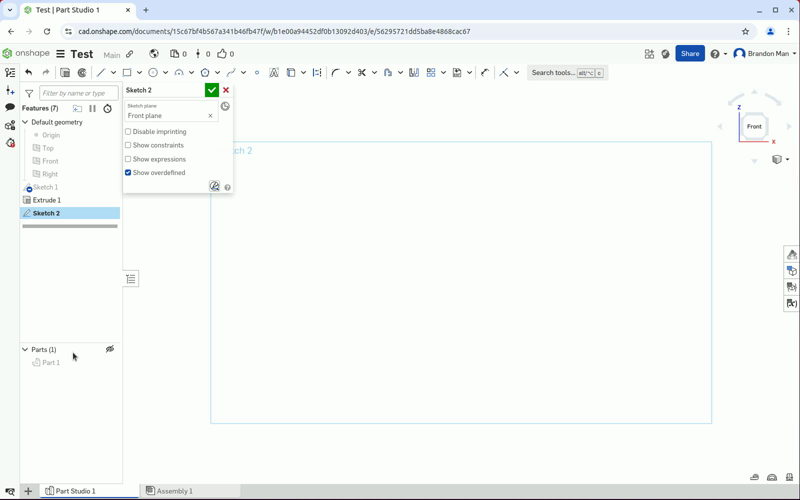
key(a)
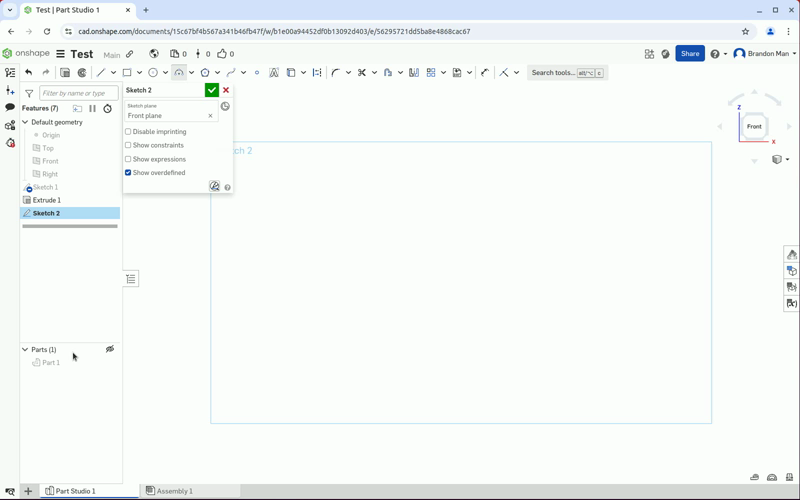
key_down(shift)
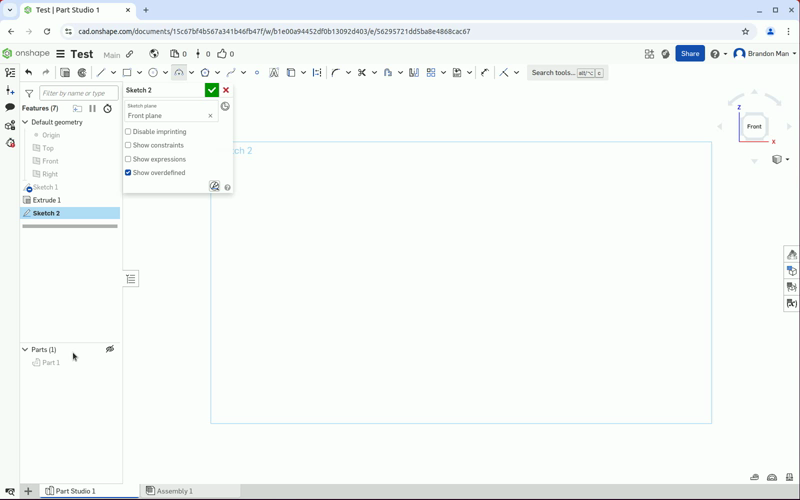
mouse_move(365, 264)
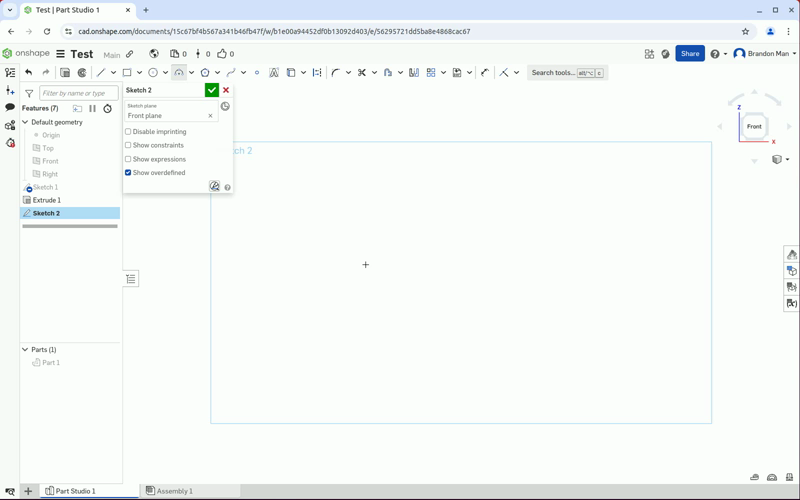
click(365, 264)
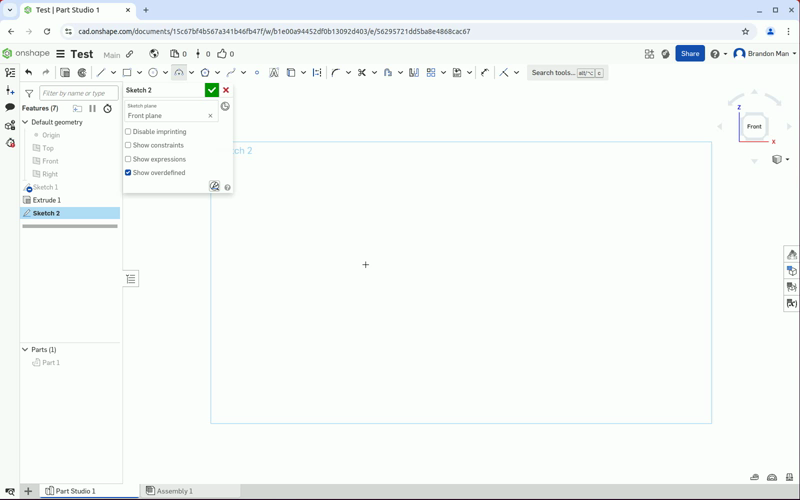
key_up(shift)
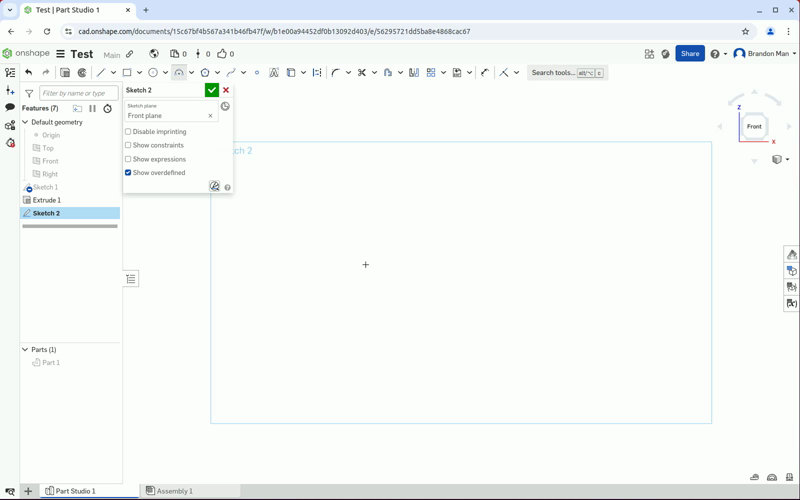
key_down(shift)
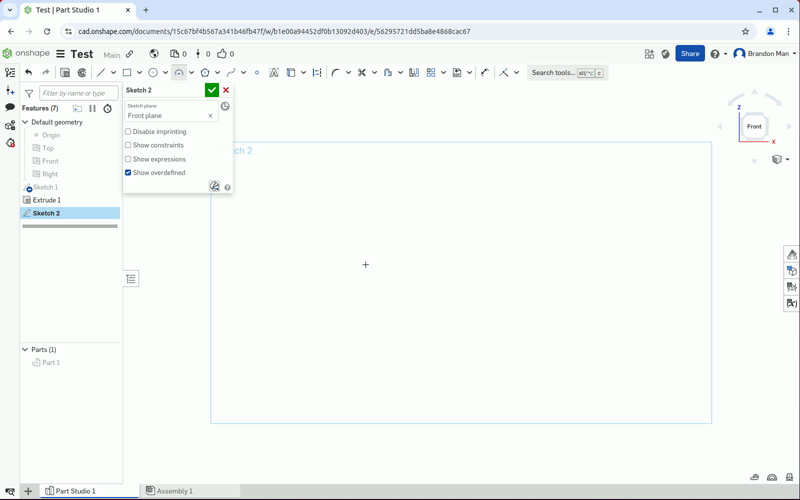
mouse_move(367, 303)
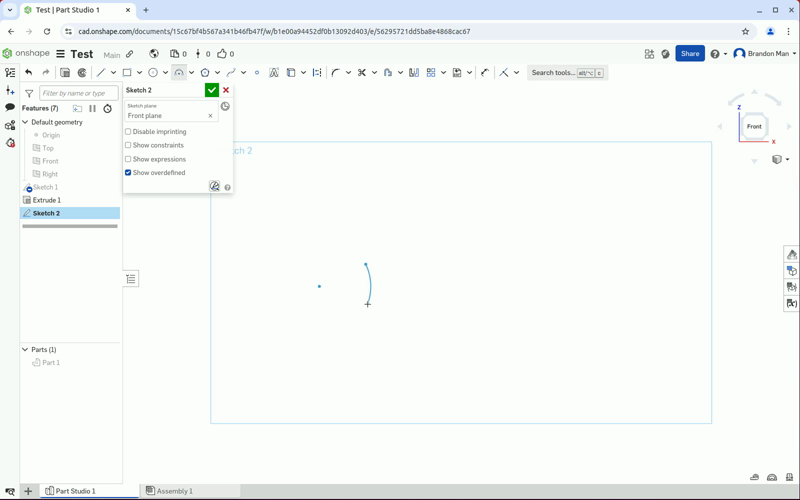
click(367, 303)
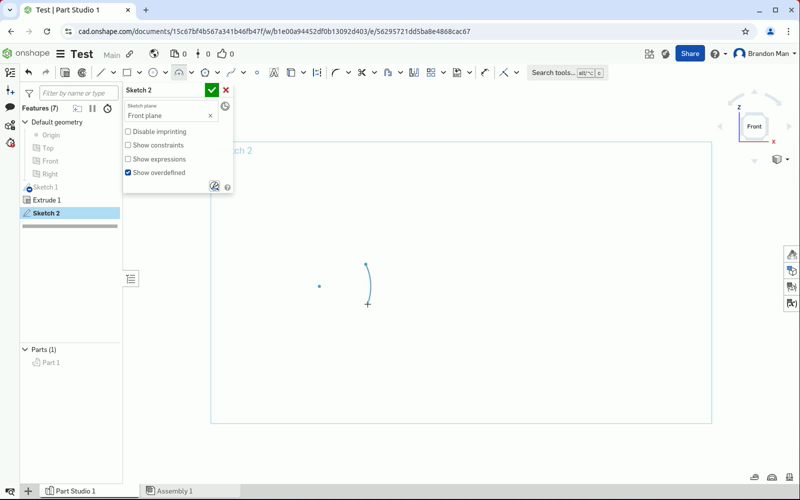
mouse_move(347, 284)
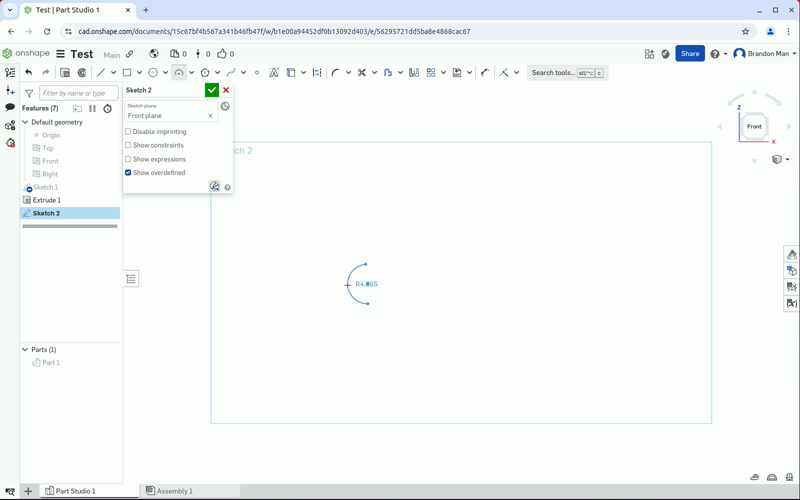
click(347, 284)
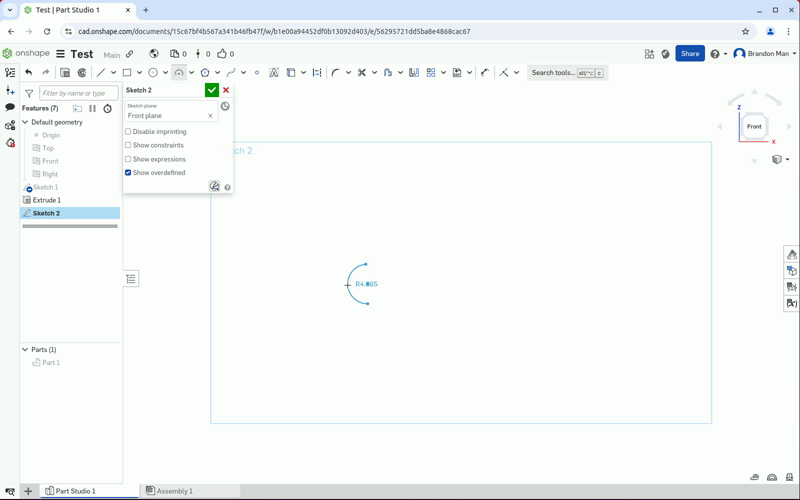
key_up(shift)
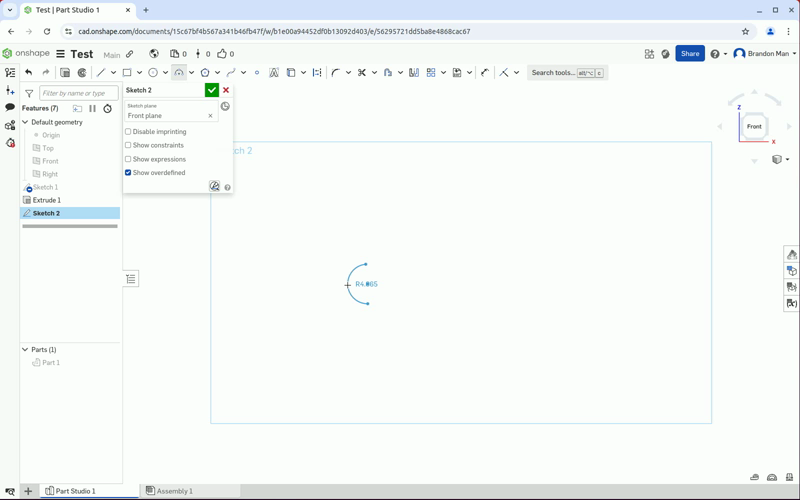
key(esc)
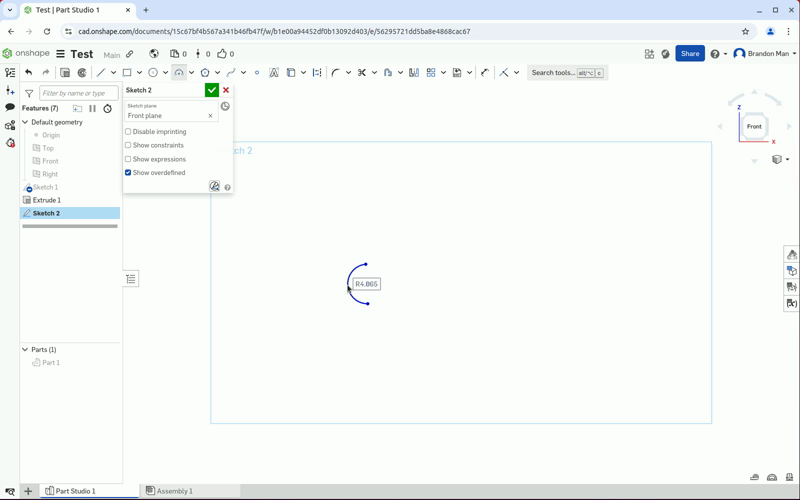
key(l)
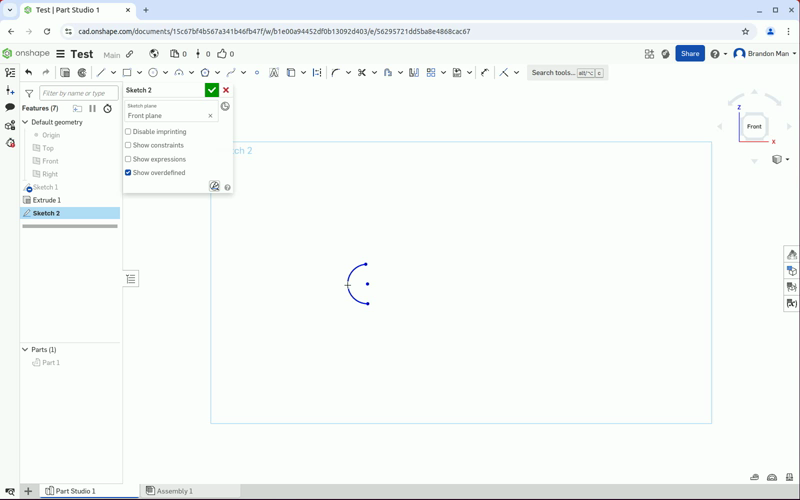
mouse_move(367, 303)
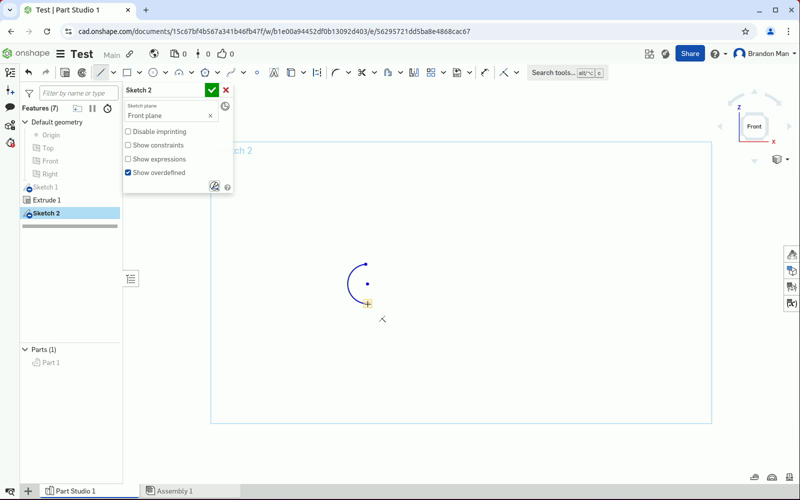
click(367, 303)
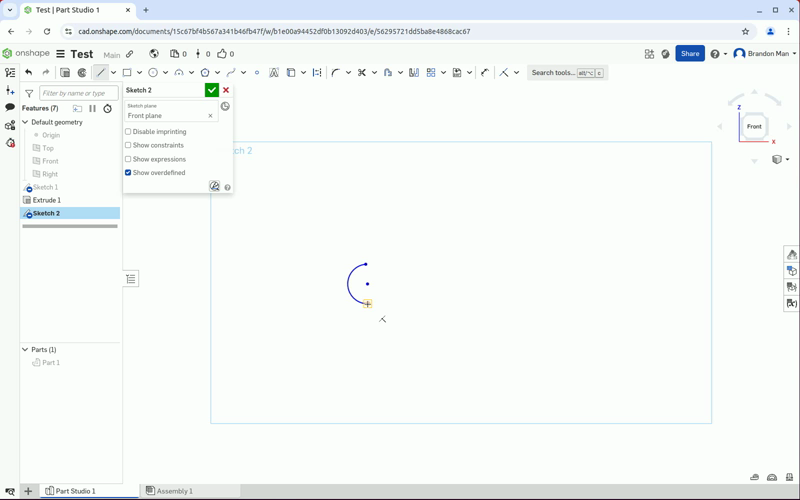
key_down(shift)
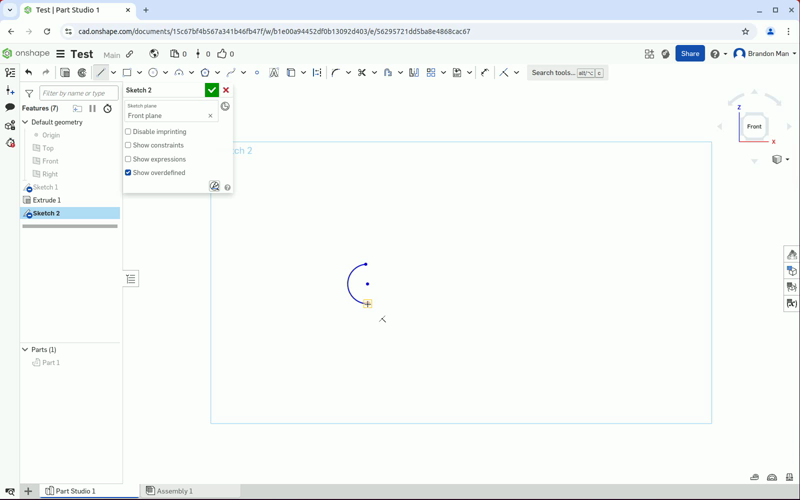
mouse_move(534, 301)
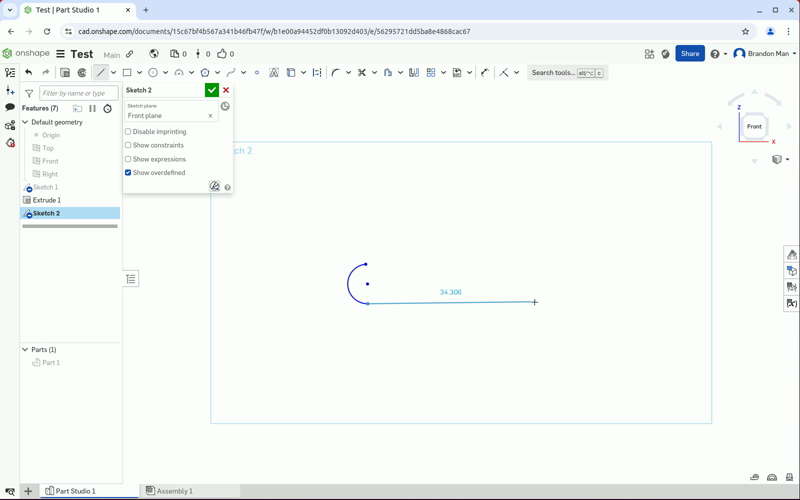
click(534, 301)
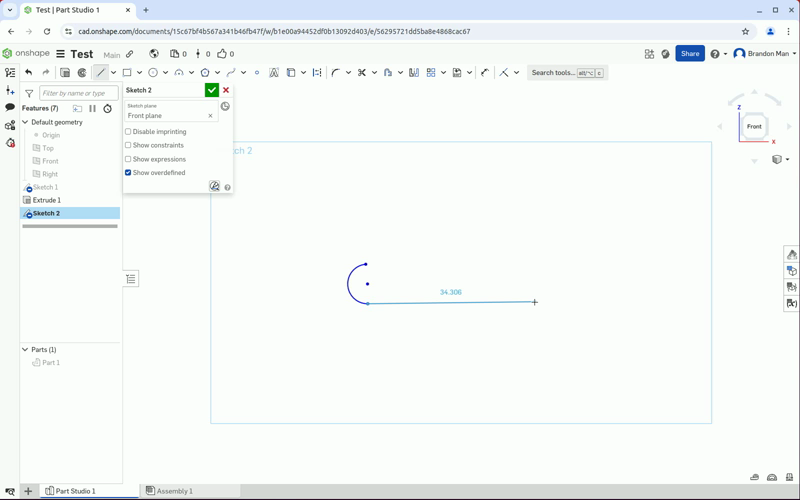
key_up(shift)
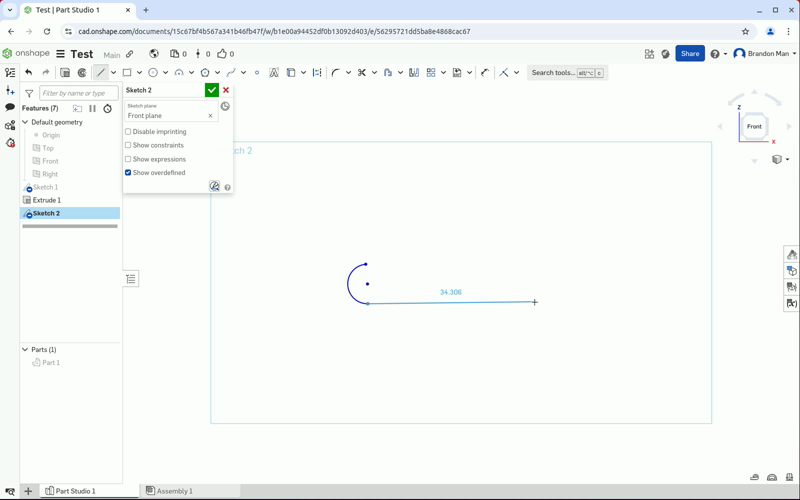
key(esc)
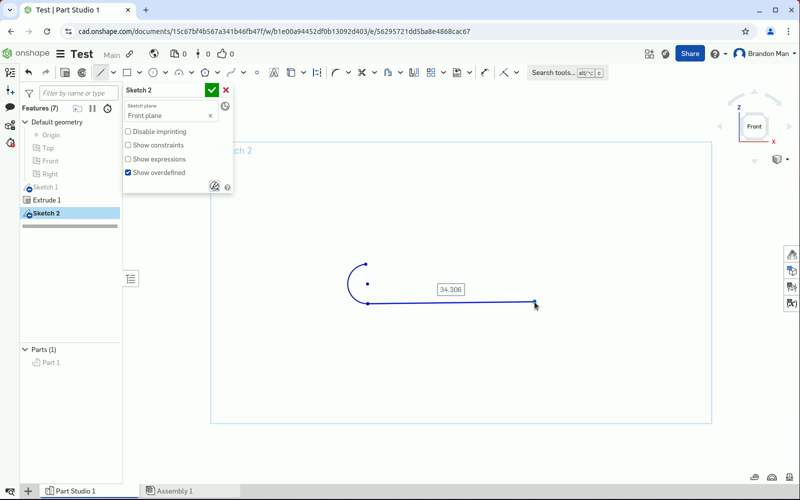
key(a)
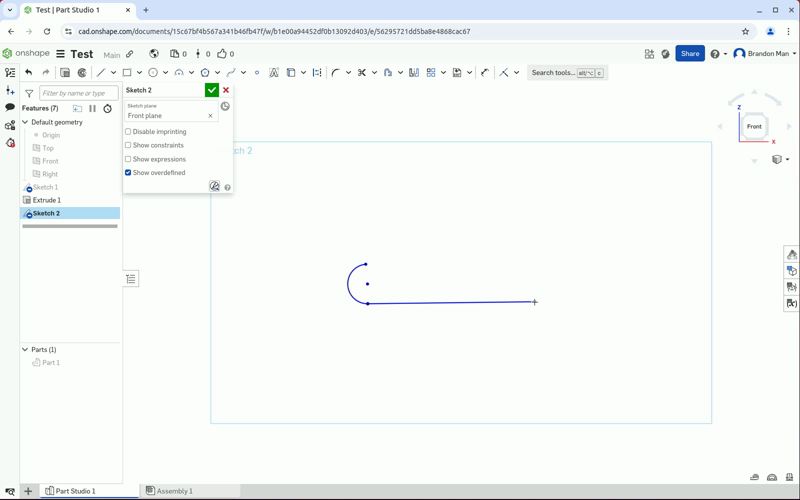
mouse_move(534, 301)
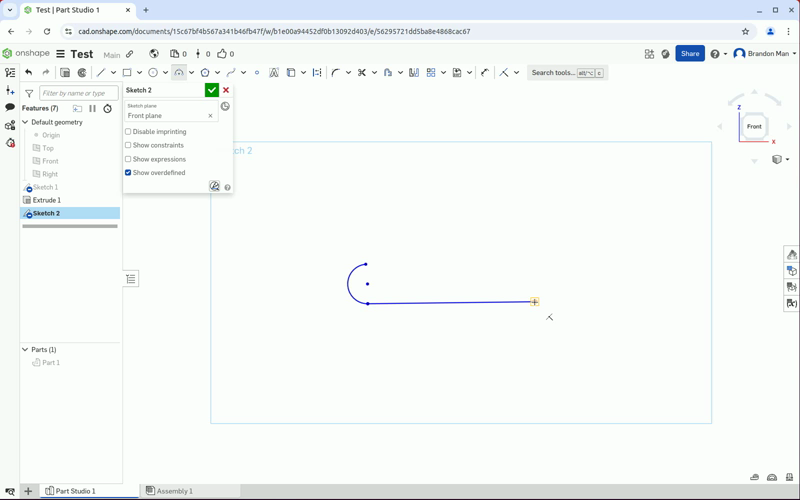
click(534, 301)
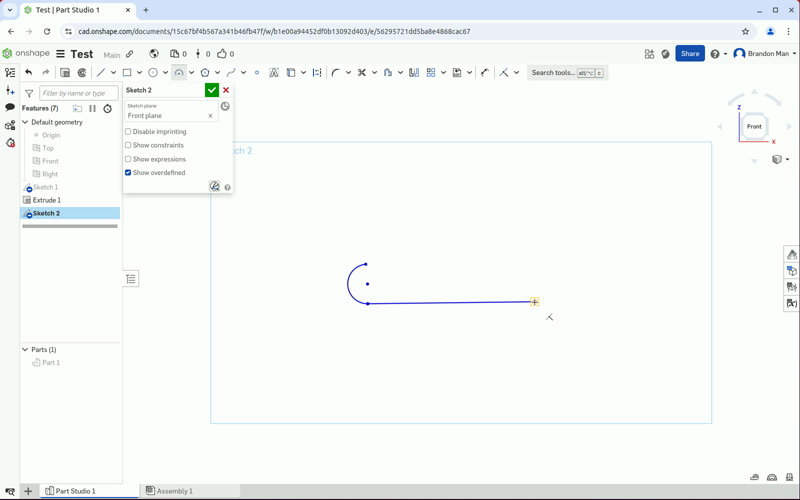
key_down(shift)
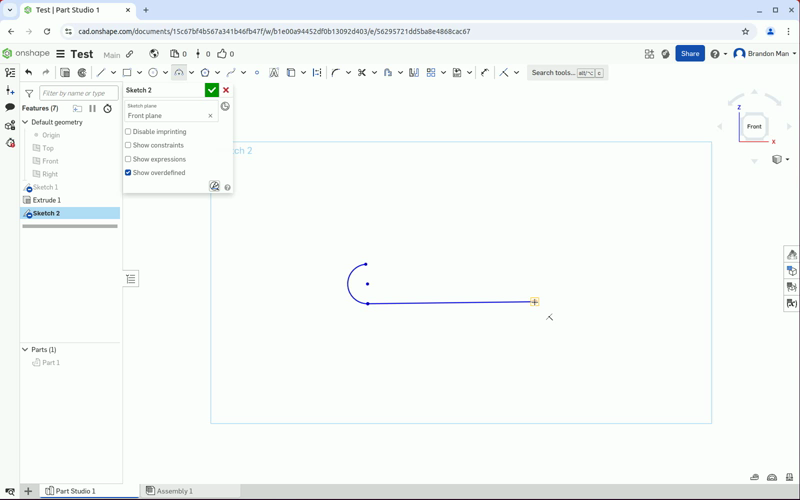
mouse_move(534, 266)
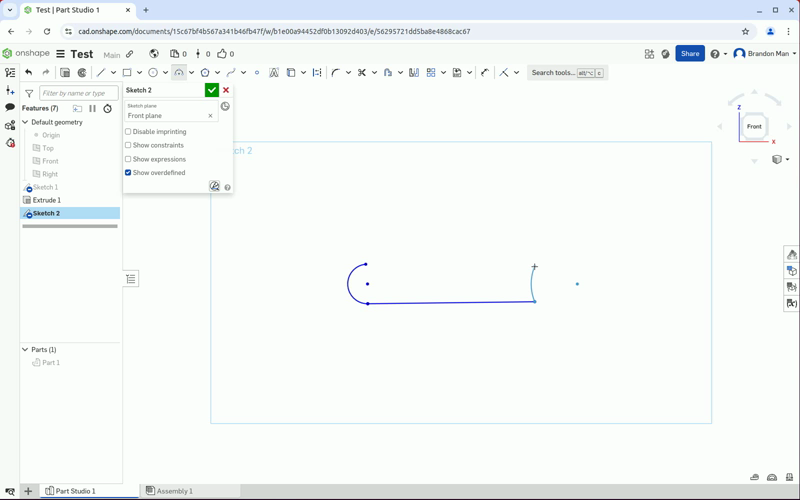
click(534, 266)
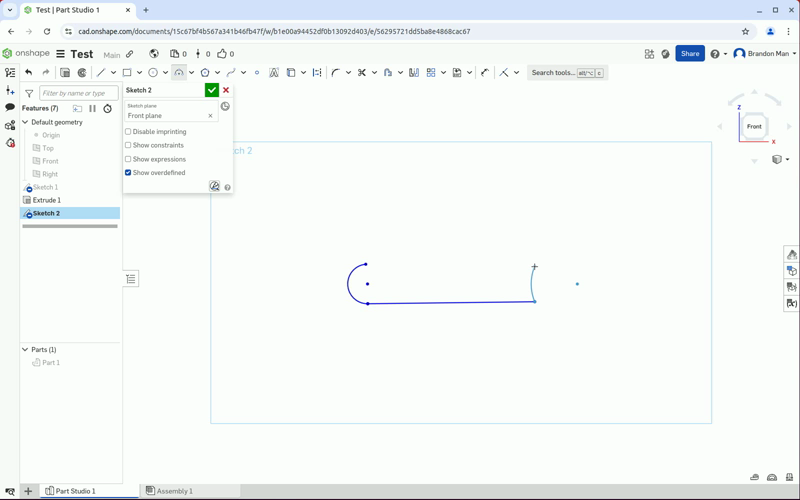
mouse_move(552, 283)
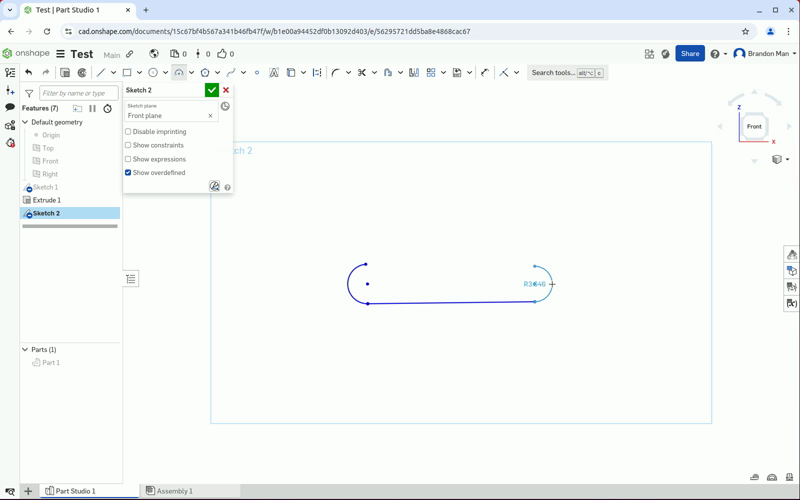
click(552, 283)
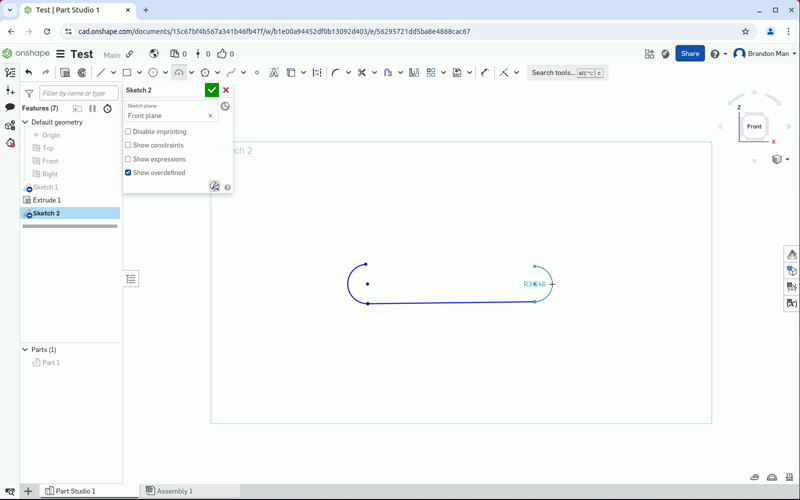
key_up(shift)
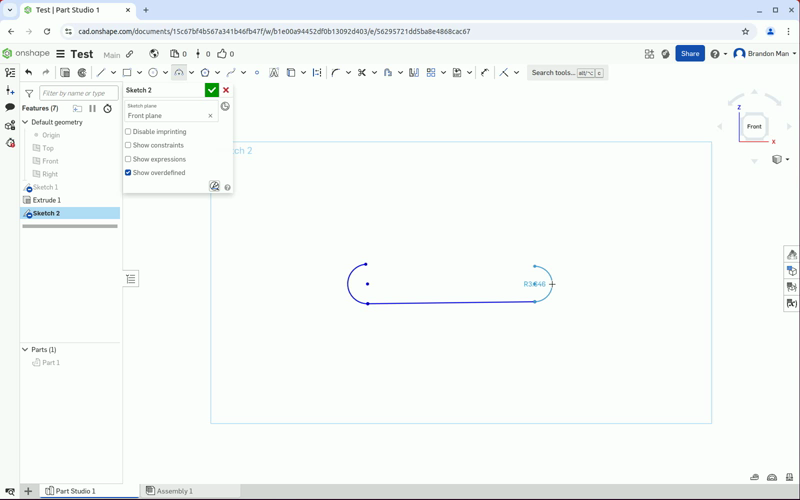
key(esc)
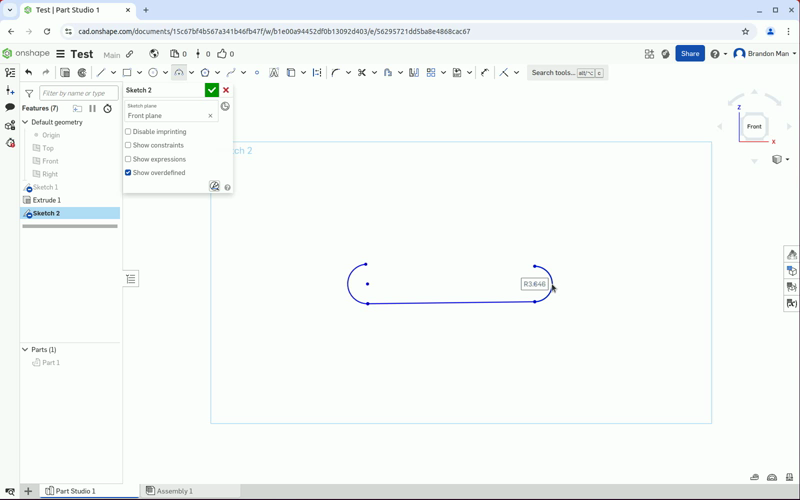
key(l)
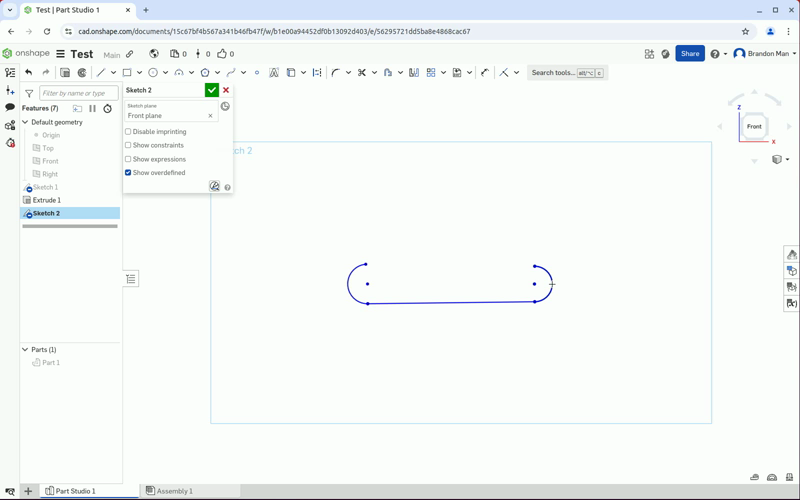
mouse_move(534, 266)
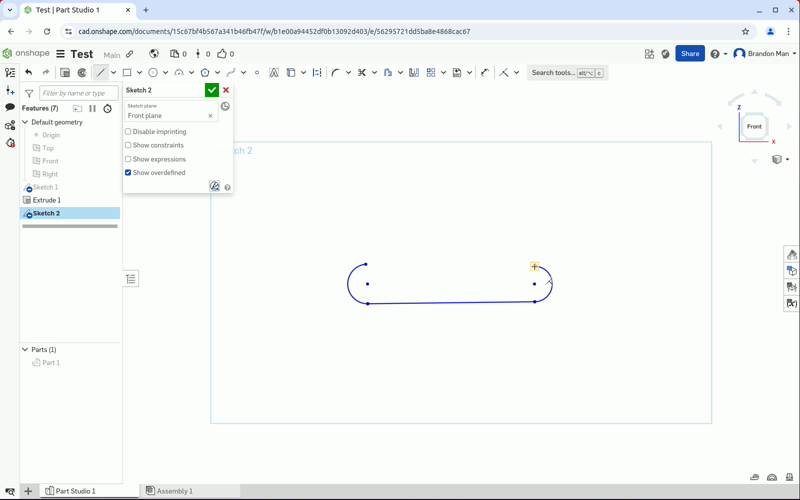
click(534, 266)
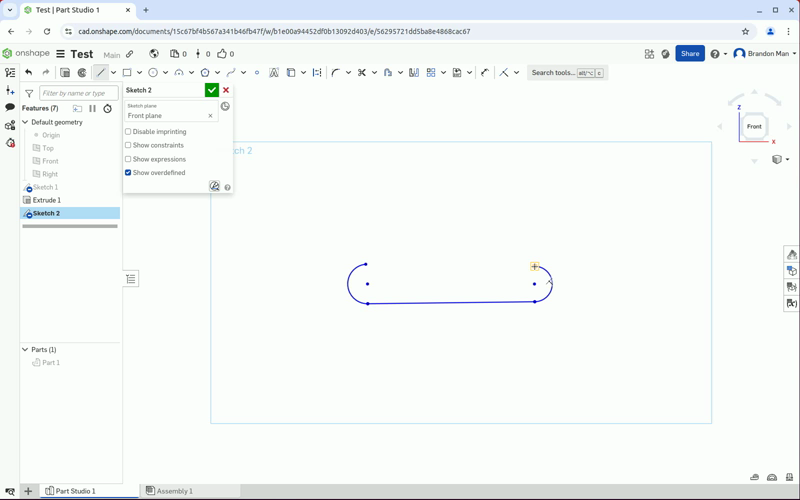
key_down(shift)
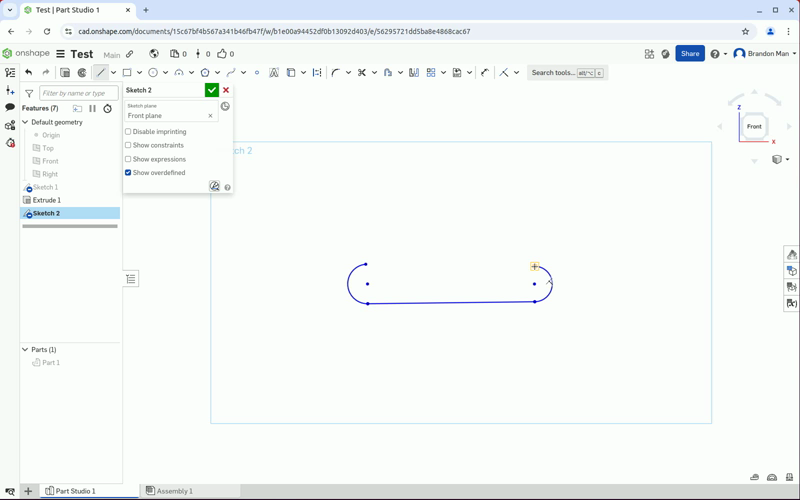
mouse_move(367, 264)
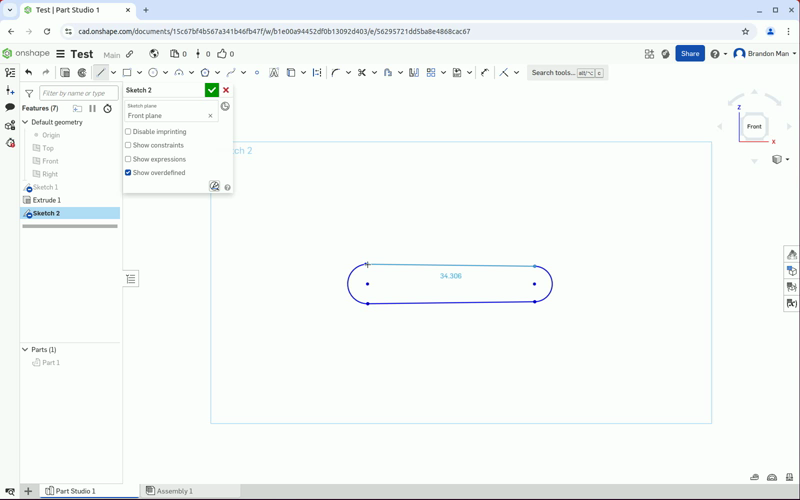
scroll(6)
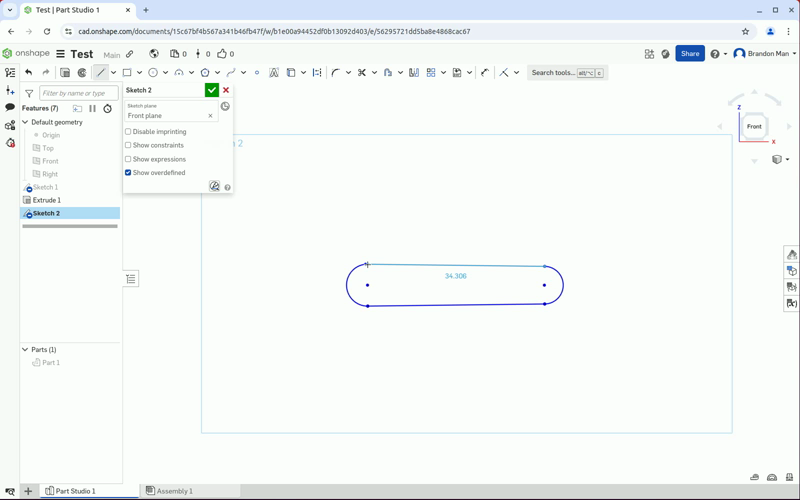
scroll(6)
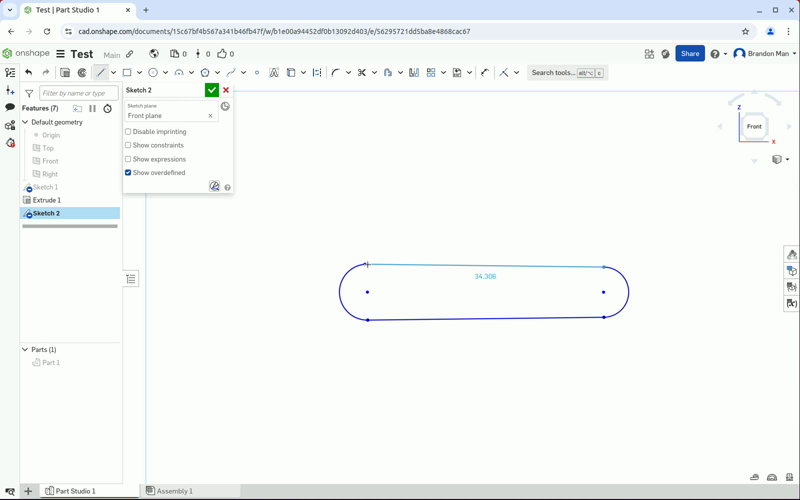
scroll(6)
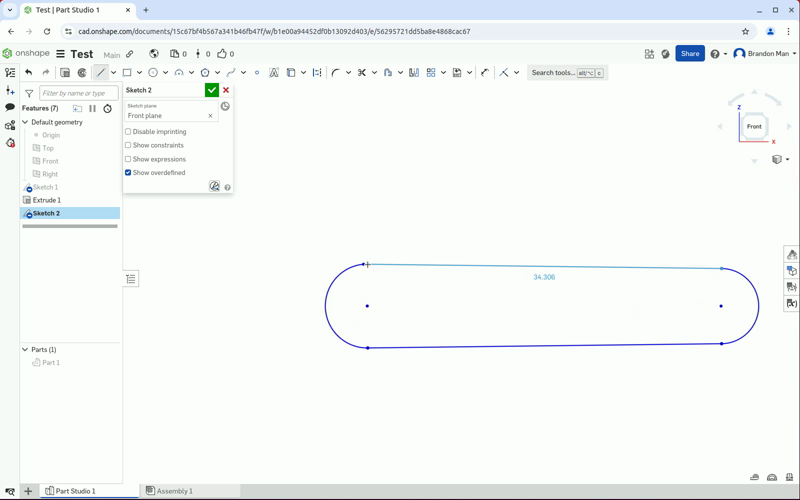
scroll(6)
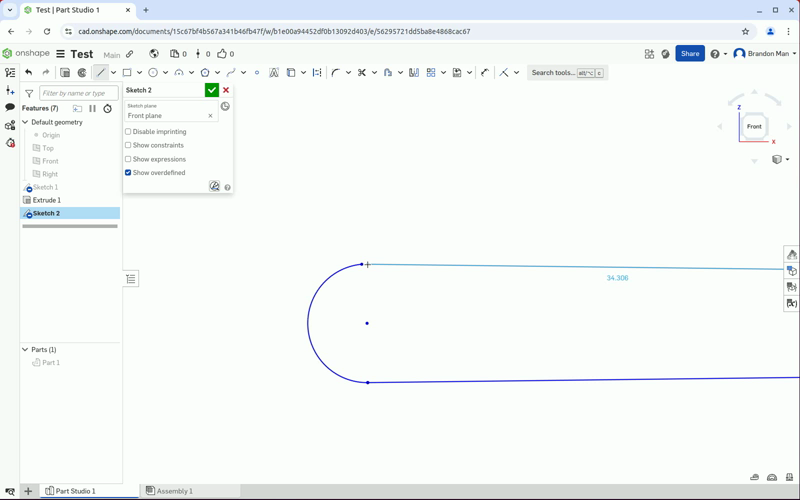
scroll(6)
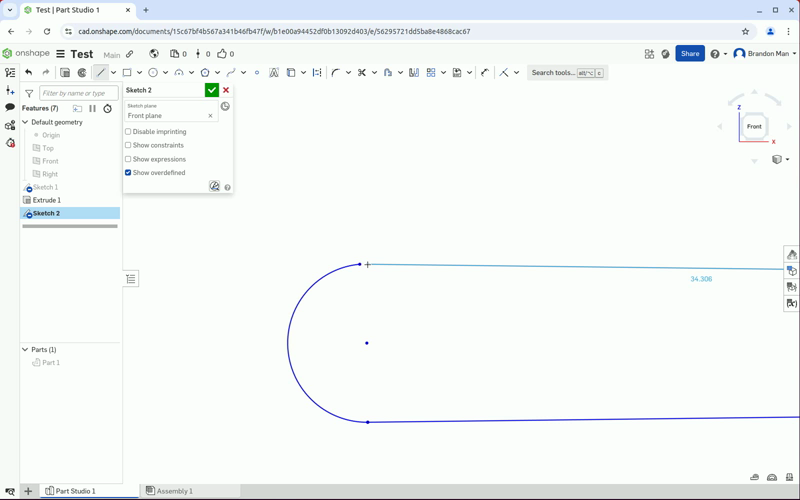
scroll(6)
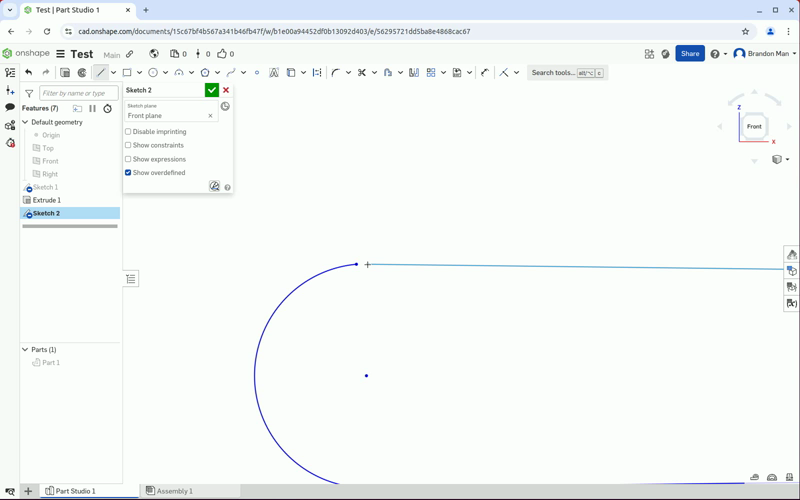
scroll(6)
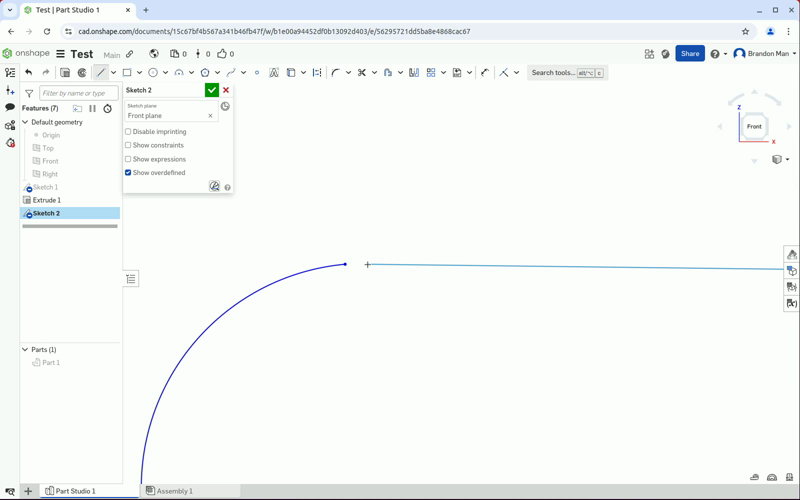
click(367, 264)
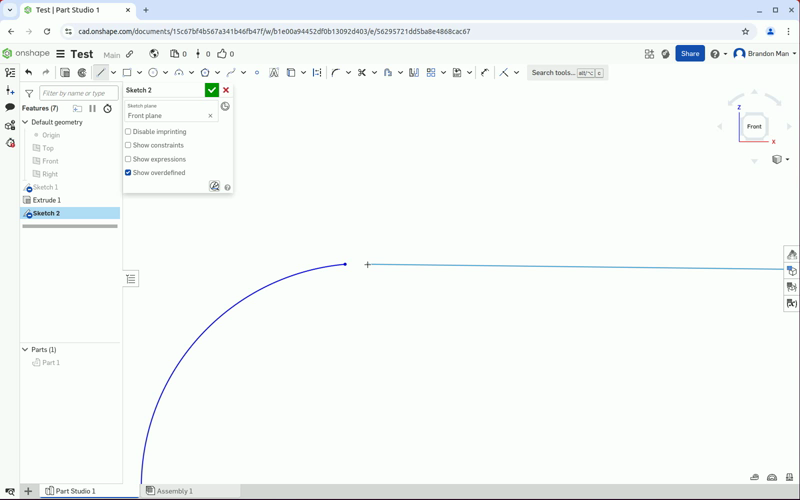
scroll(-6)
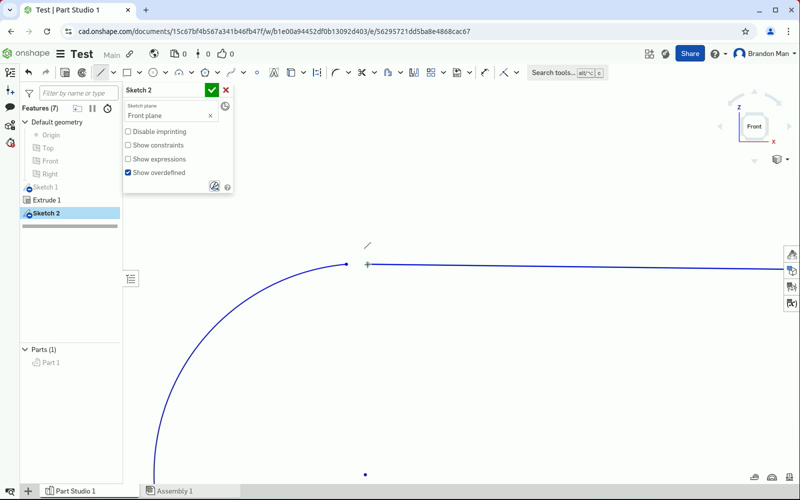
scroll(-6)
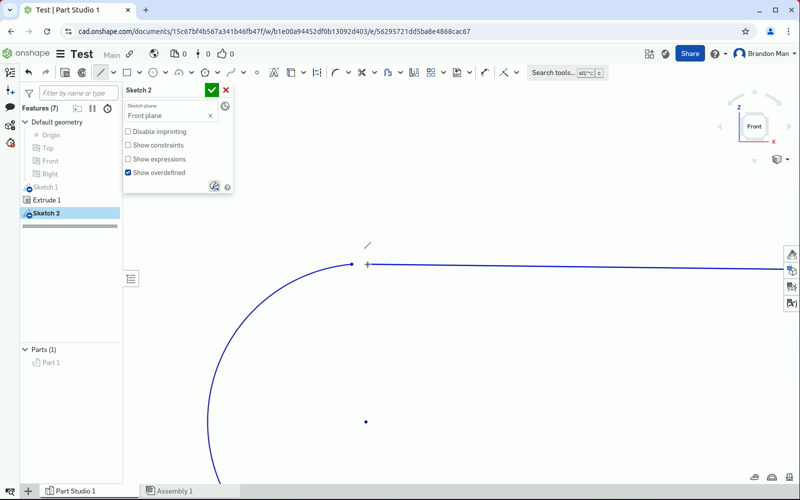
scroll(-6)
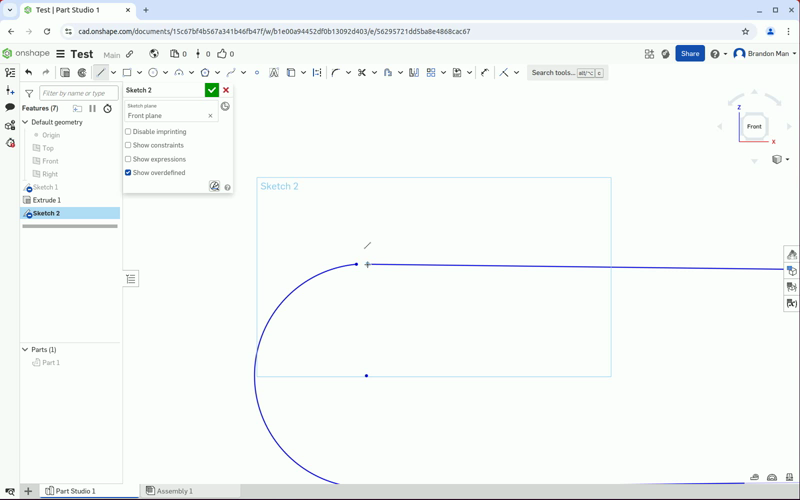
scroll(-6)
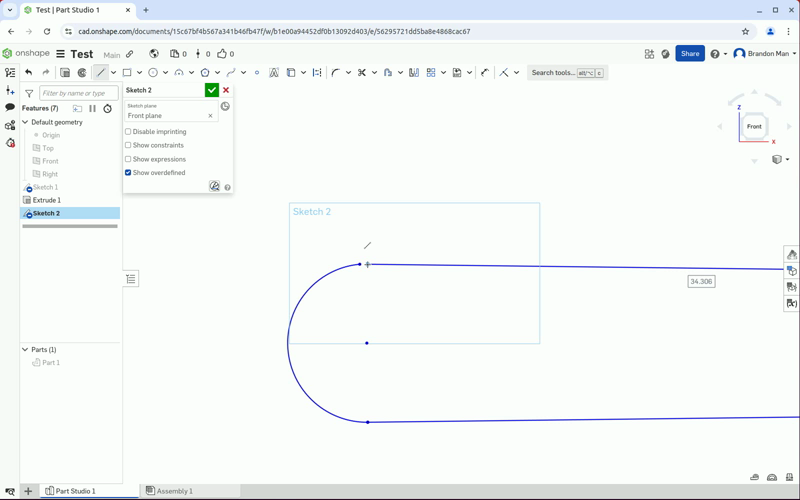
scroll(-6)
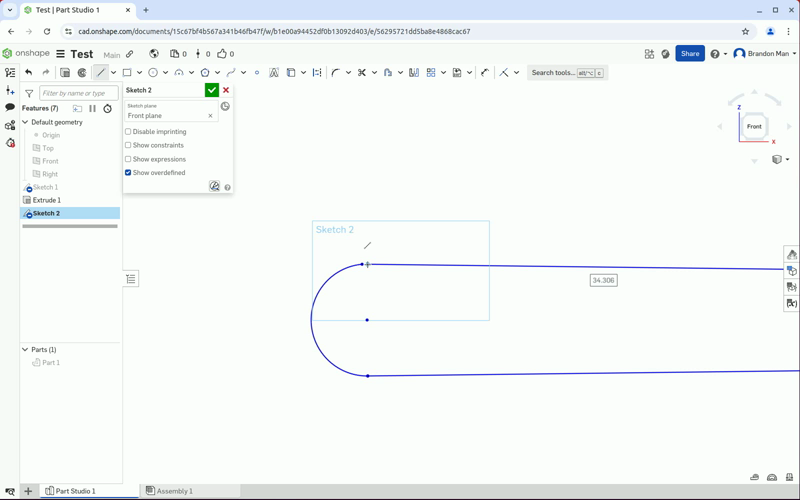
scroll(-6)
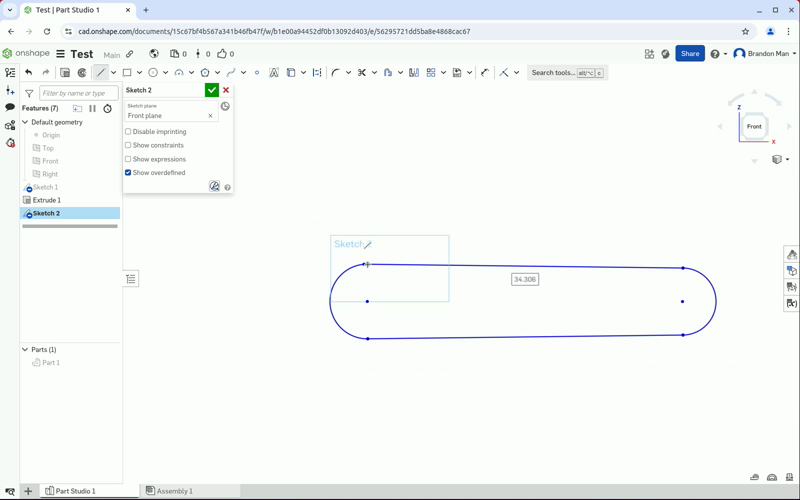
scroll(-6)
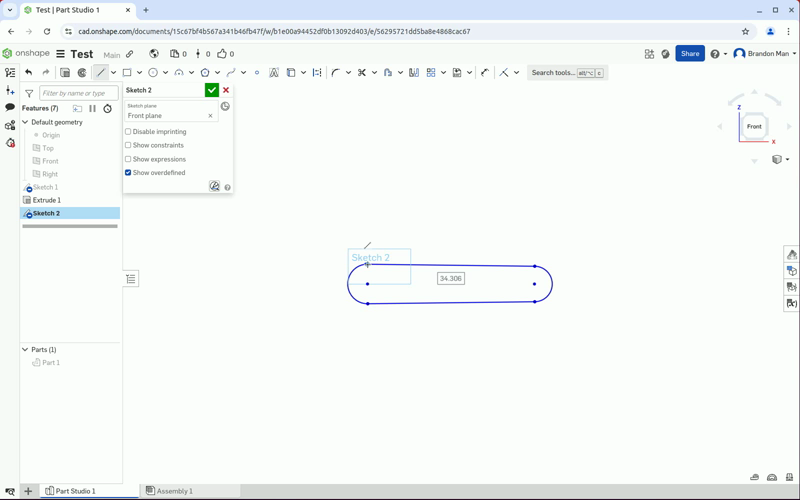
key_up(shift)
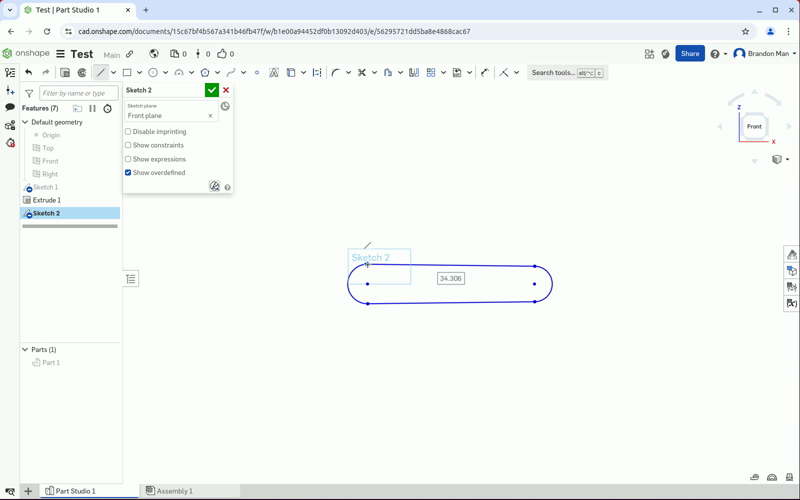
mouse_move(397, 264)
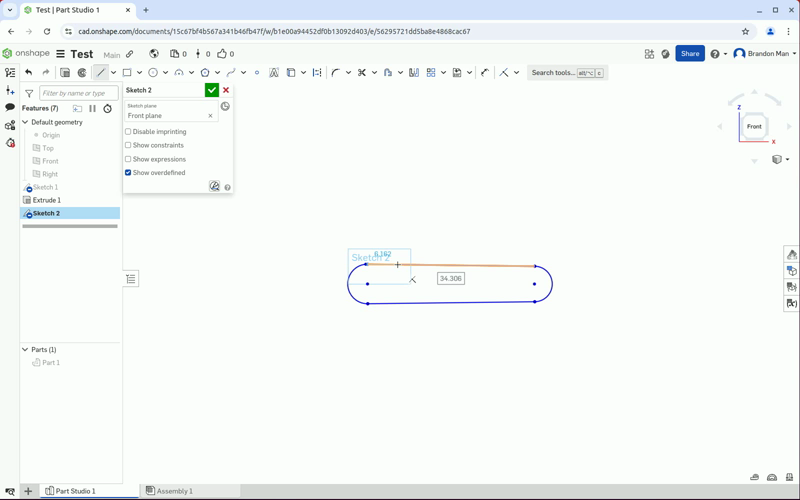
key_down(shift)
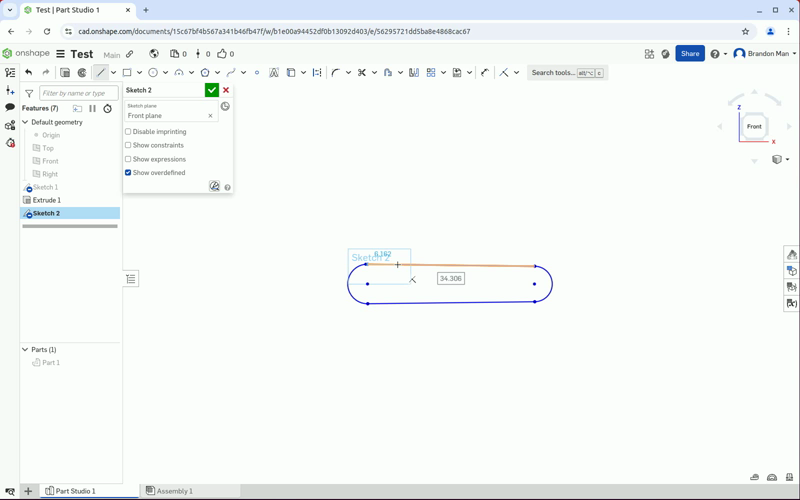
mouse_move(365, 264)
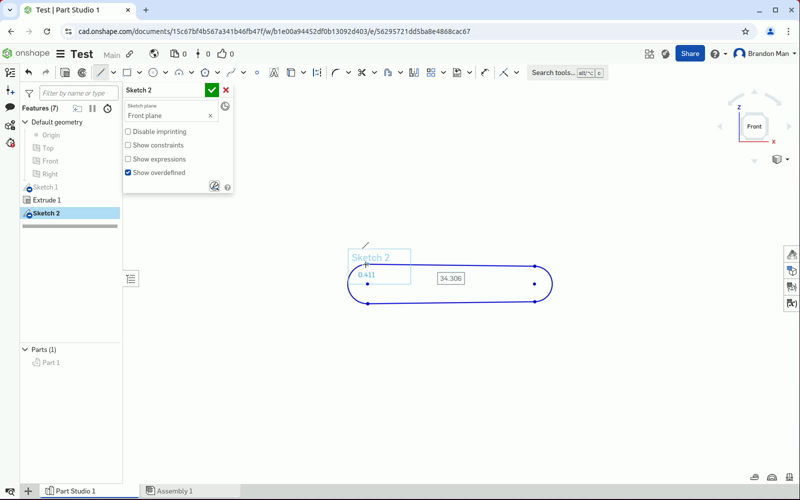
scroll(6)
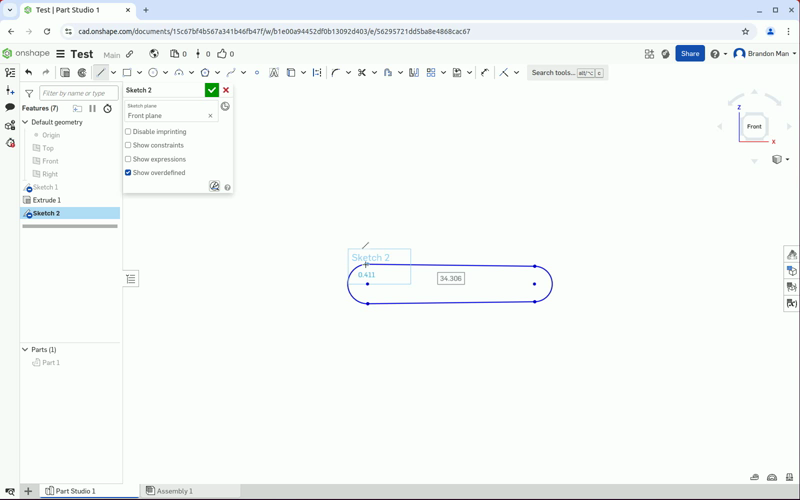
scroll(6)
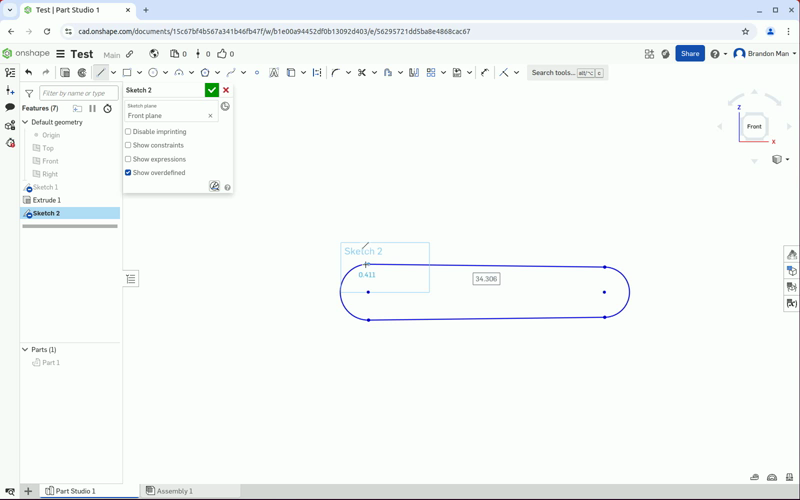
scroll(6)
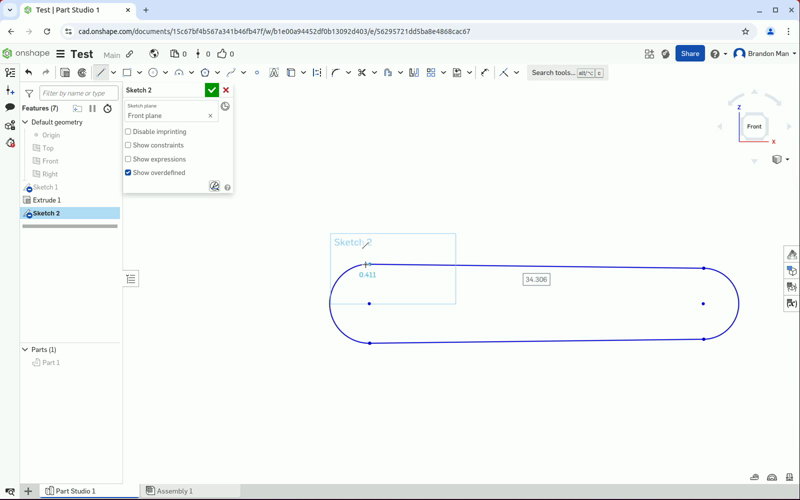
scroll(6)
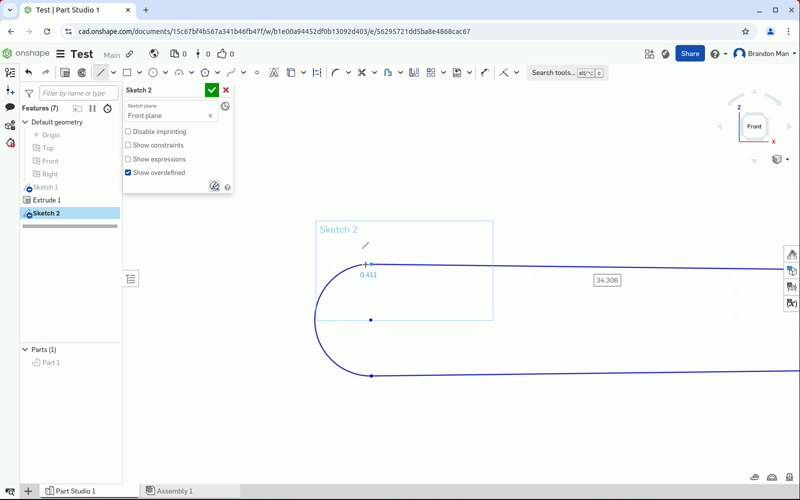
scroll(6)
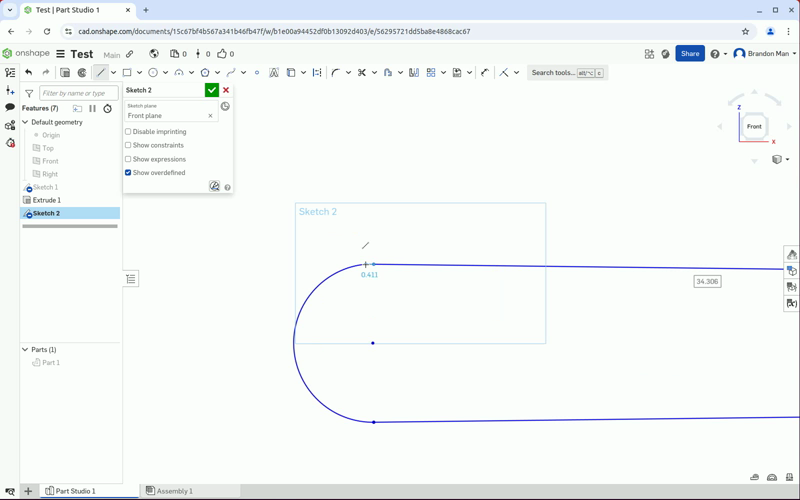
scroll(6)
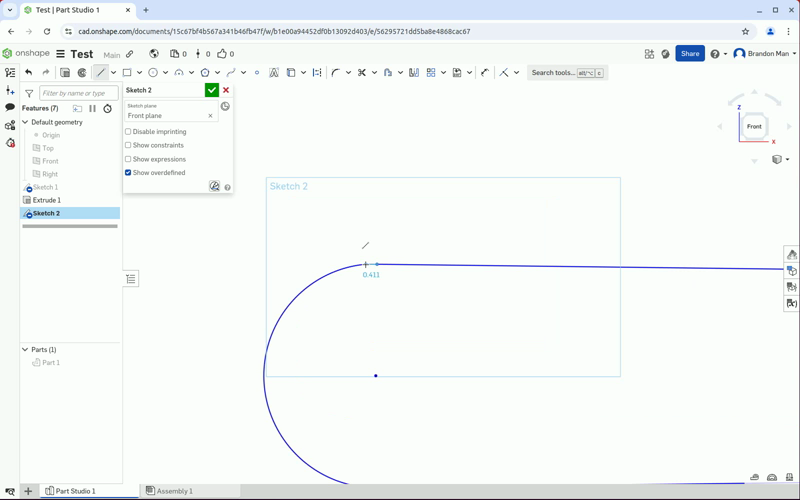
scroll(6)
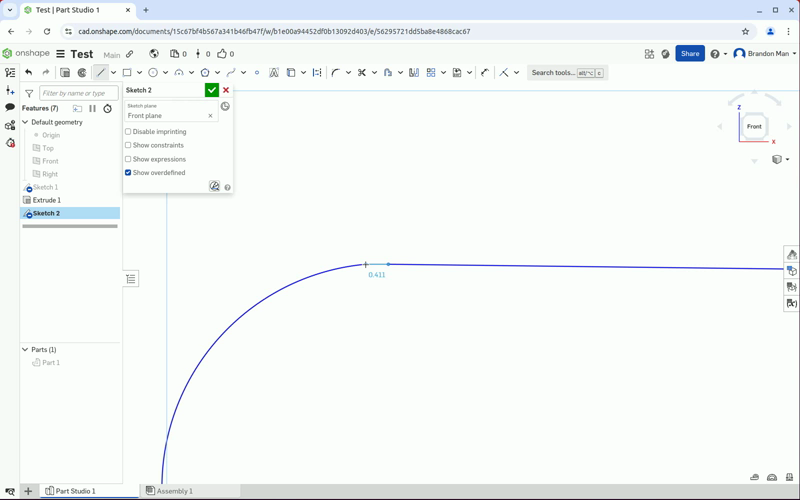
key_up(shift)
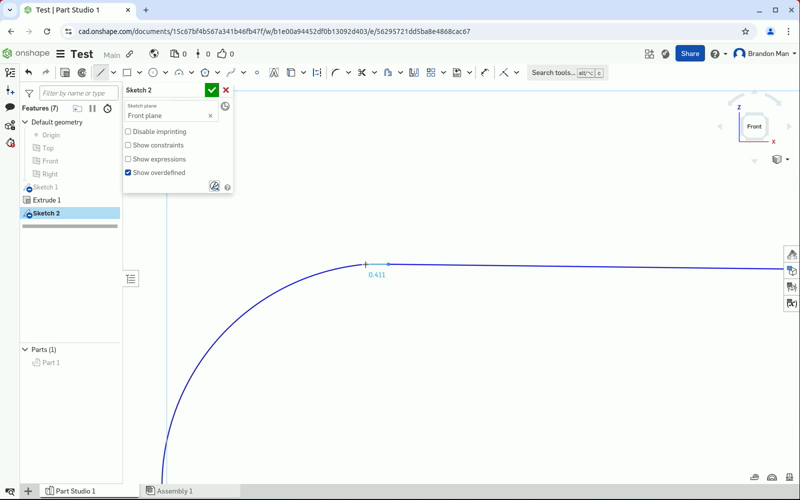
click(365, 264)
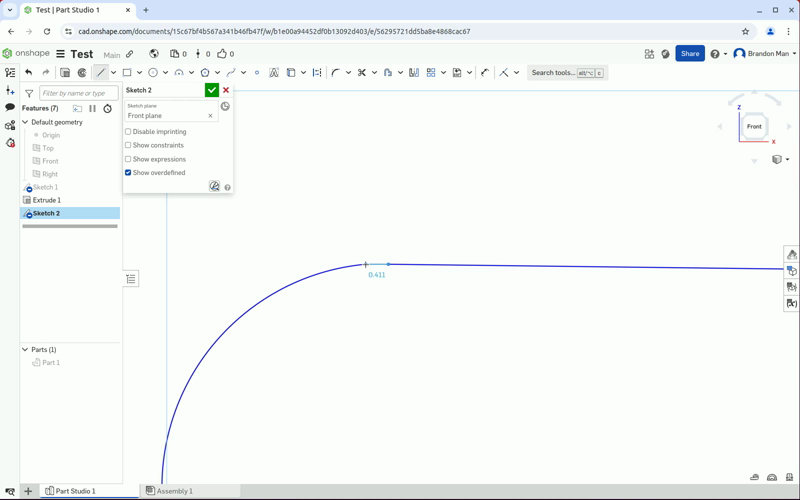
scroll(-6)
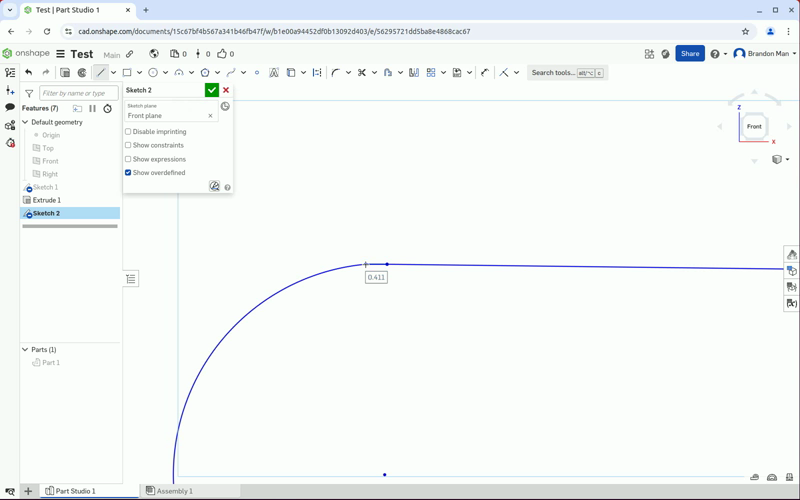
scroll(-6)
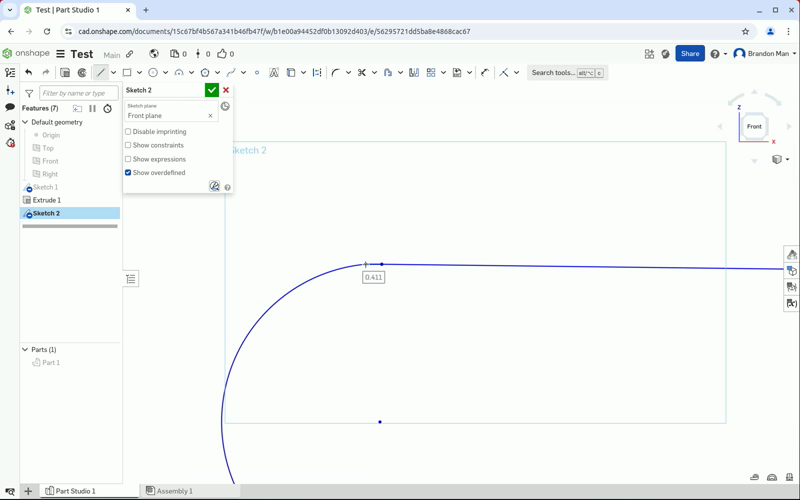
scroll(-6)
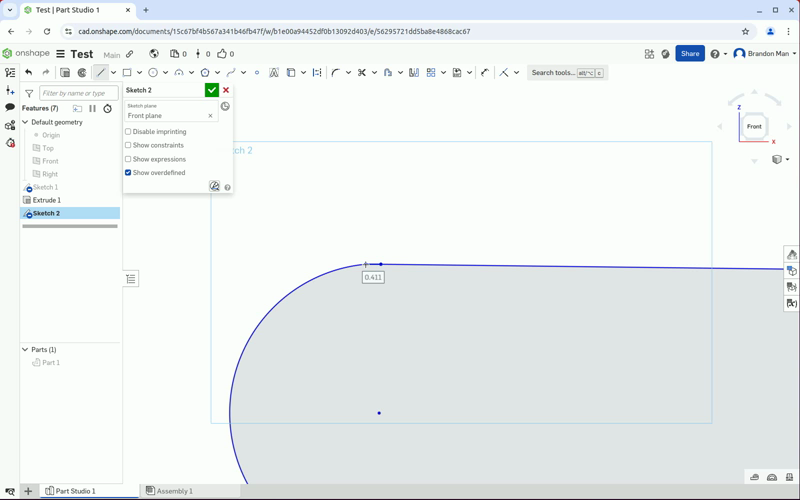
scroll(-6)
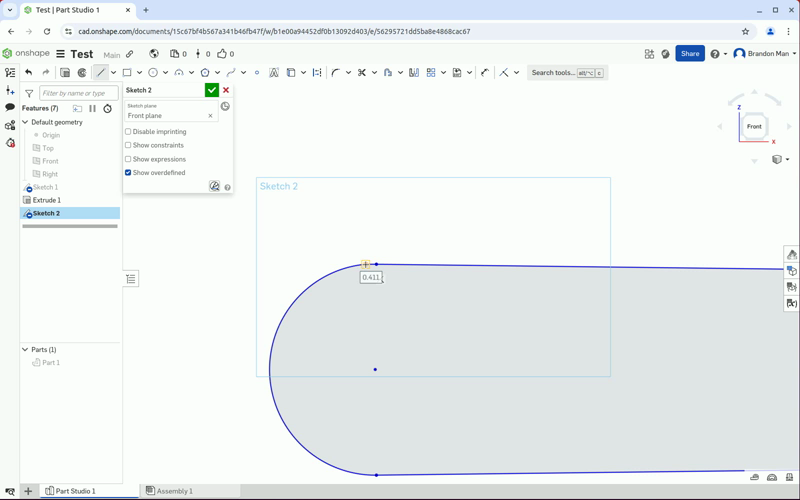
scroll(-6)
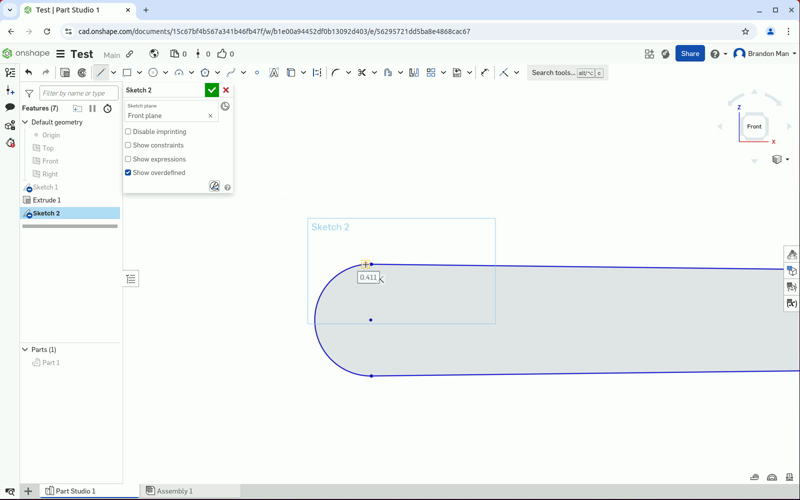
scroll(-6)
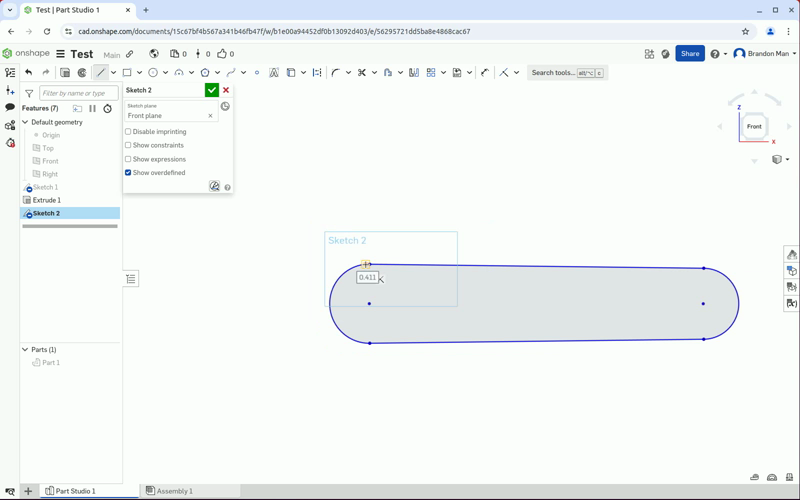
scroll(-6)
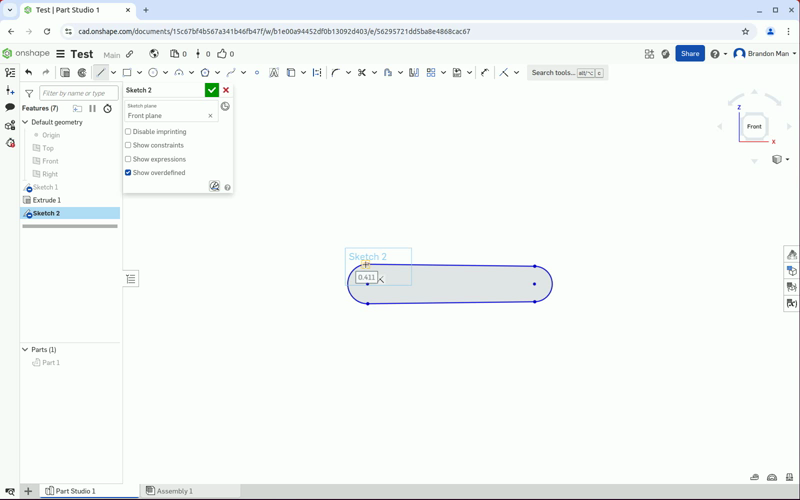
key(esc)
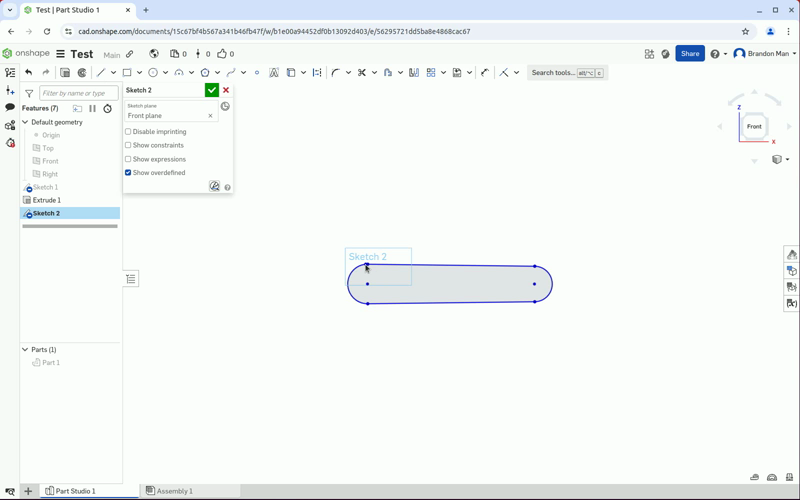
key(c)
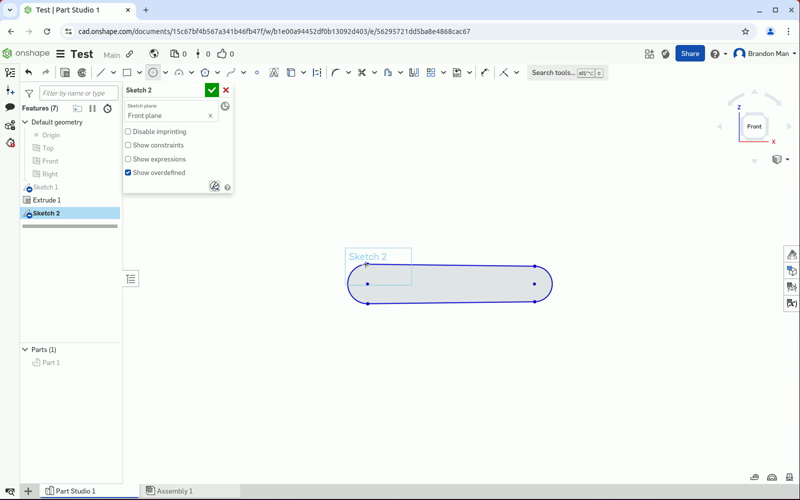
key_down(shift)
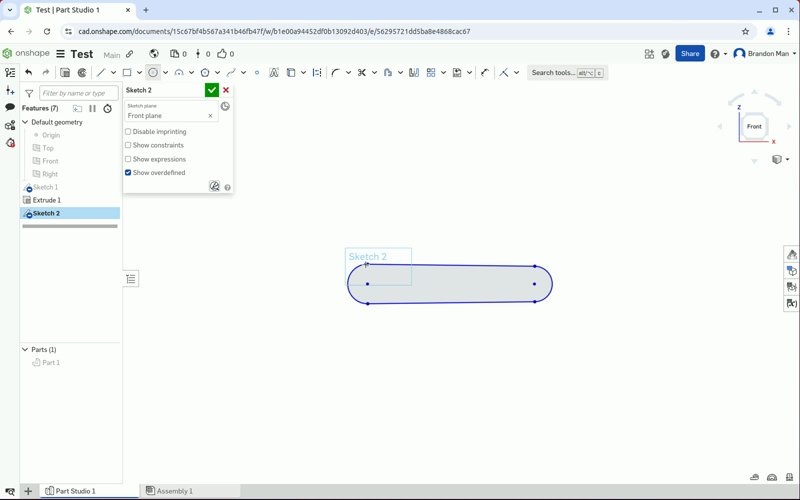
mouse_move(367, 283)
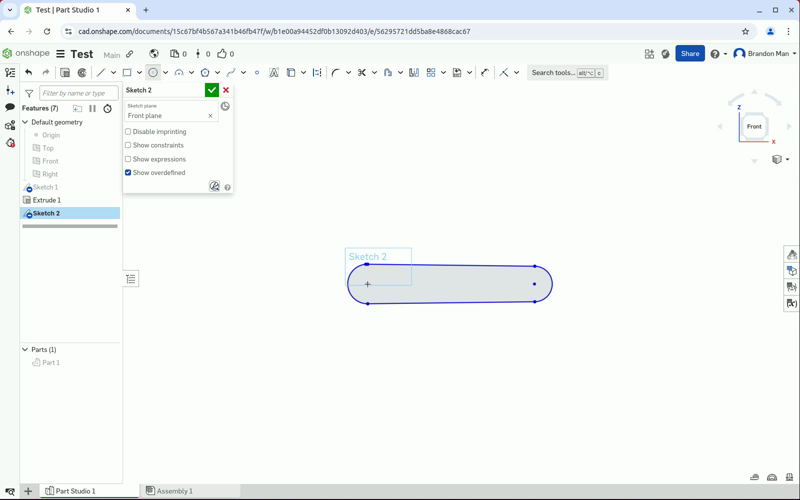
click(367, 283)
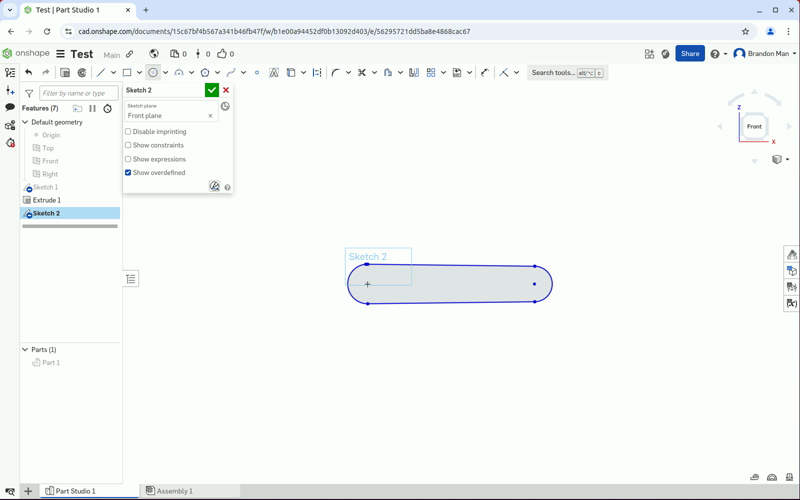
key_up(shift)
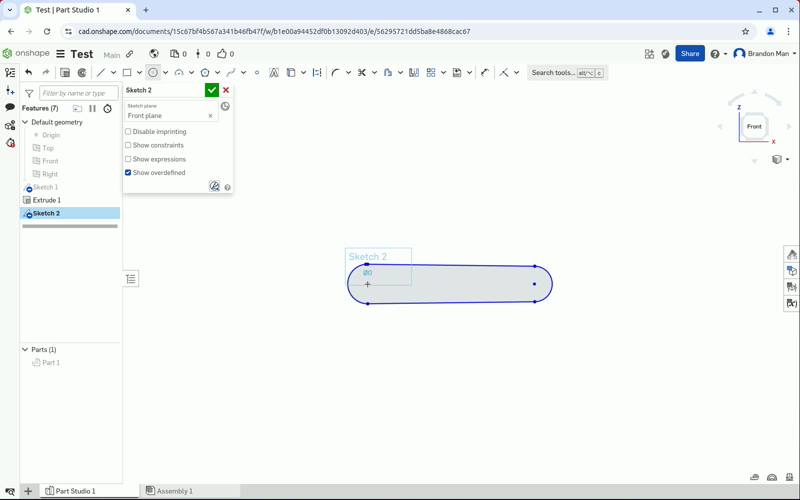
mouse_move(379, 283)
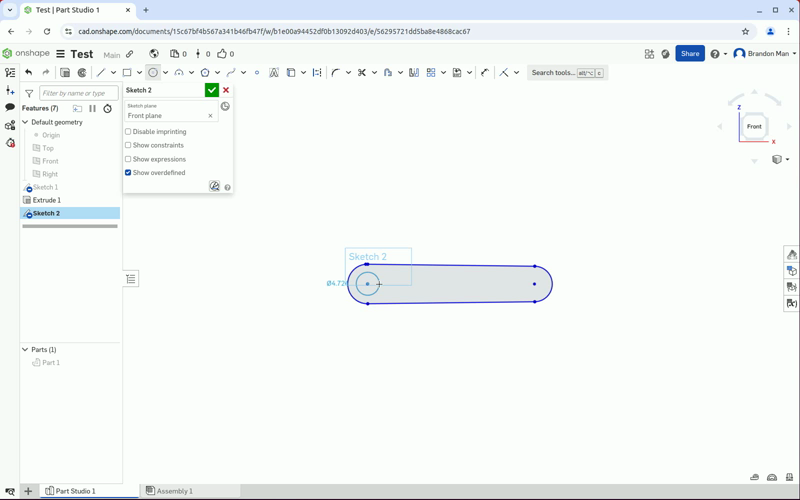
click(379, 283)
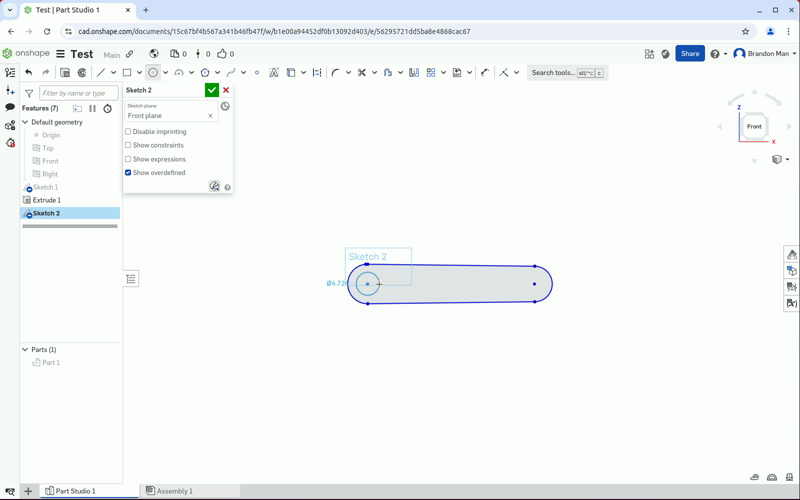
key(esc)
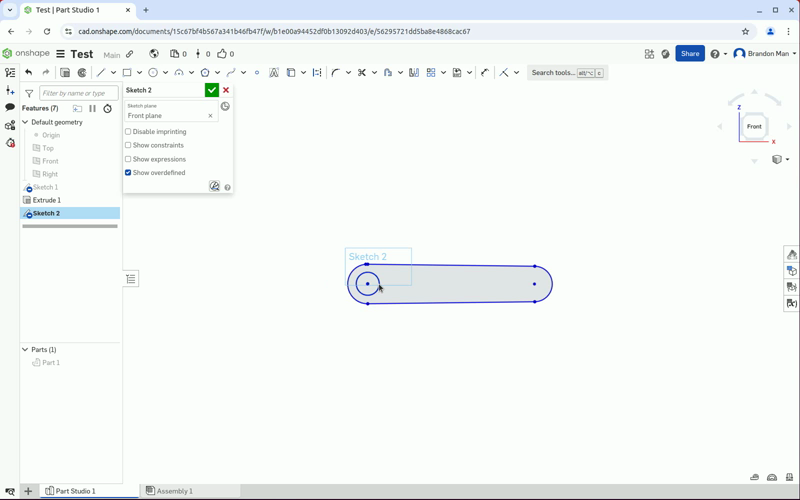
key(c)
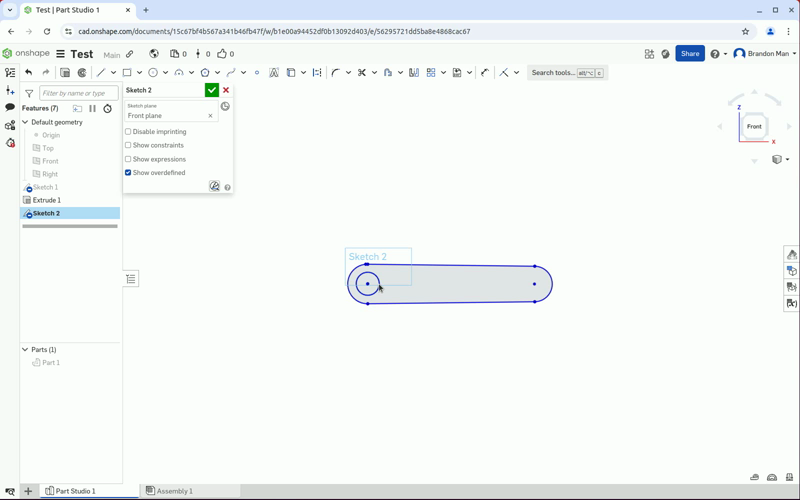
key_down(shift)
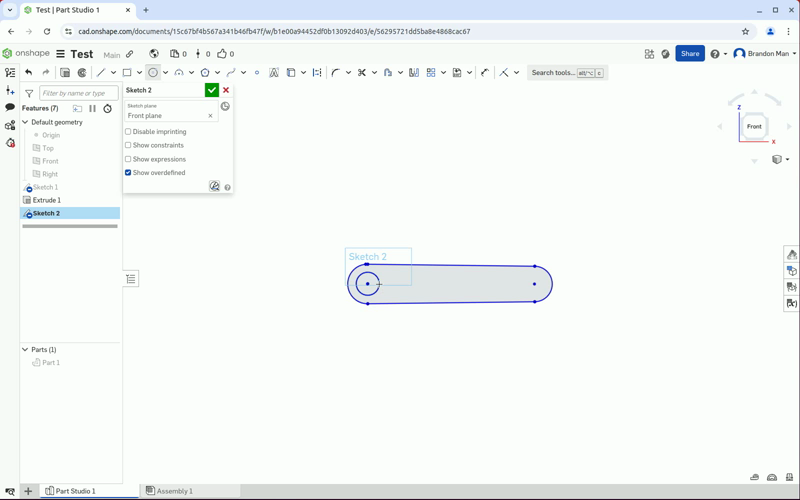
mouse_move(534, 283)
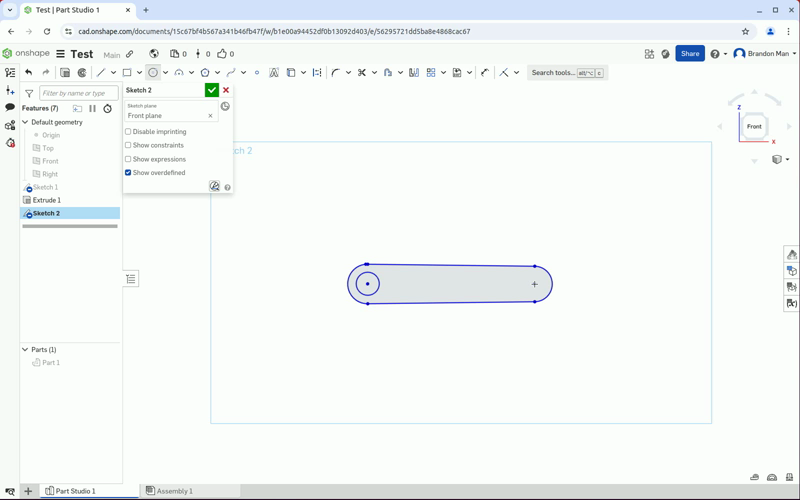
click(534, 283)
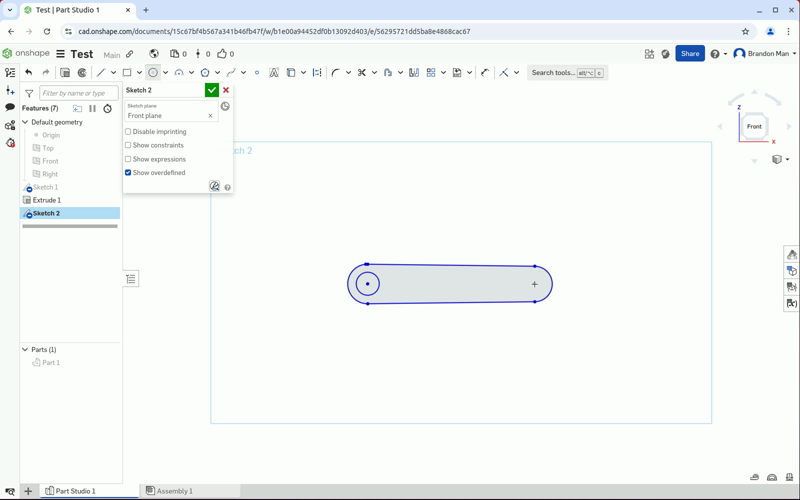
key_up(shift)
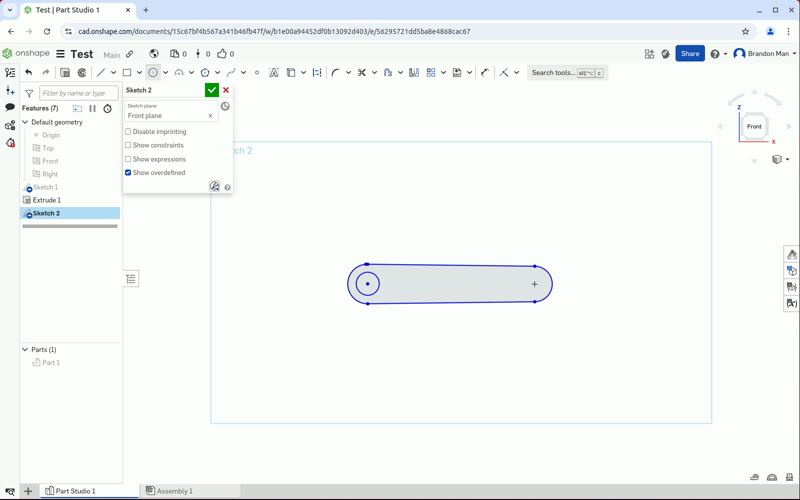
mouse_move(546, 283)
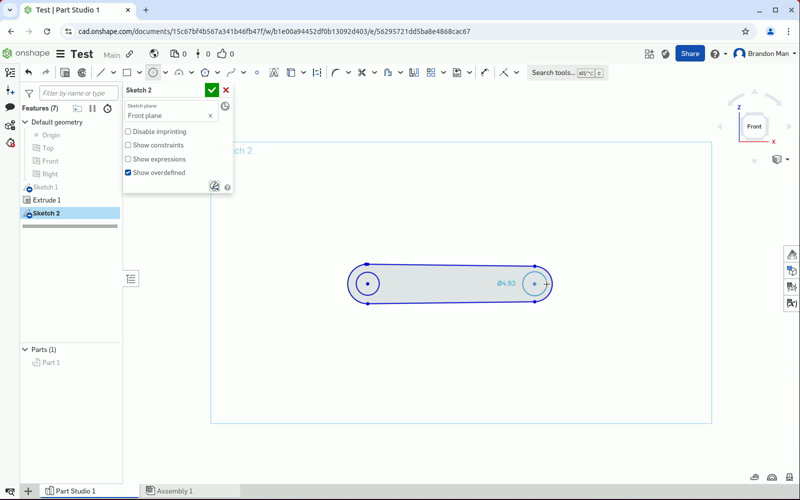
click(546, 283)
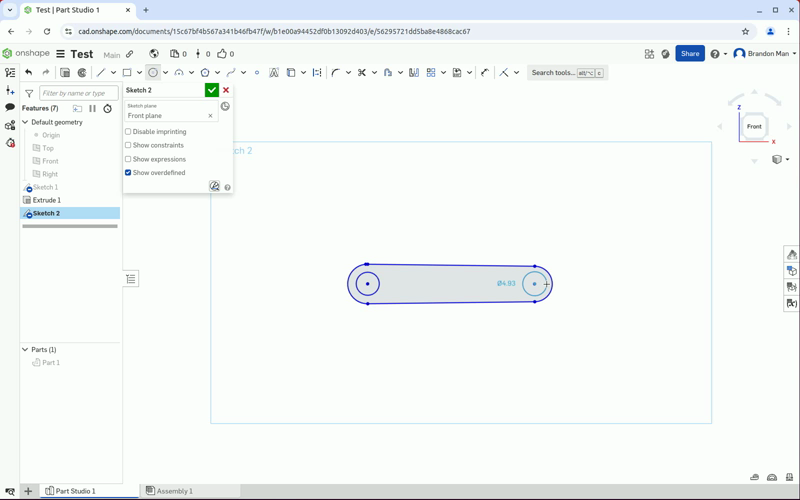
key(esc)
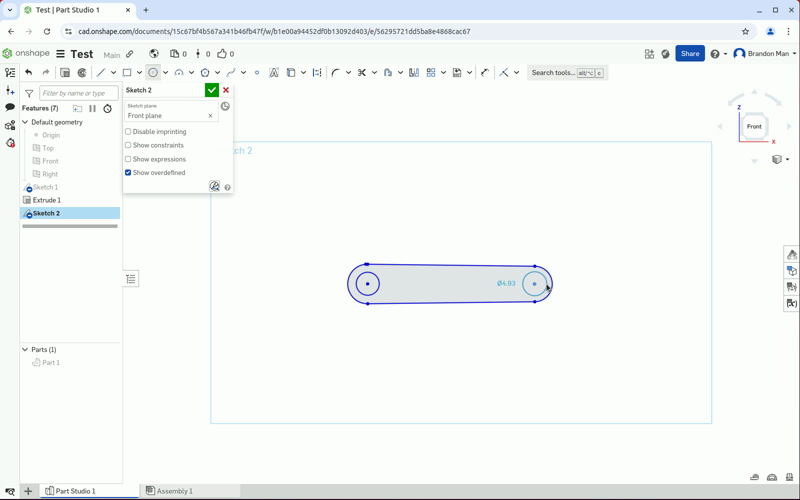
mouse_move(431, 281)
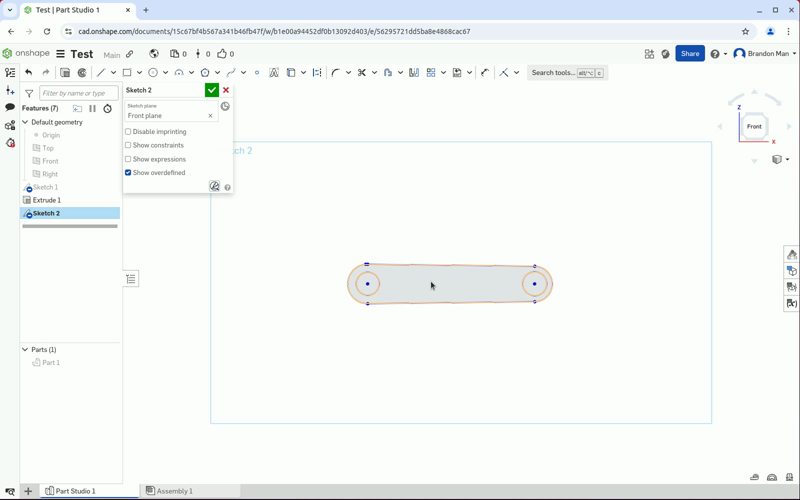
click(431, 281)
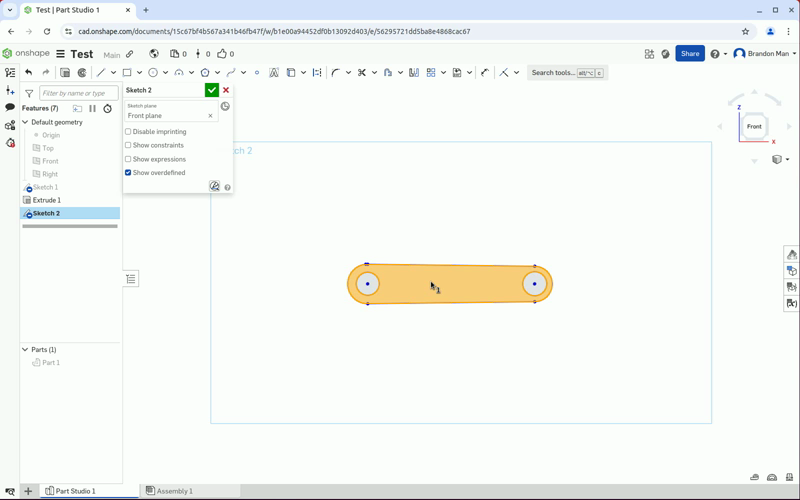
mouse_move(73, 352)
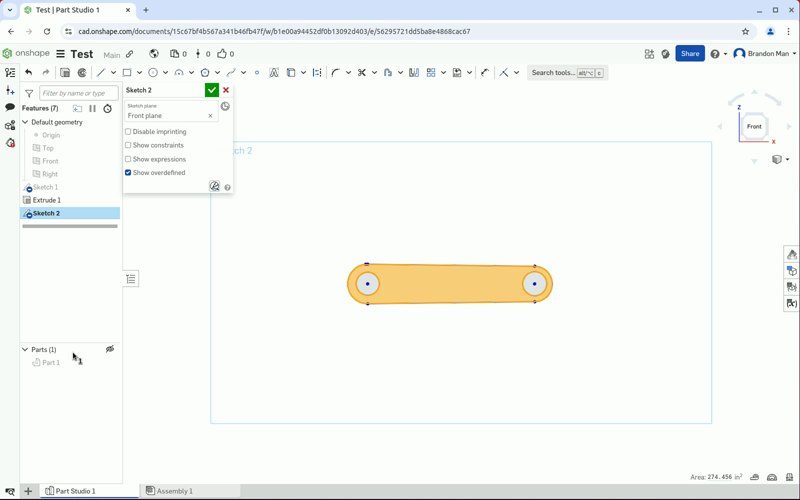
key(shift+y)
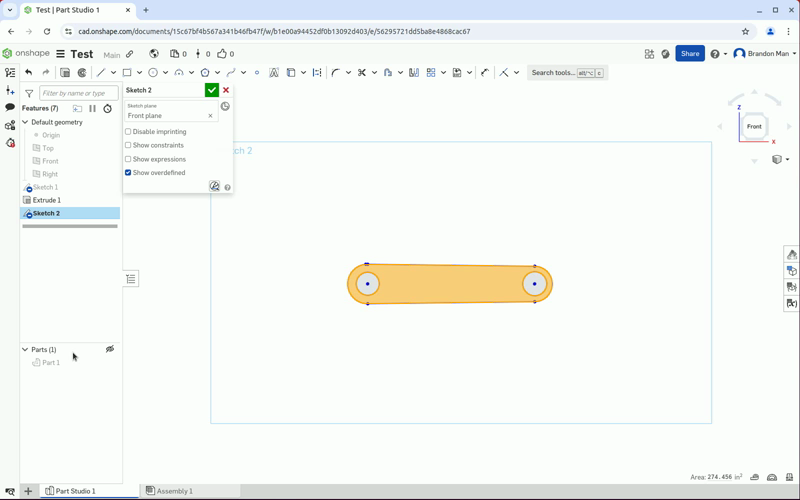
key(shift+e)
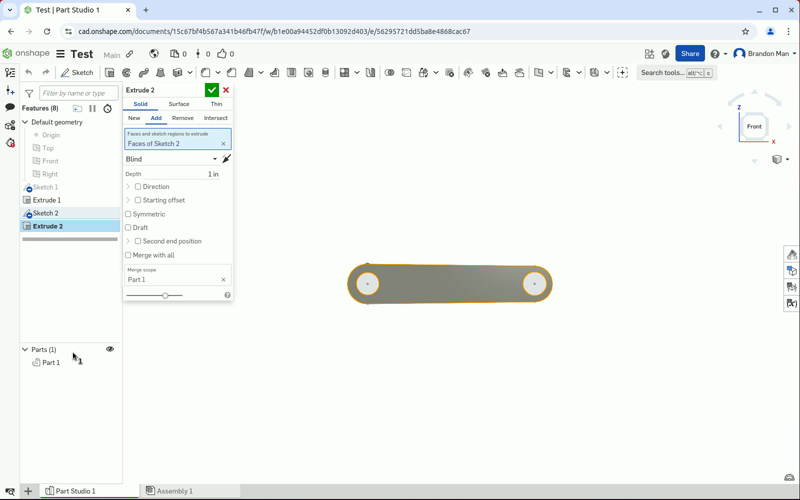
mouse_move(143, 106)
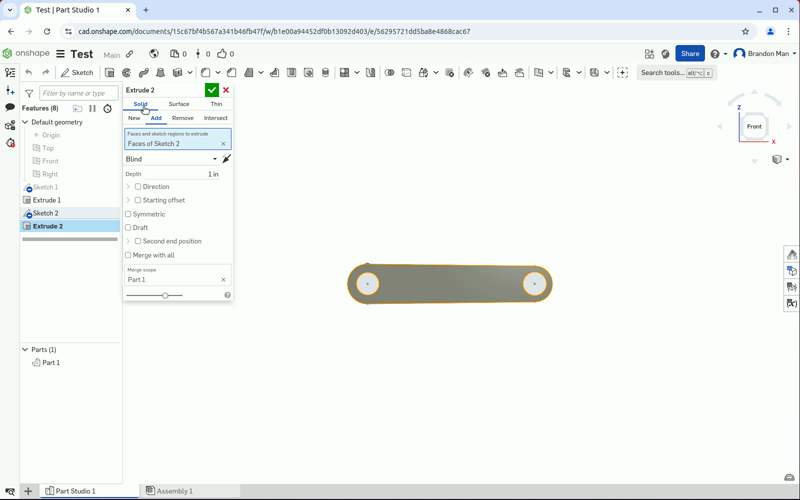
click(143, 106)
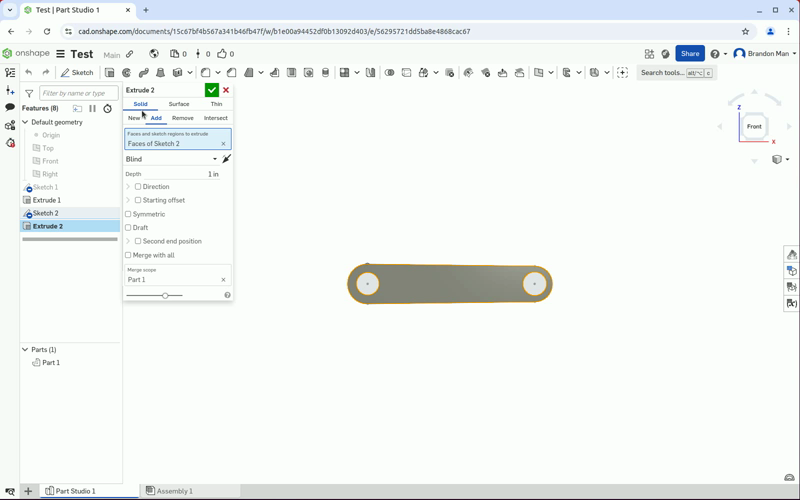
mouse_move(137, 120)
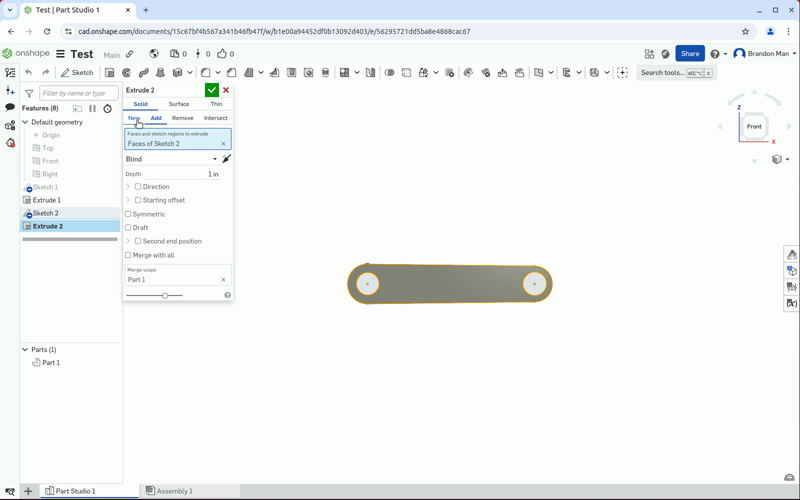
click(137, 120)
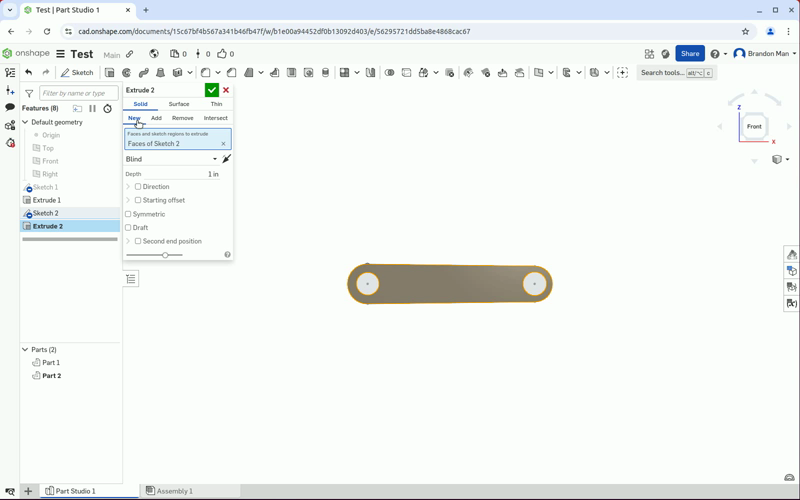
key(tab, 4)
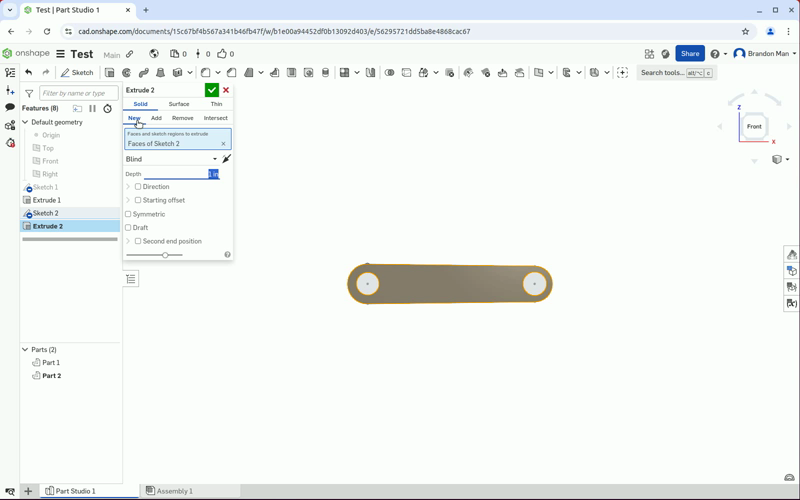
text(4.814)
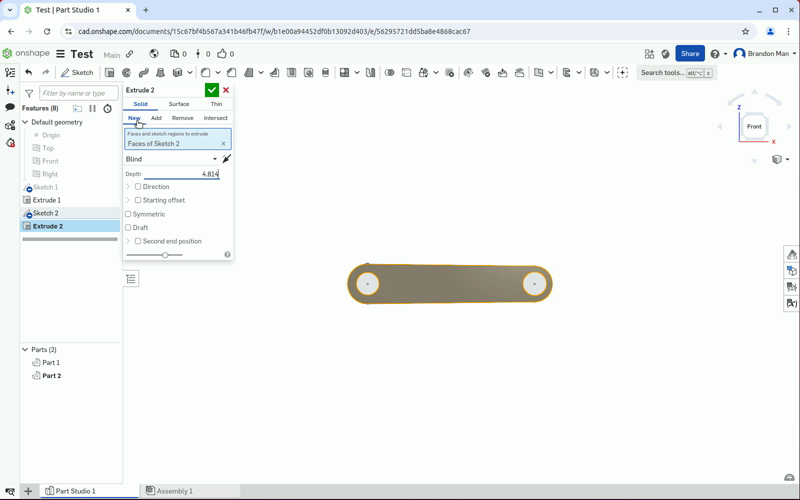
key(enter)
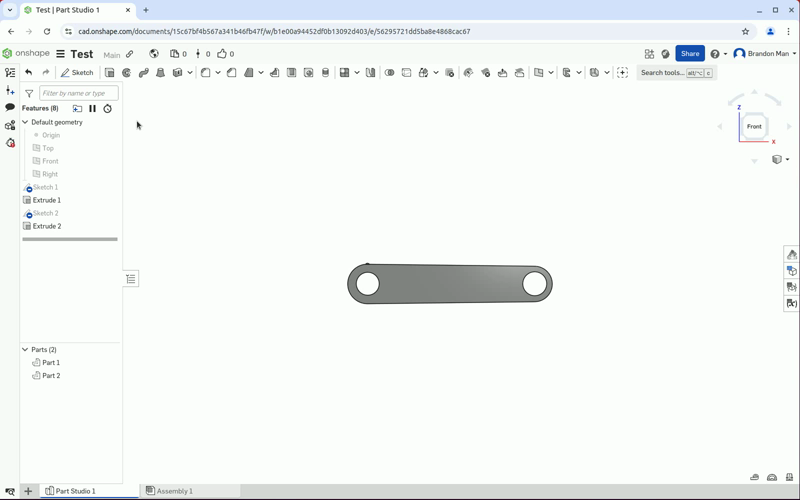
key(shift+h)
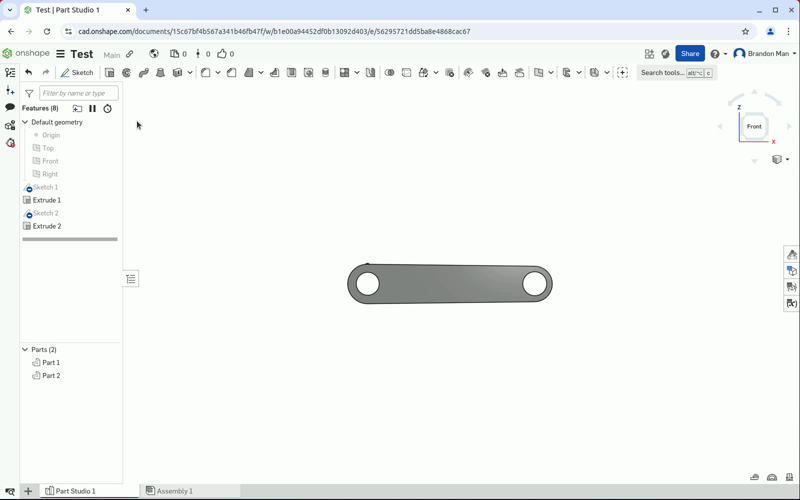
key(shift+h)
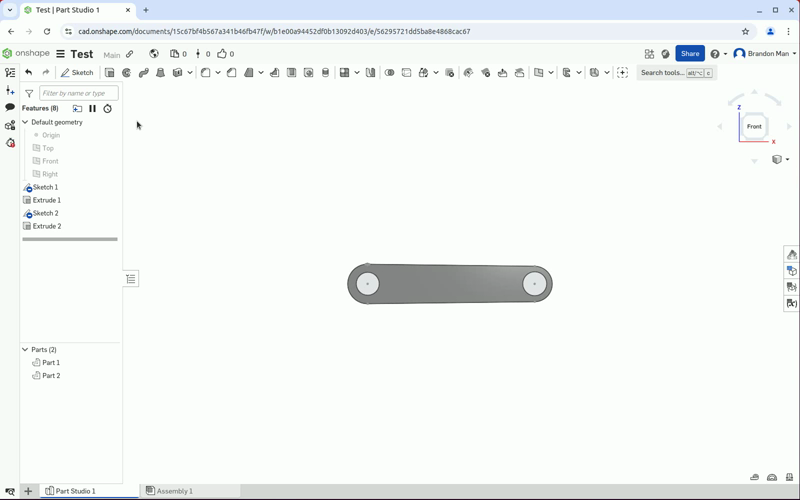
key(shift+7)
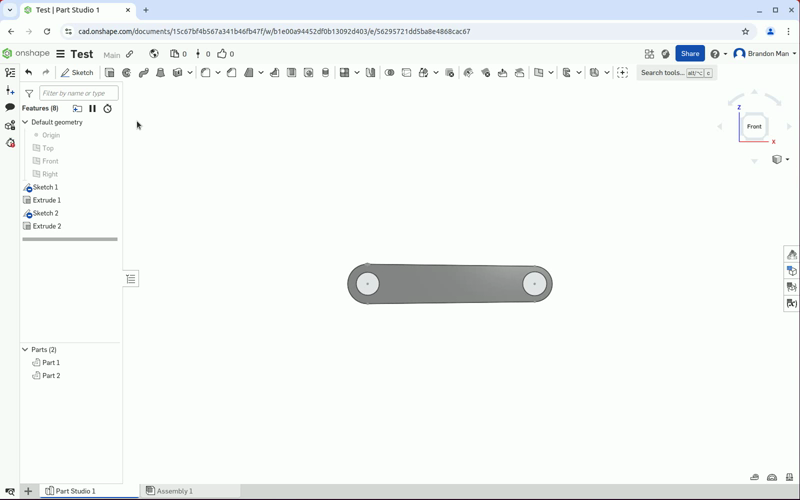
key(left, 2)
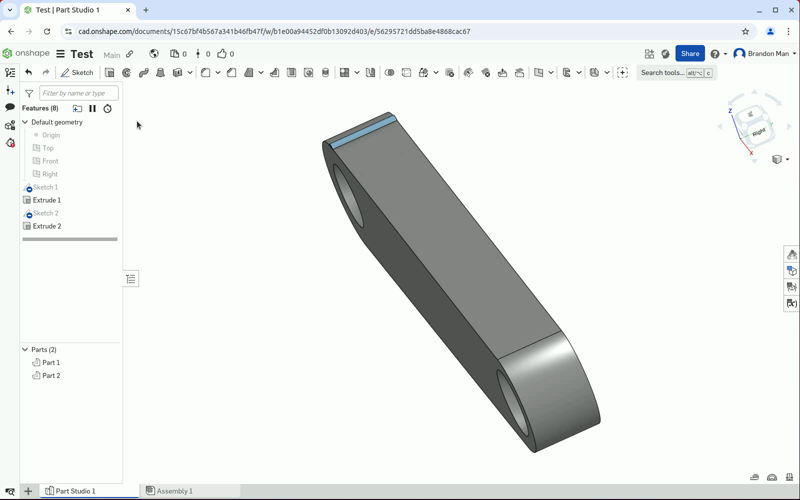
key(down, 2)
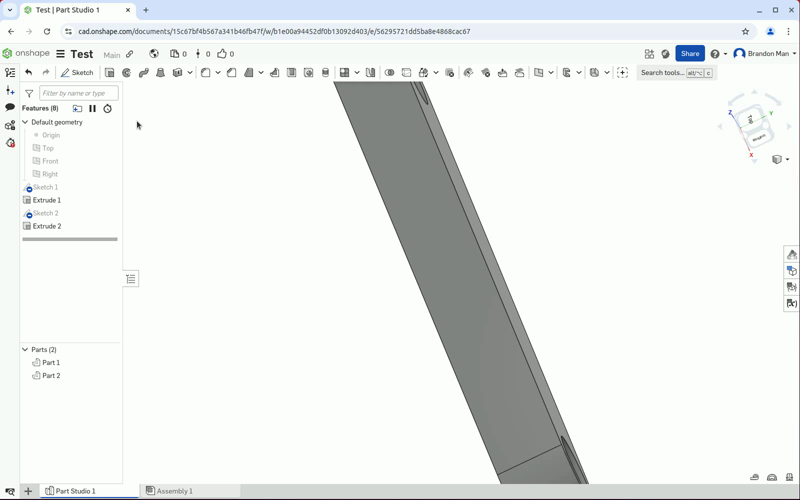
key(up, 2)
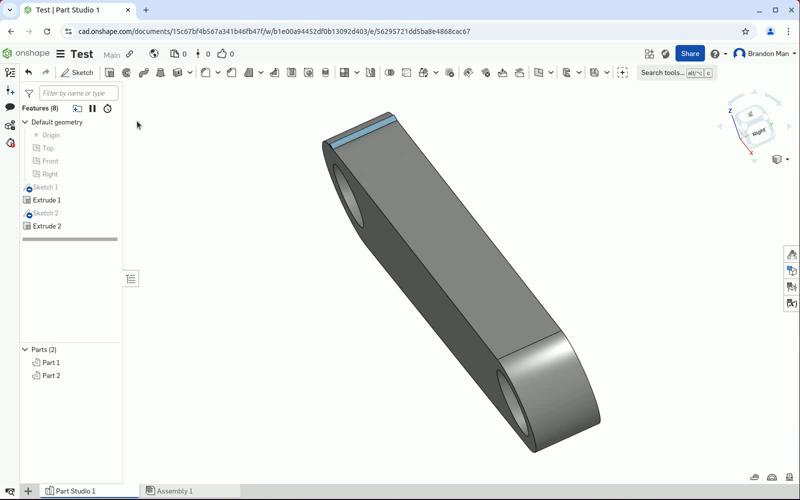
key(right, 2)
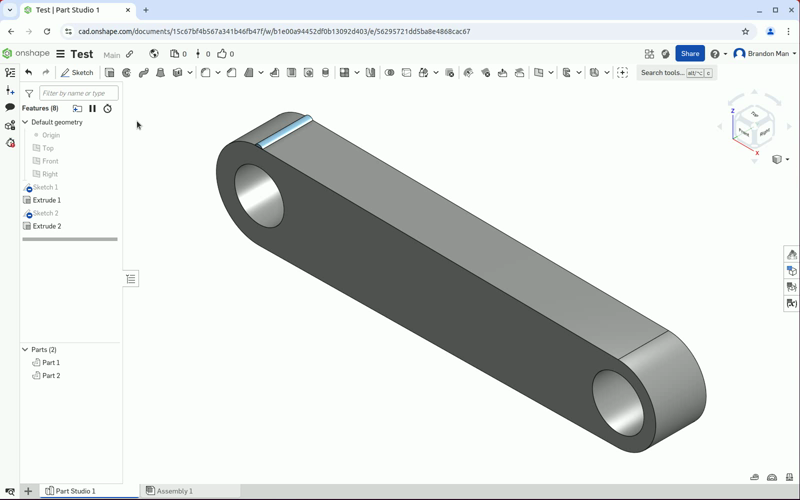
mouse_move(73, 189)
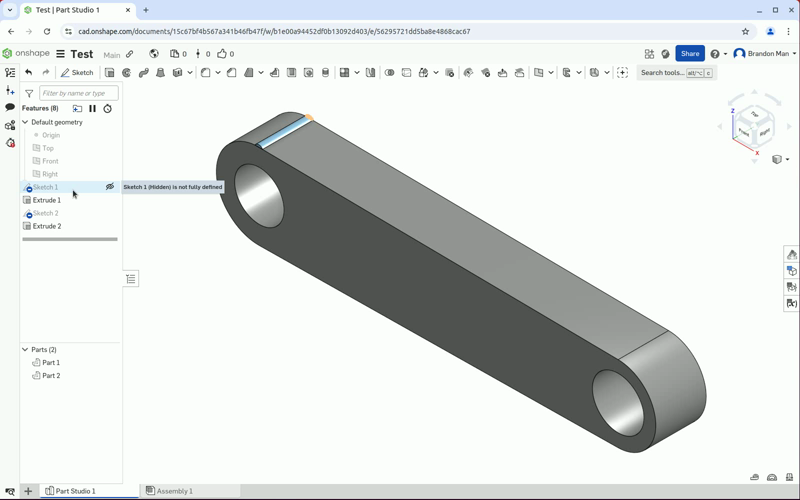
click(73, 189)